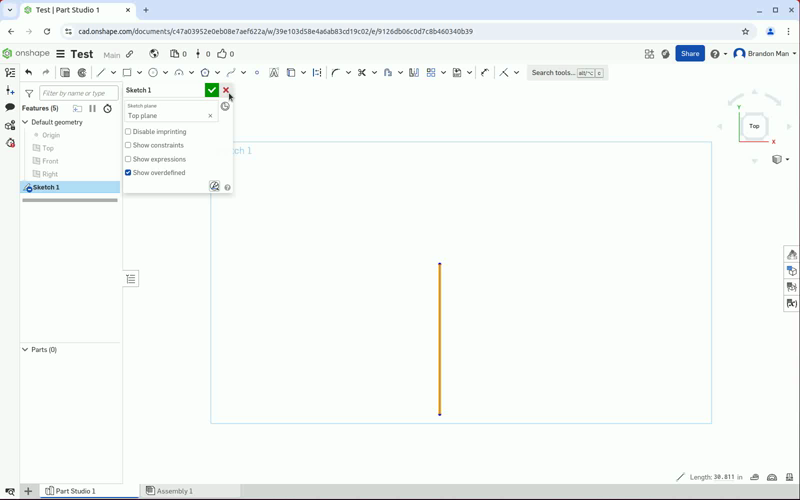
key(shift+h)
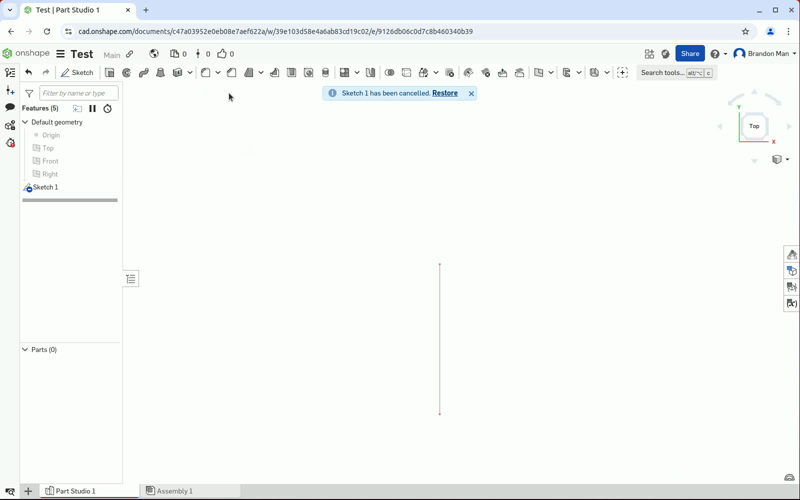
key(shift+s)
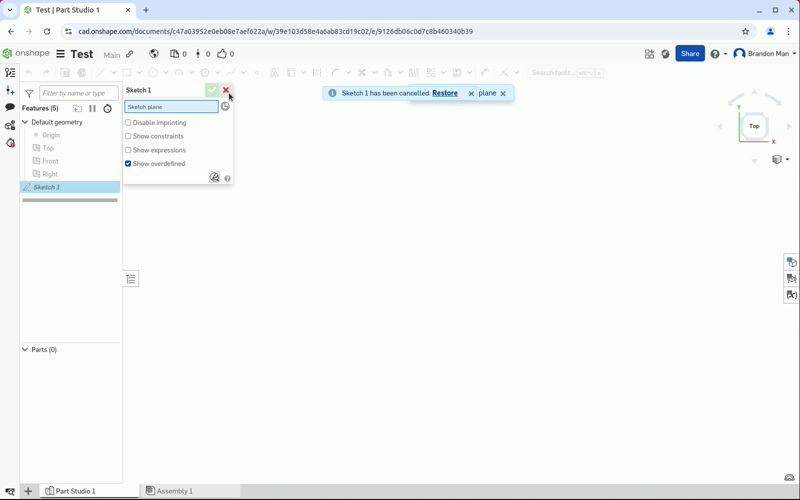
mouse_move(73, 150)
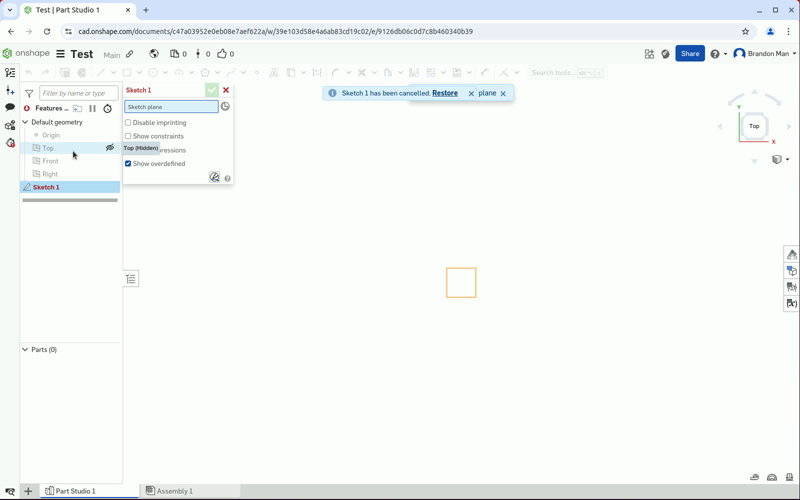
click(73, 150)
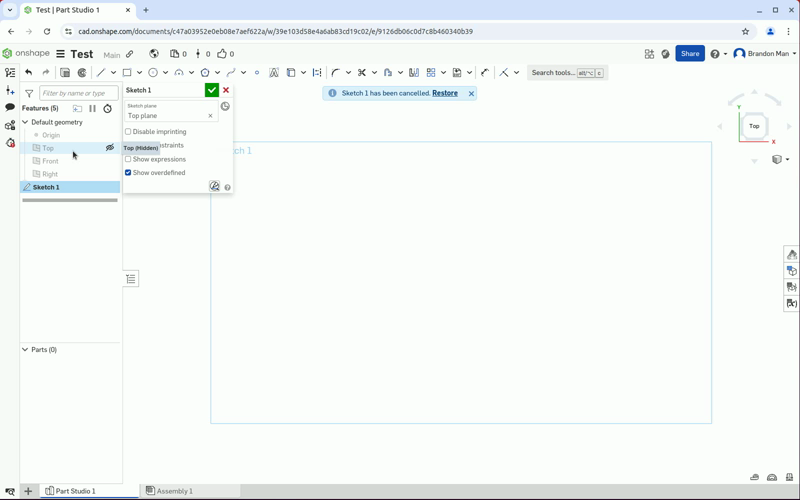
mouse_move(73, 352)
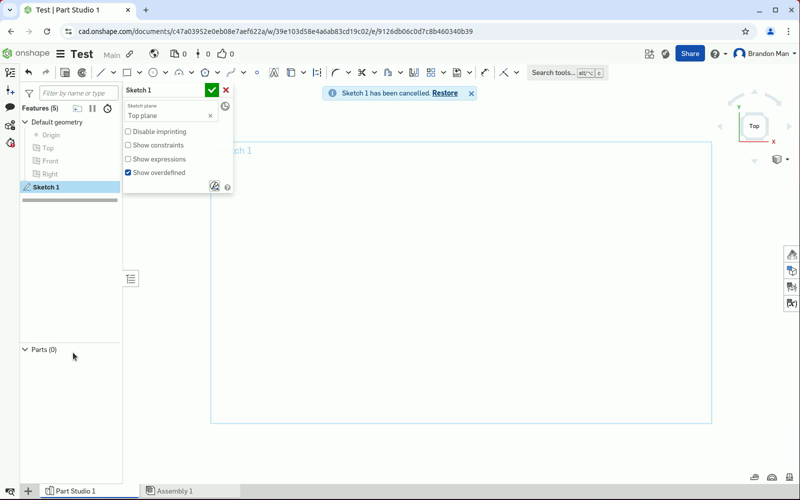
key(y)
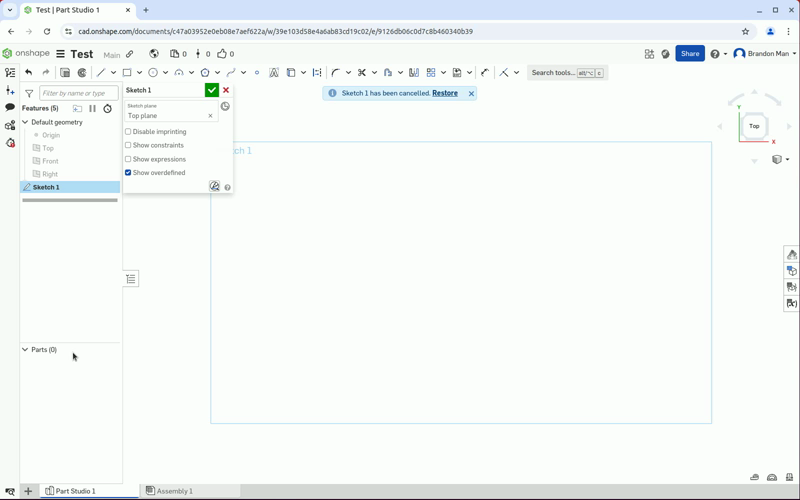
key(l)
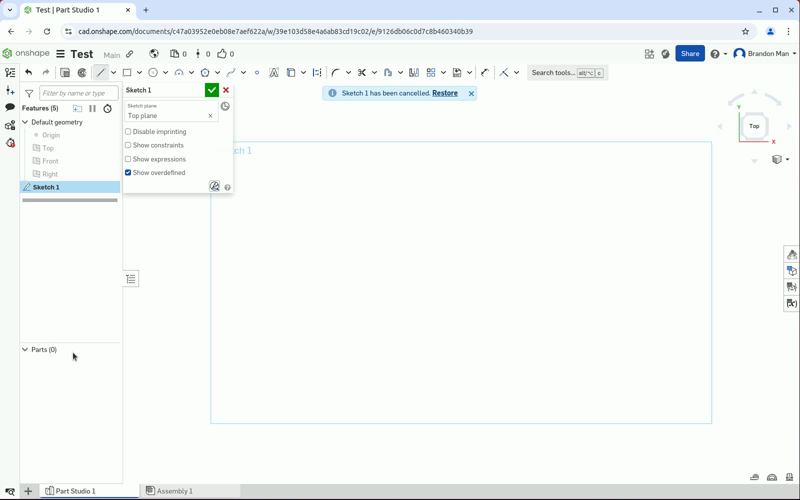
key_down(shift)
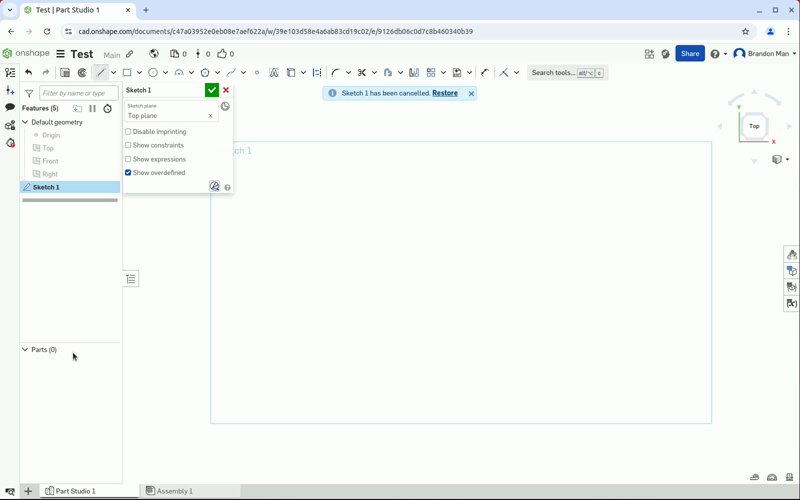
mouse_move(453, 290)
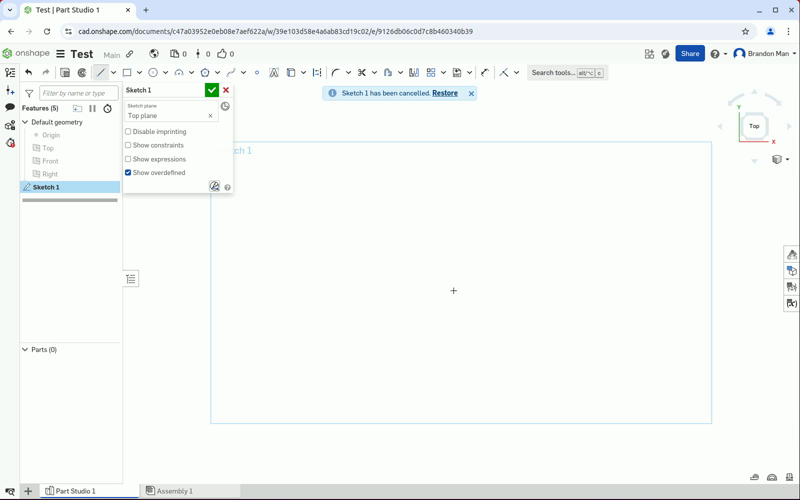
click(453, 290)
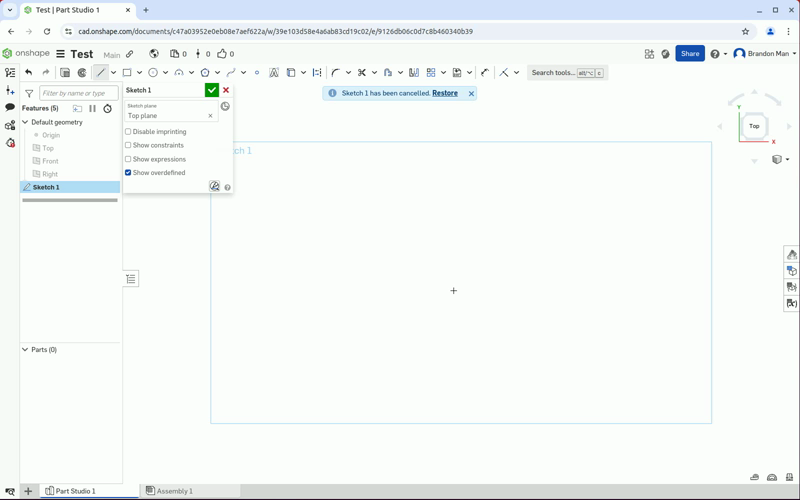
key_up(shift)
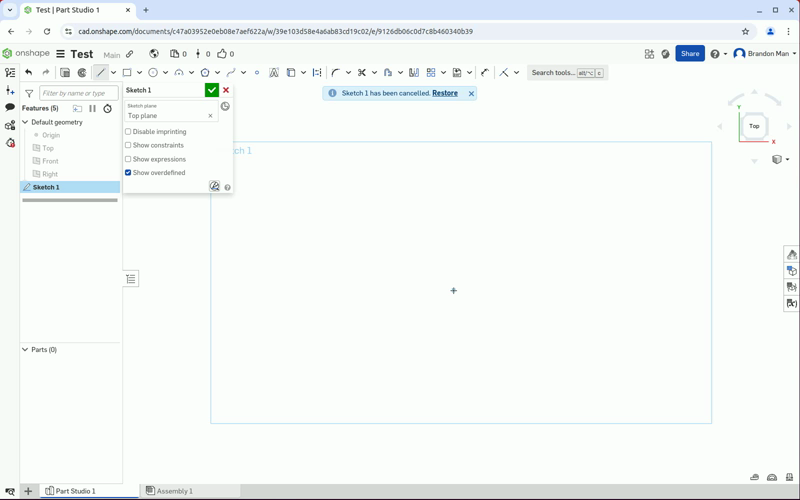
key_down(shift)
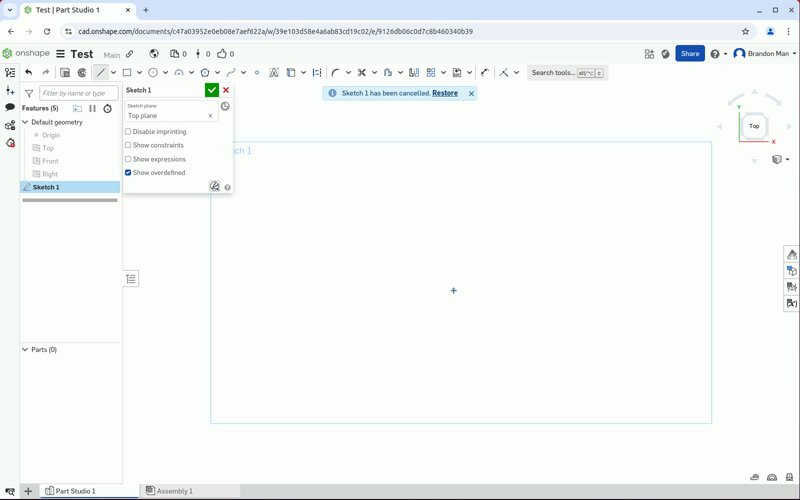
mouse_move(483, 290)
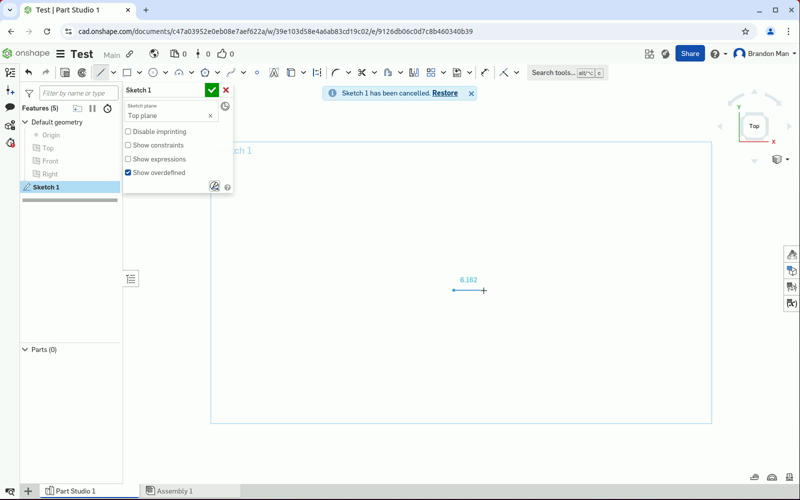
mouse_move(456, 290)
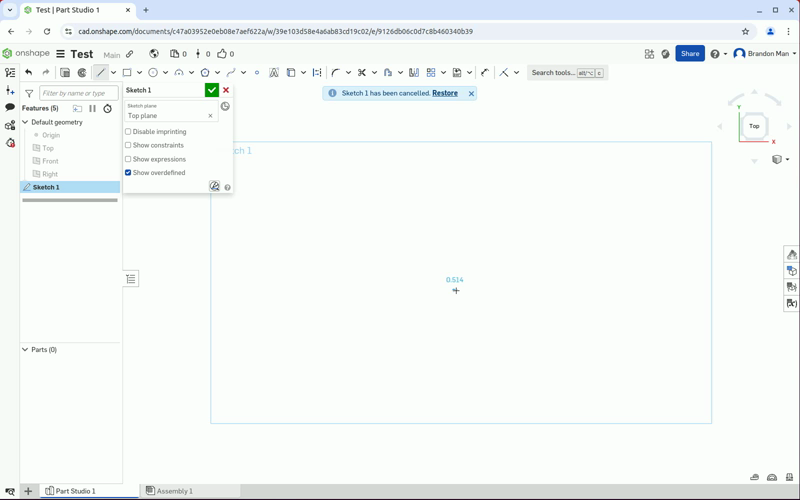
scroll(6)
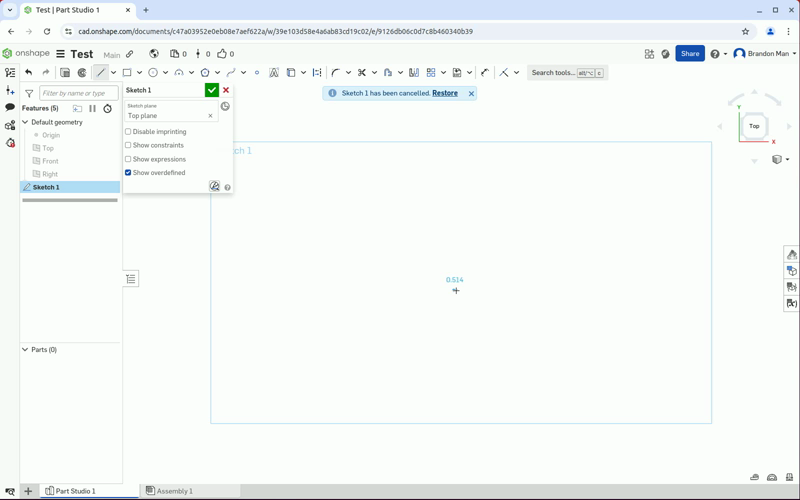
scroll(6)
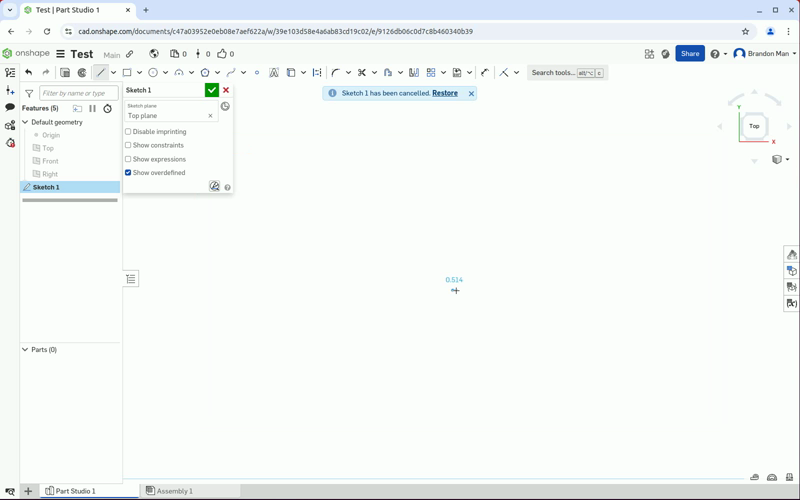
scroll(6)
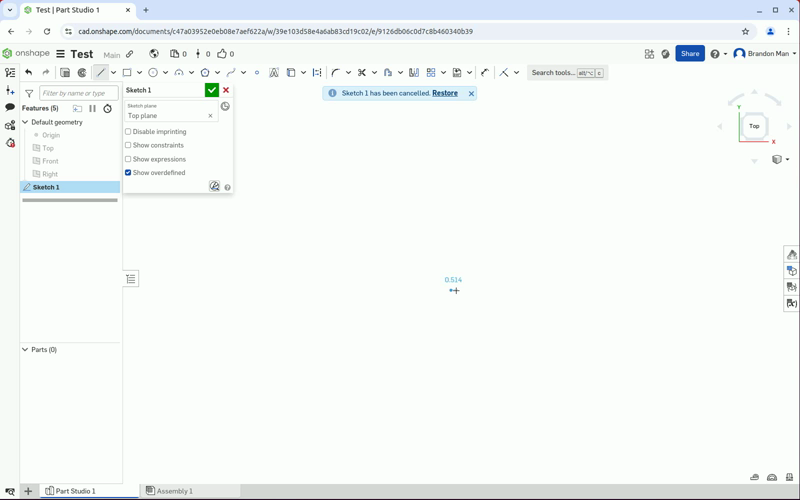
scroll(6)
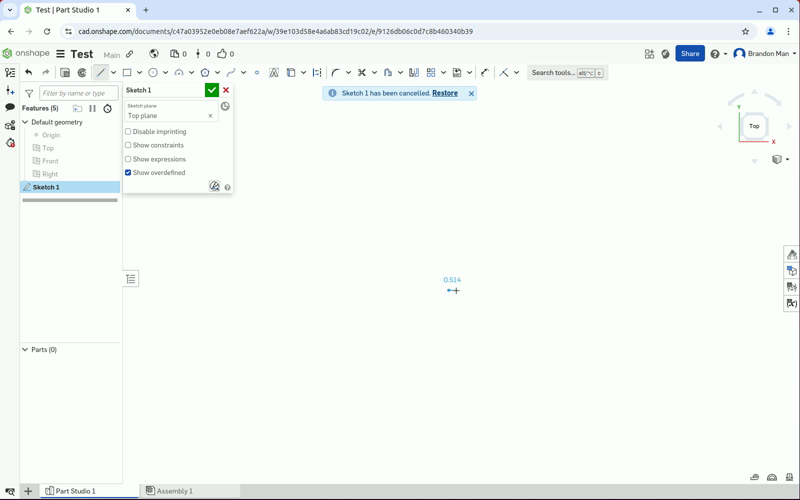
scroll(6)
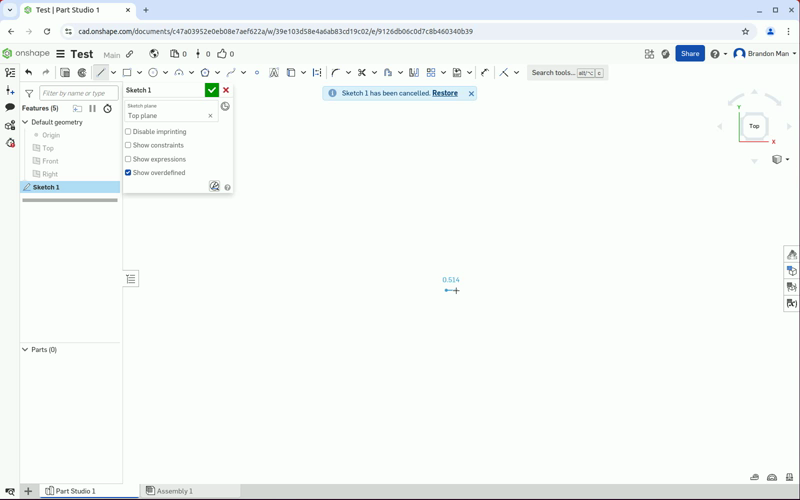
scroll(6)
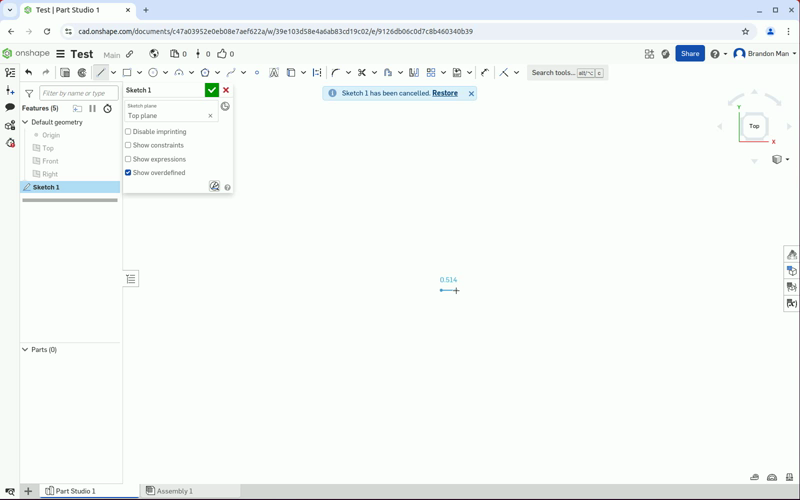
scroll(6)
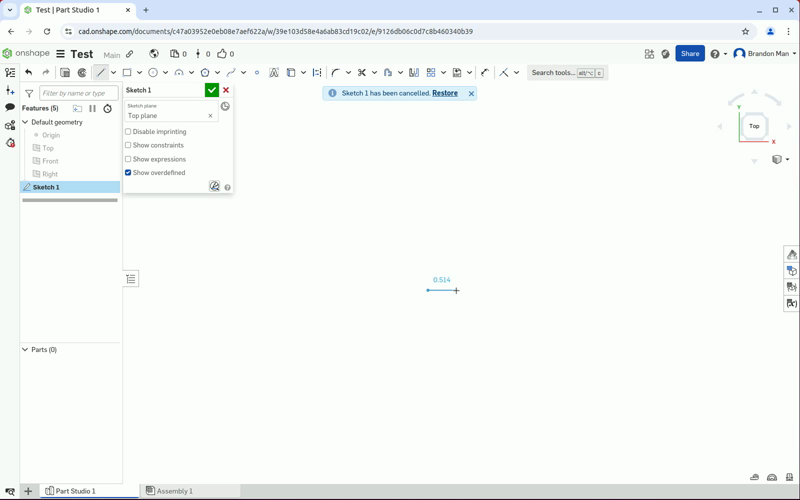
click(456, 290)
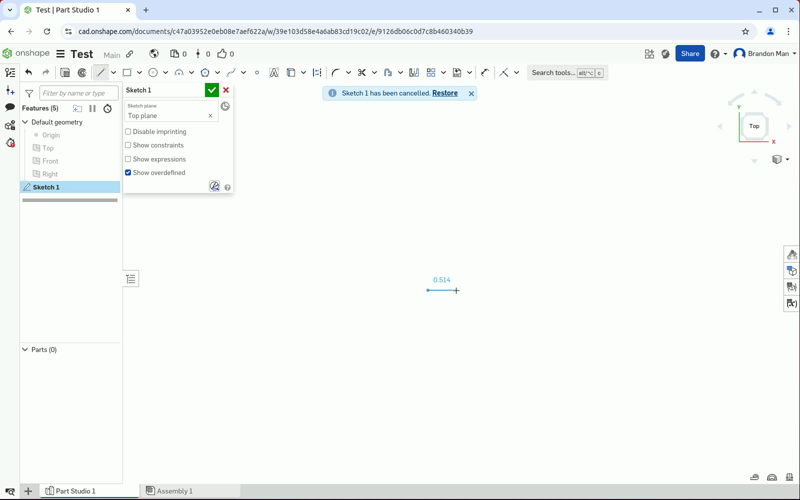
scroll(-6)
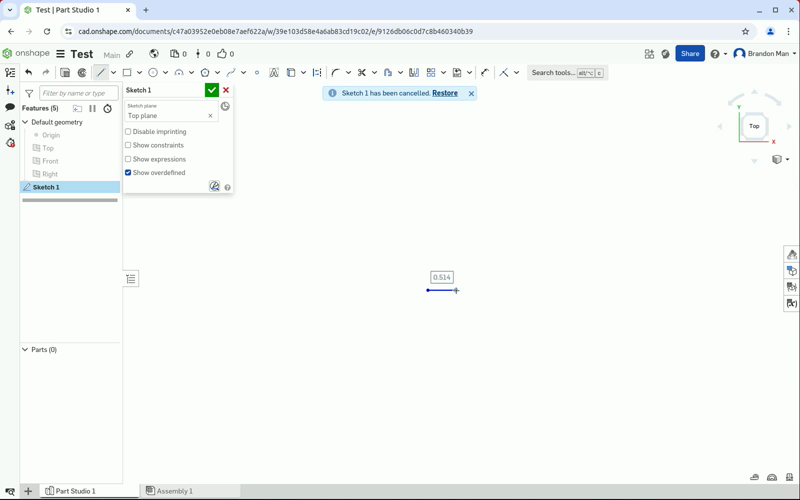
scroll(-6)
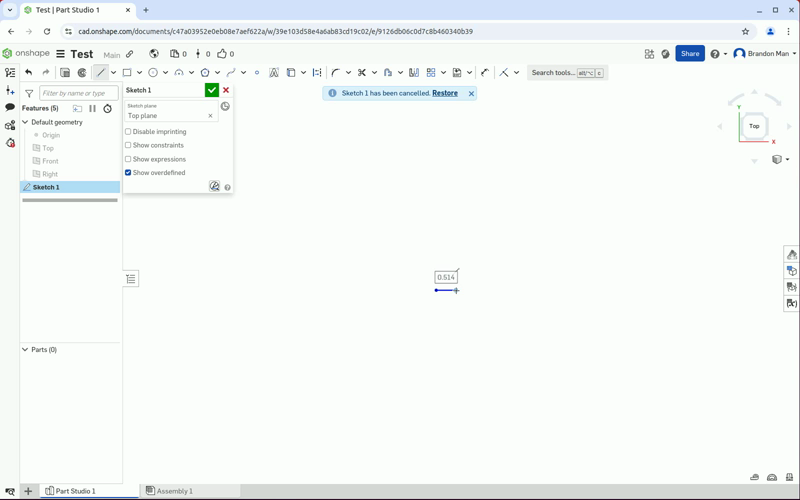
scroll(-6)
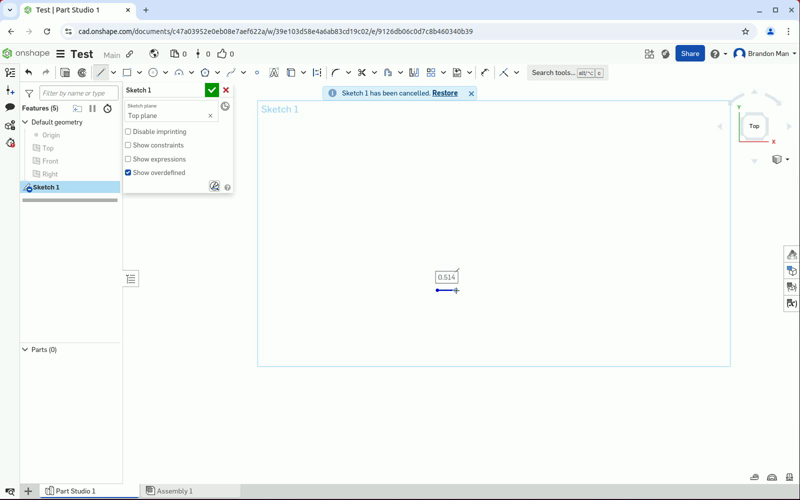
scroll(-6)
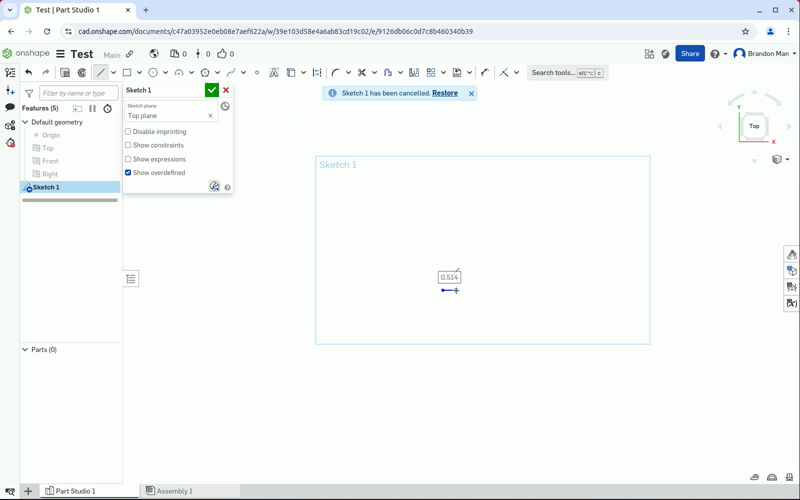
scroll(-6)
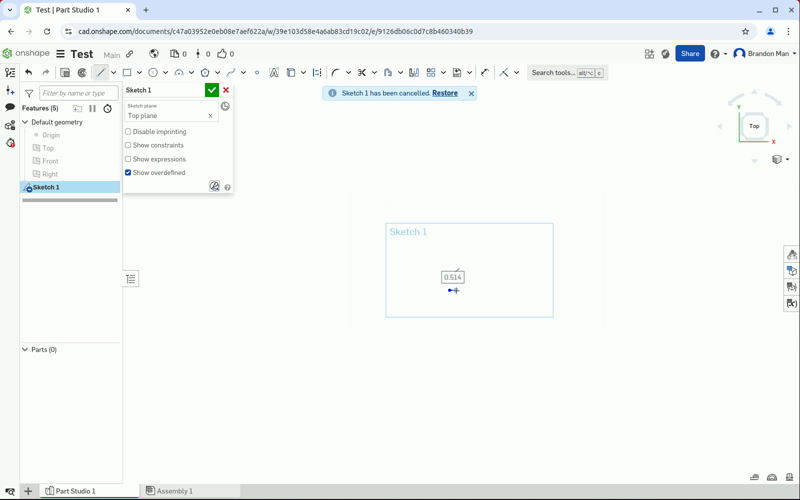
scroll(-6)
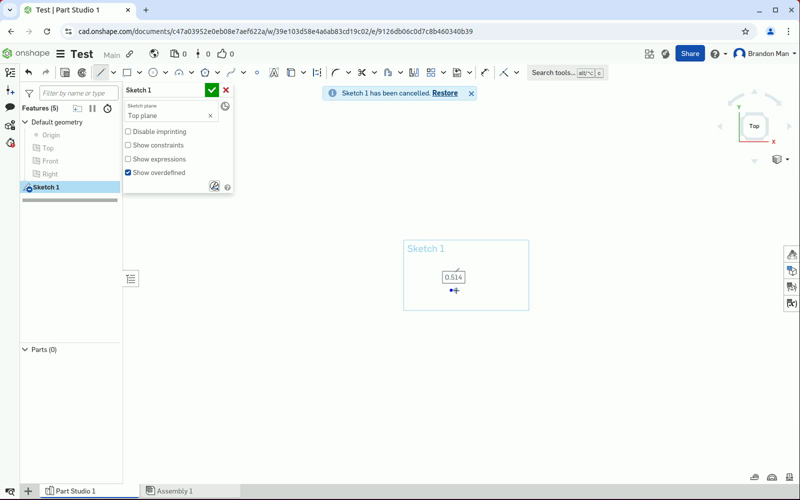
scroll(-6)
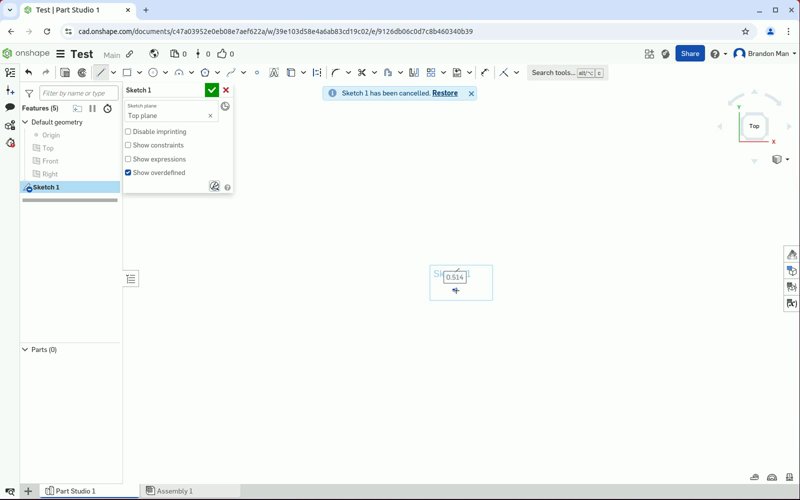
key_up(shift)
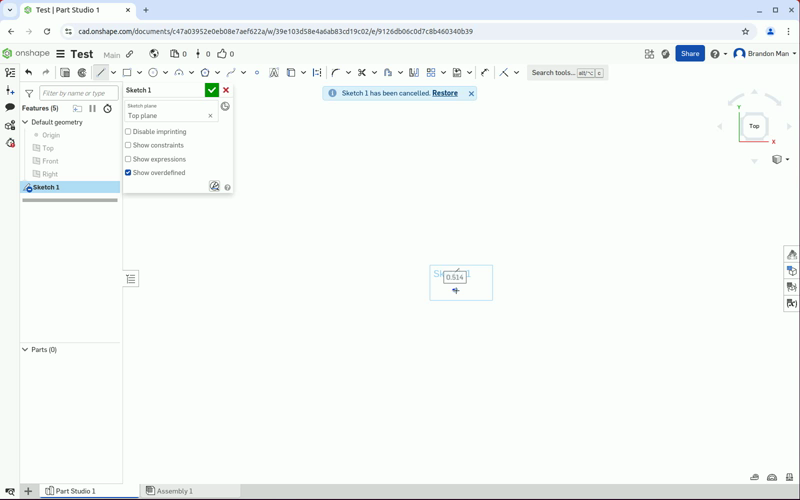
key_down(shift)
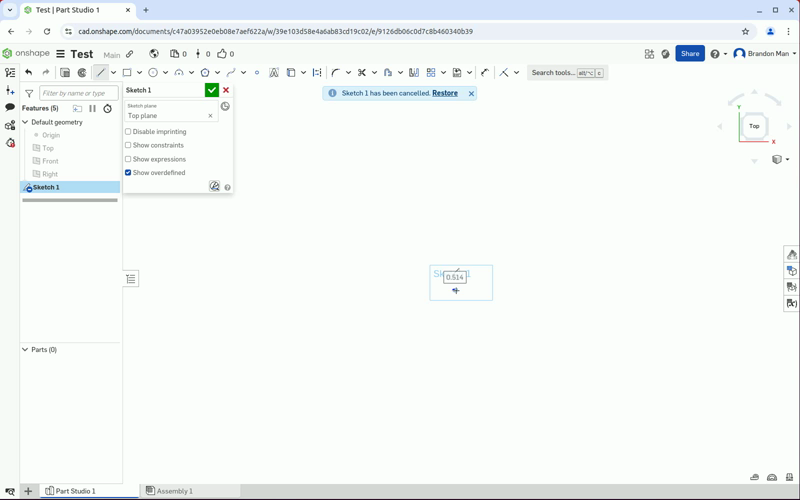
mouse_move(456, 170)
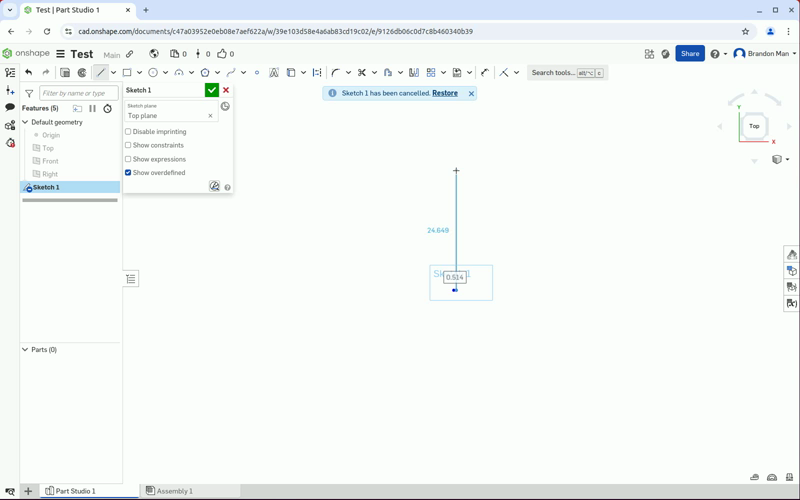
click(456, 170)
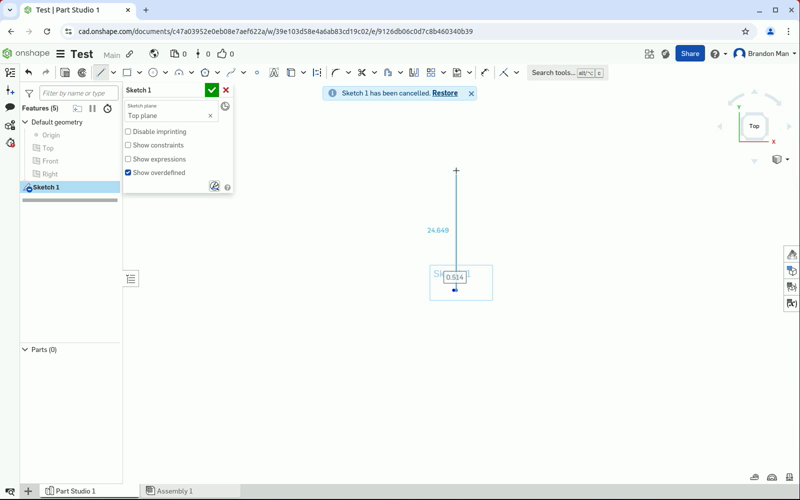
key_up(shift)
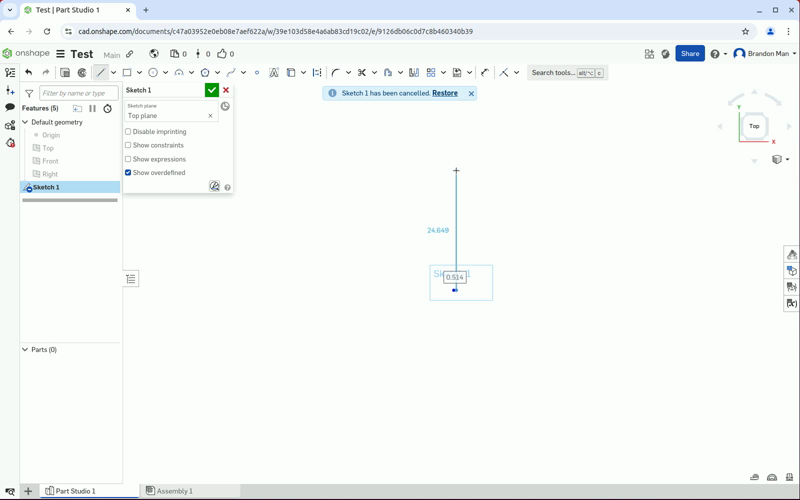
key_down(shift)
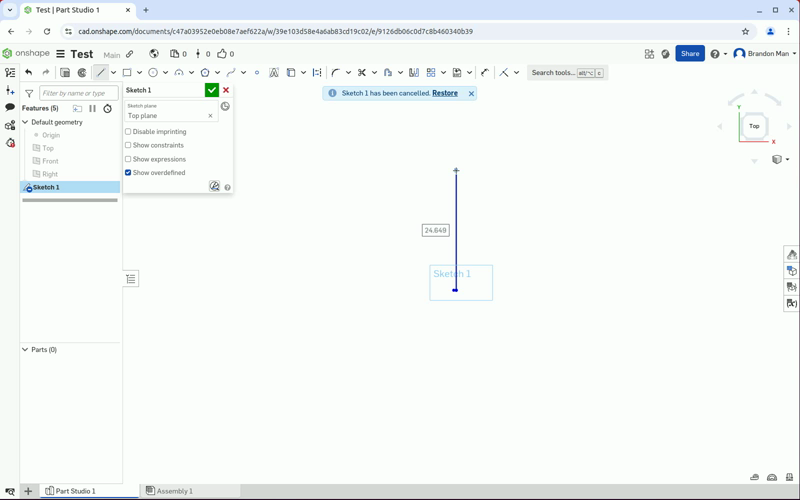
mouse_move(486, 170)
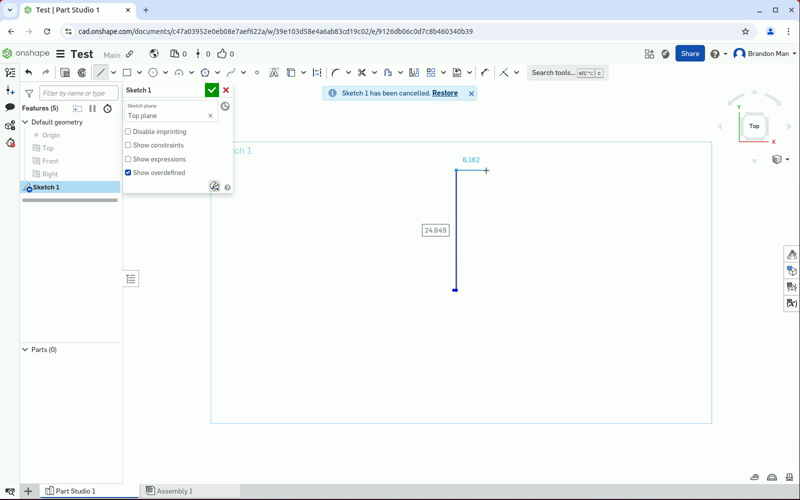
mouse_move(453, 170)
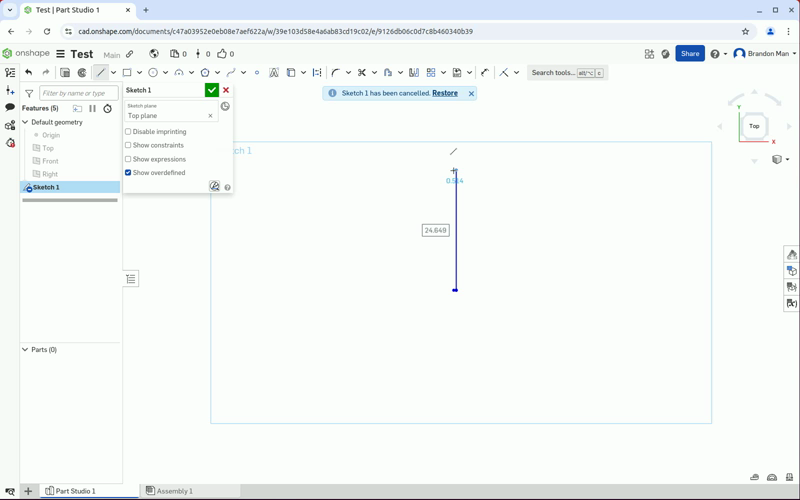
scroll(6)
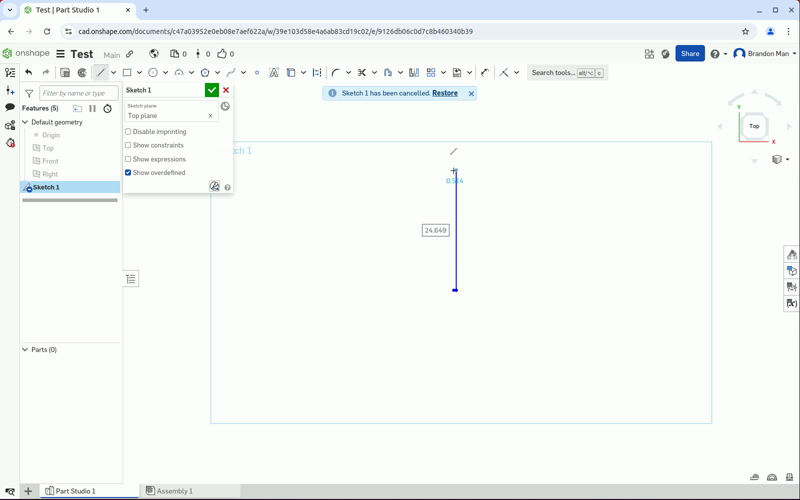
scroll(6)
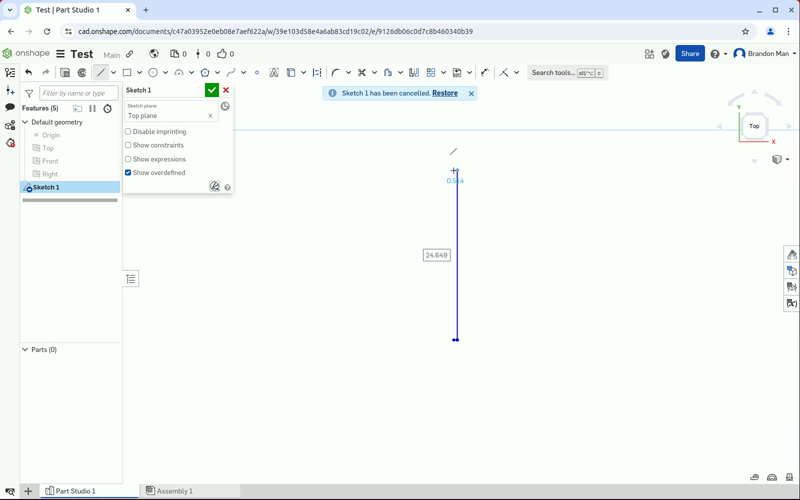
scroll(6)
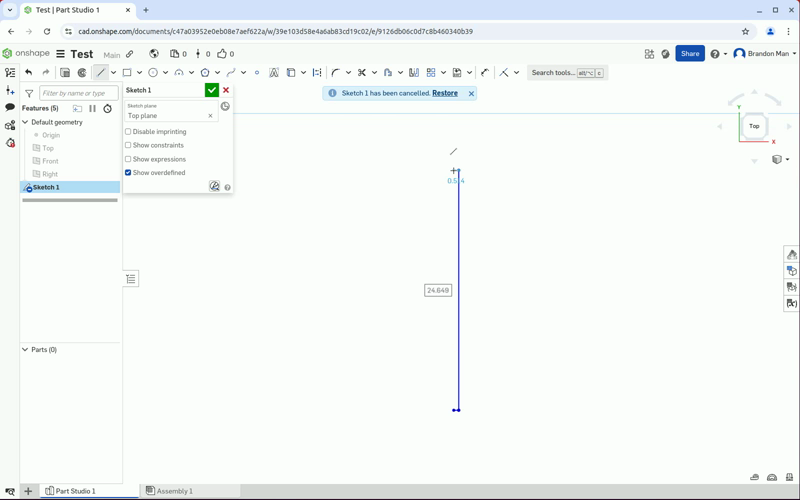
scroll(6)
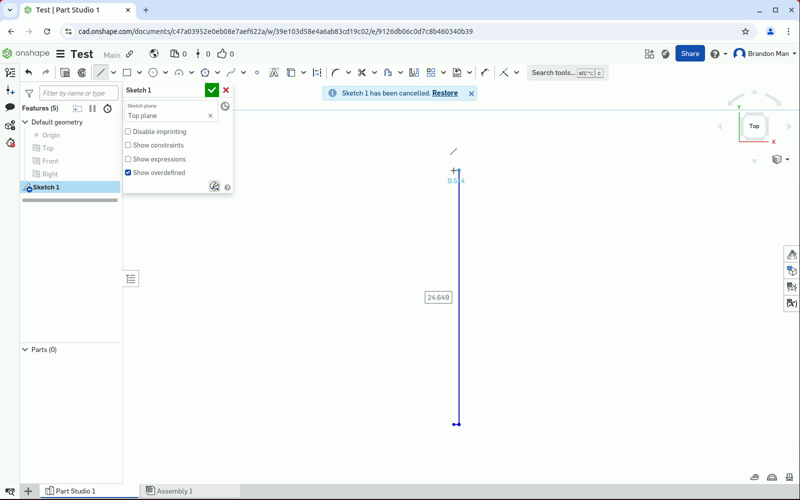
scroll(6)
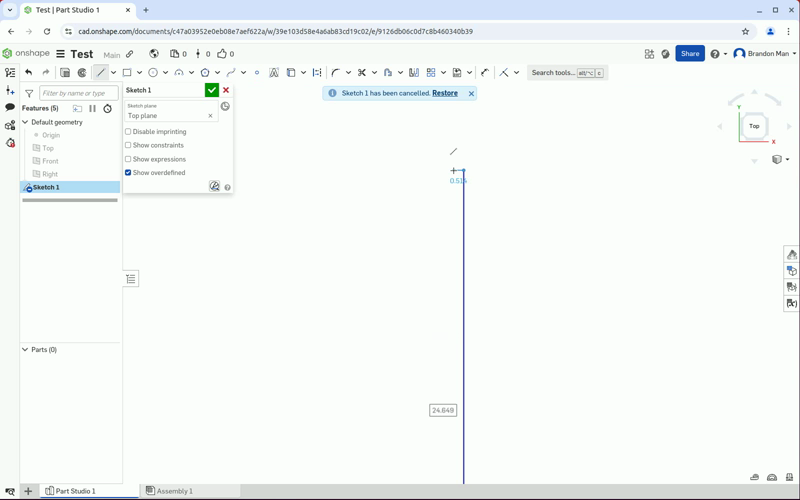
scroll(6)
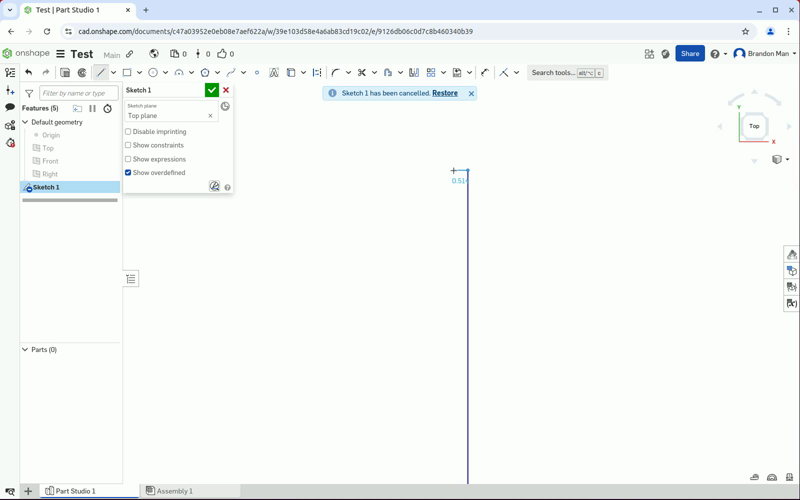
scroll(6)
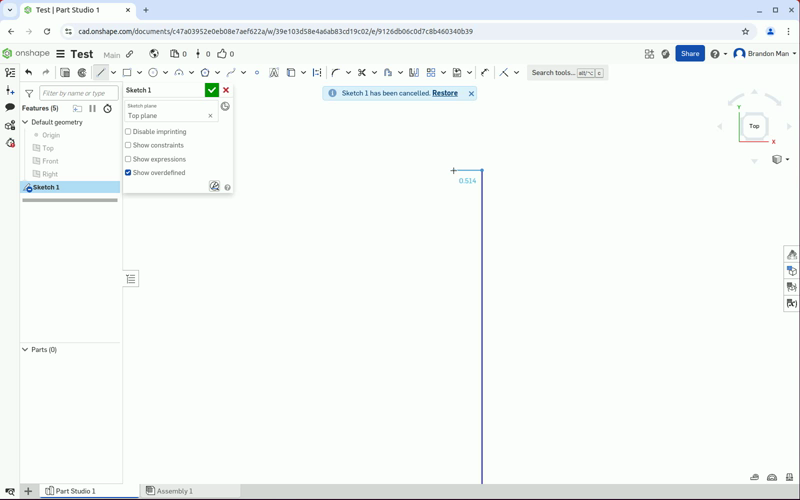
click(453, 170)
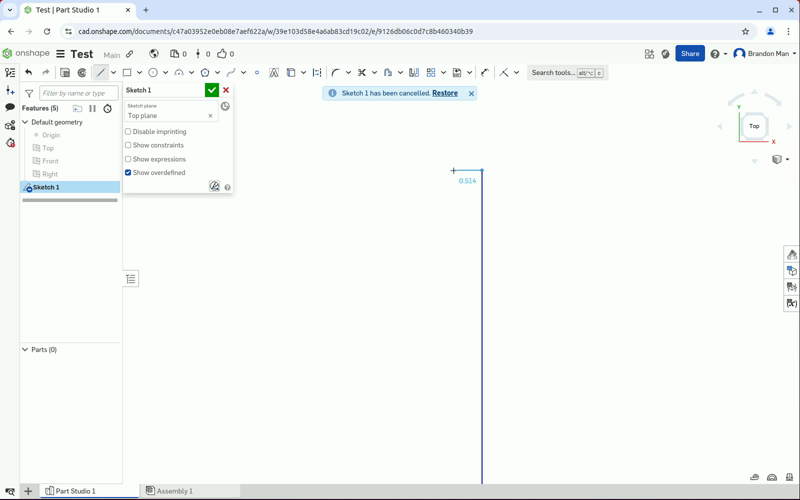
scroll(-6)
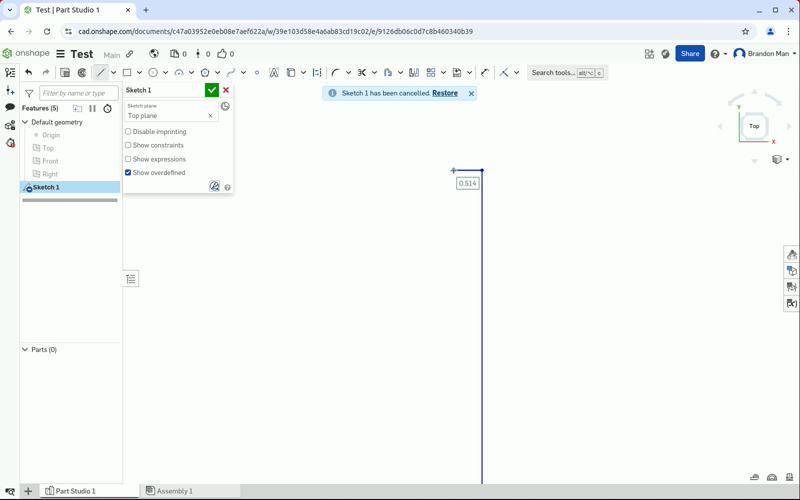
scroll(-6)
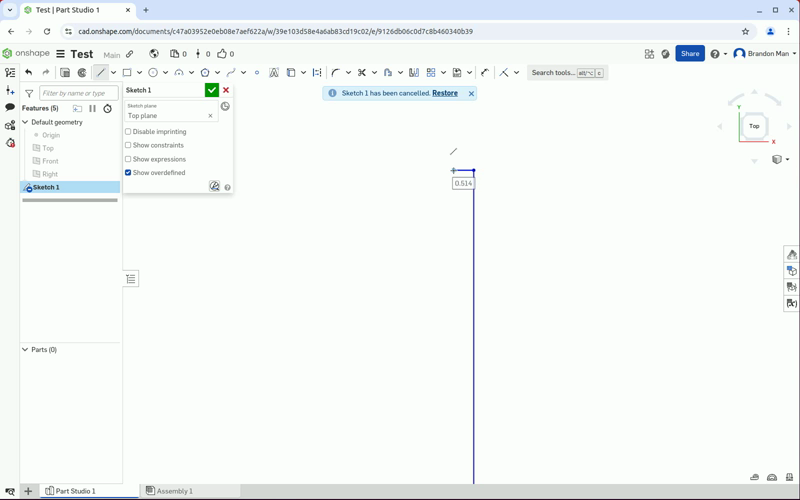
scroll(-6)
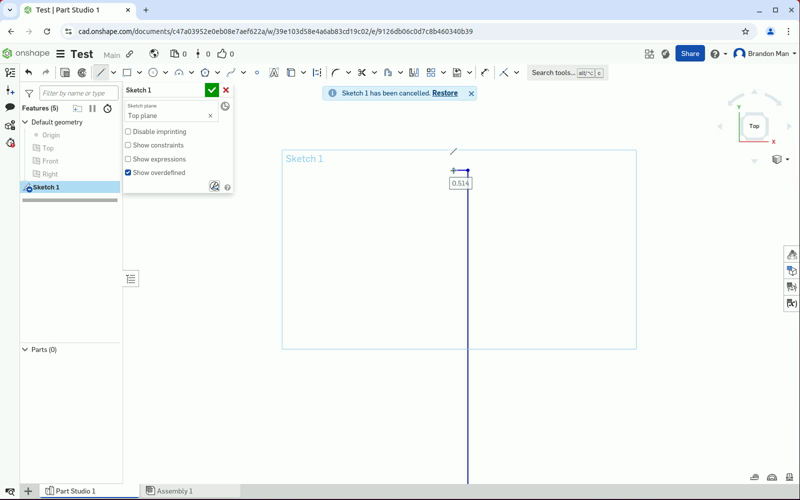
scroll(-6)
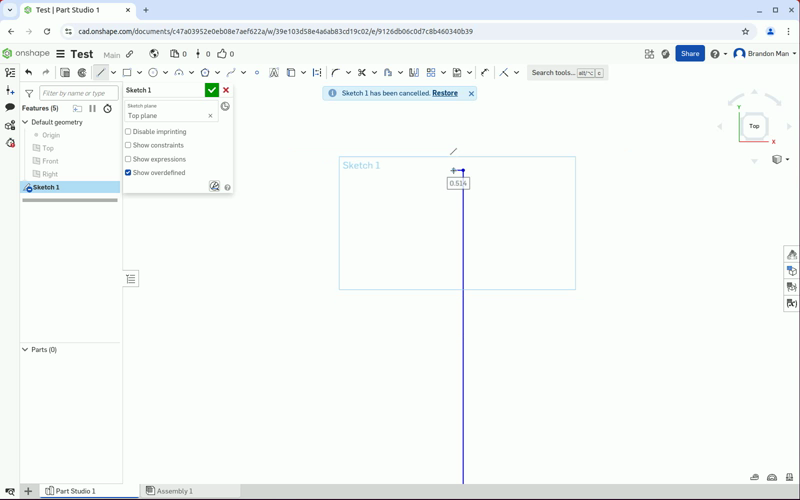
scroll(-6)
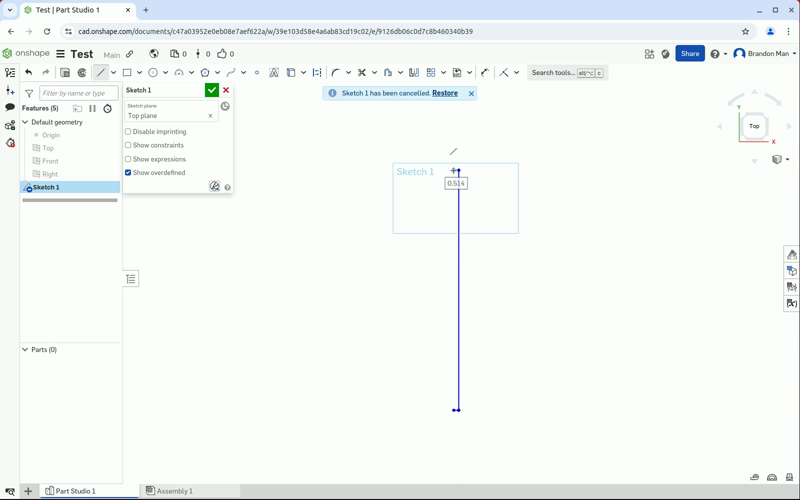
scroll(-6)
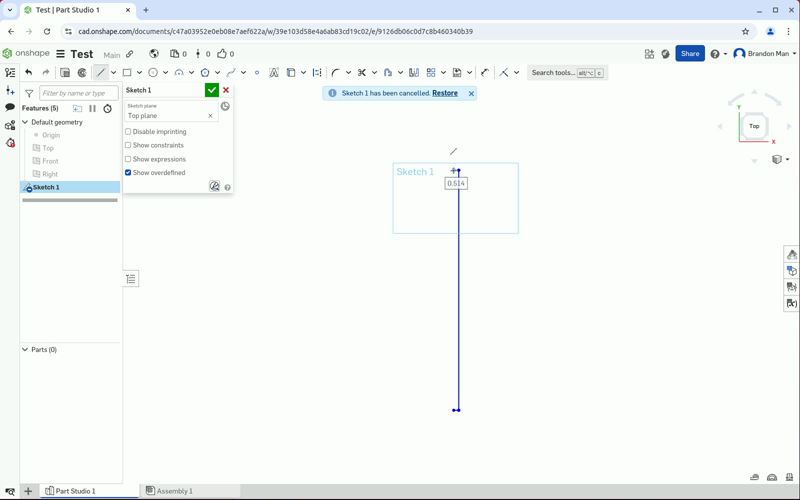
scroll(-6)
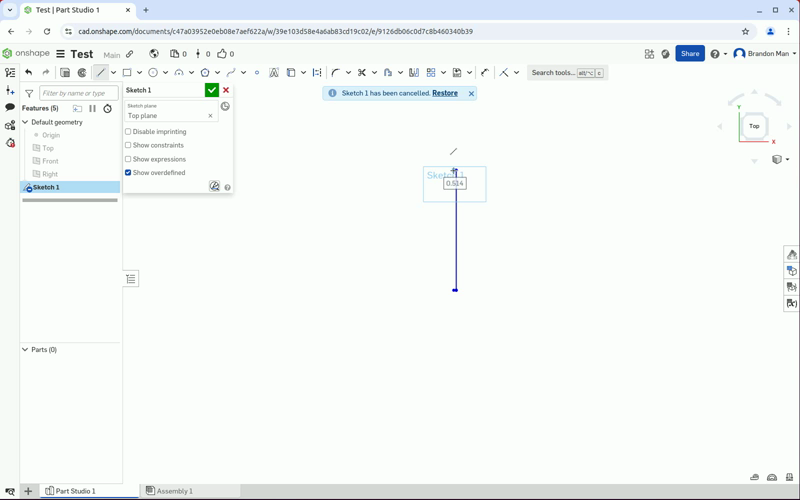
key_up(shift)
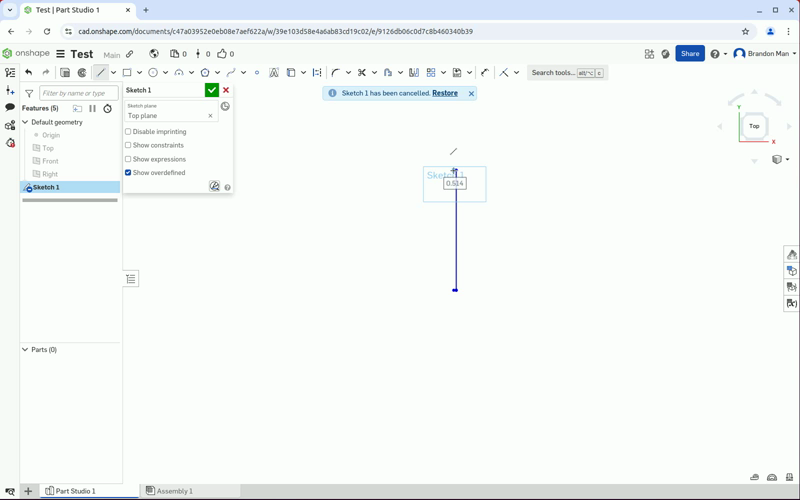
key_down(shift)
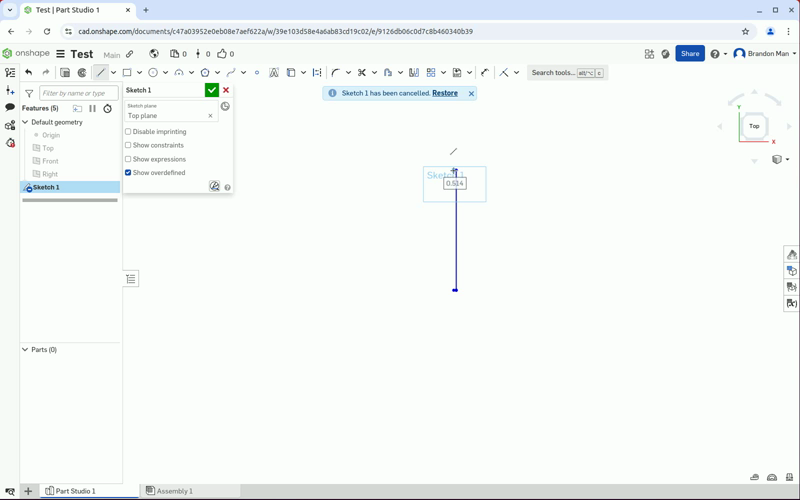
mouse_move(453, 290)
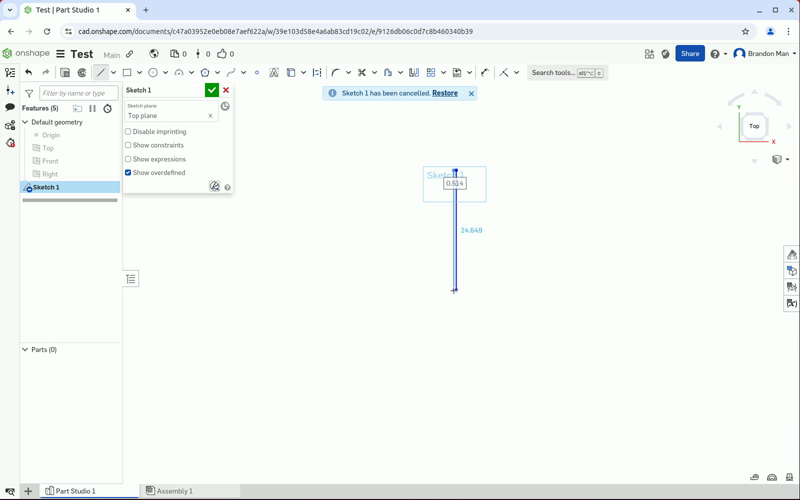
scroll(6)
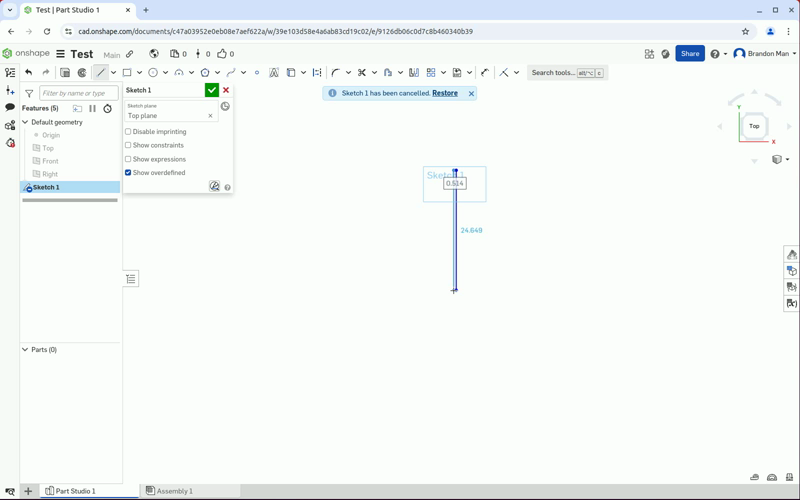
scroll(6)
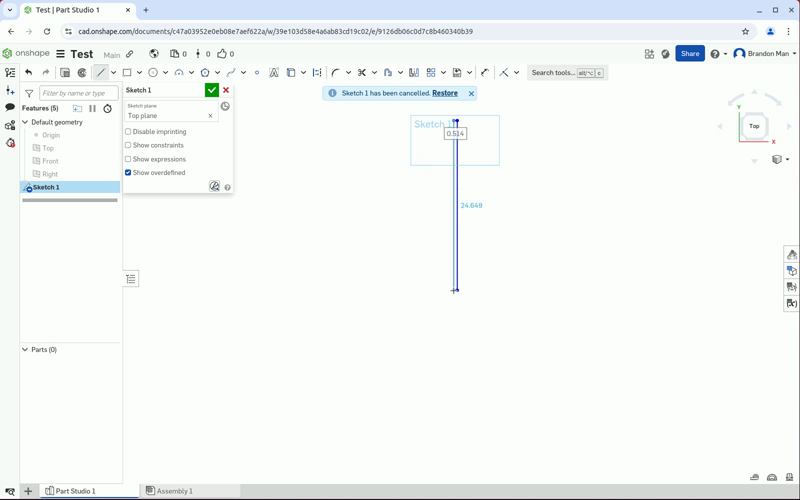
scroll(6)
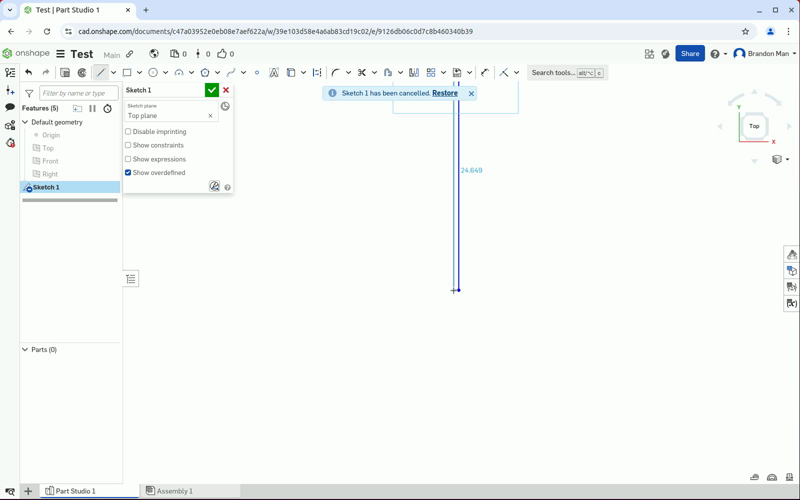
scroll(6)
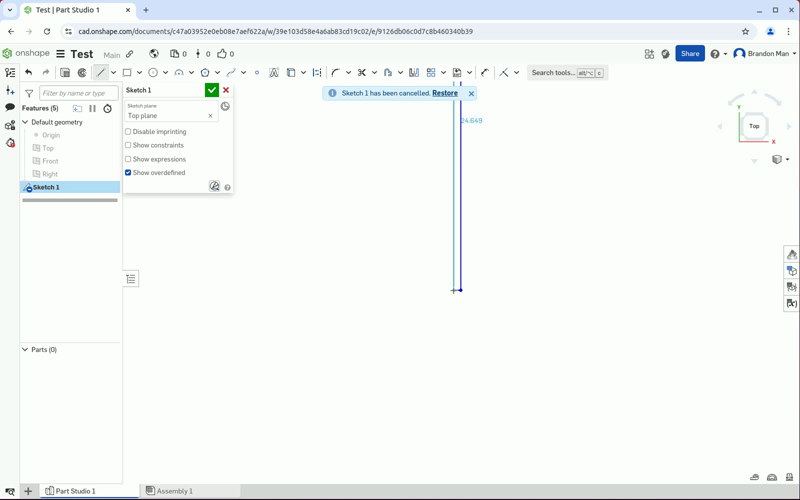
scroll(6)
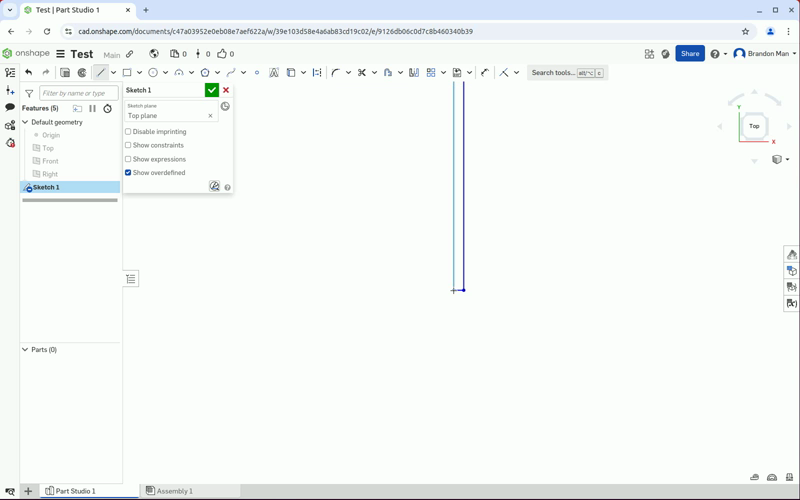
scroll(6)
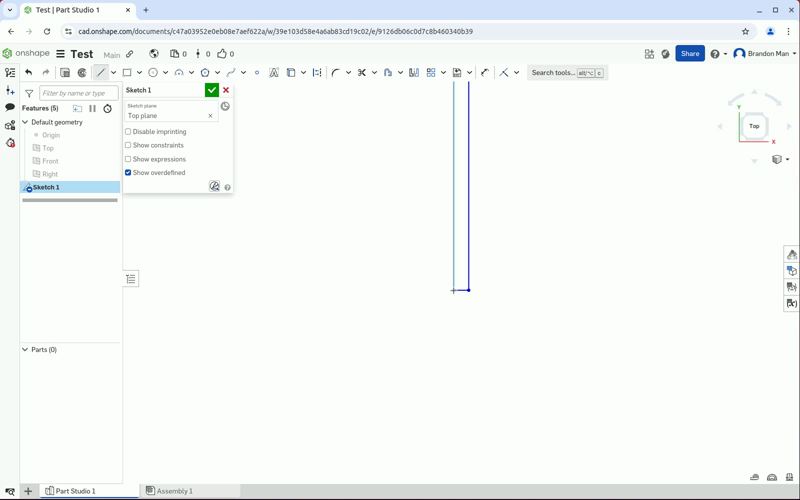
scroll(6)
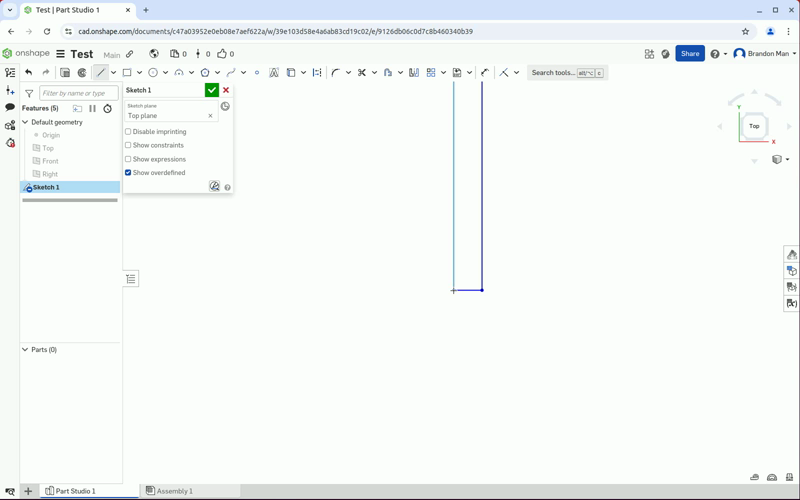
key_up(shift)
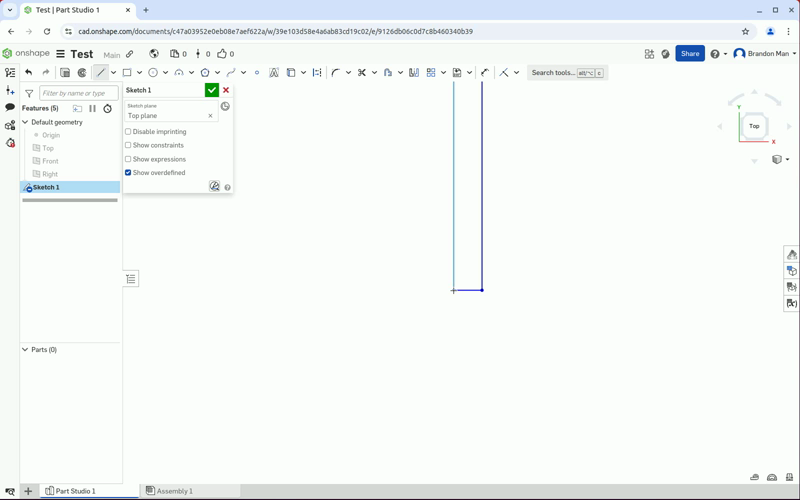
click(453, 290)
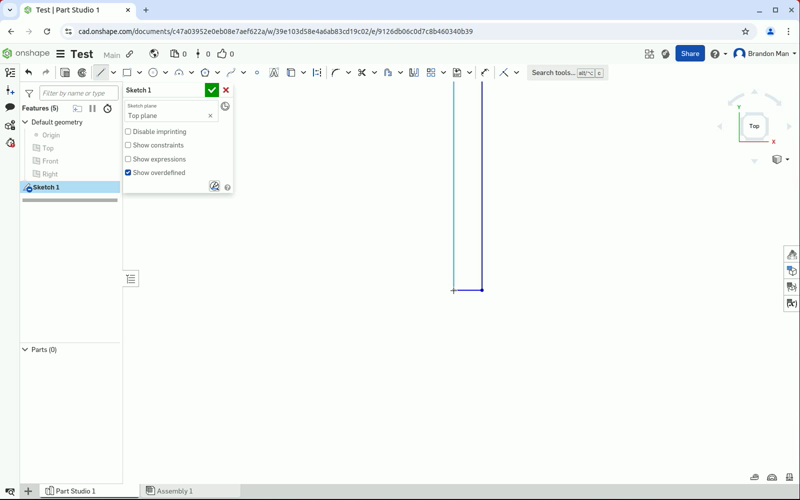
scroll(-6)
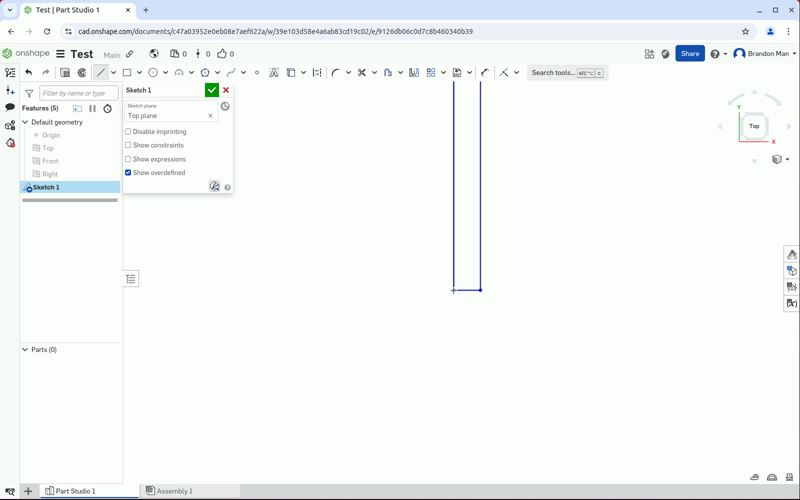
scroll(-6)
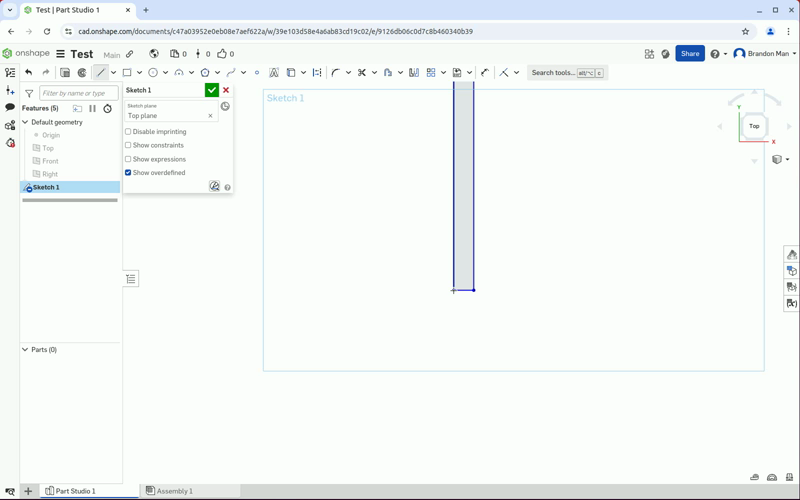
scroll(-6)
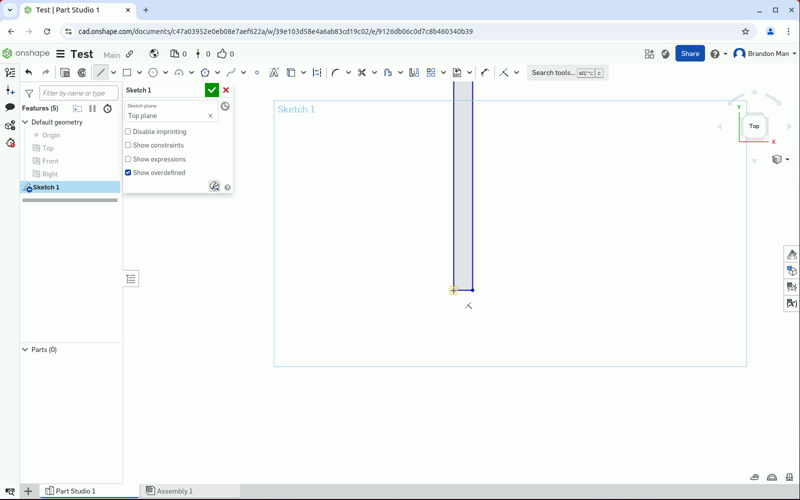
scroll(-6)
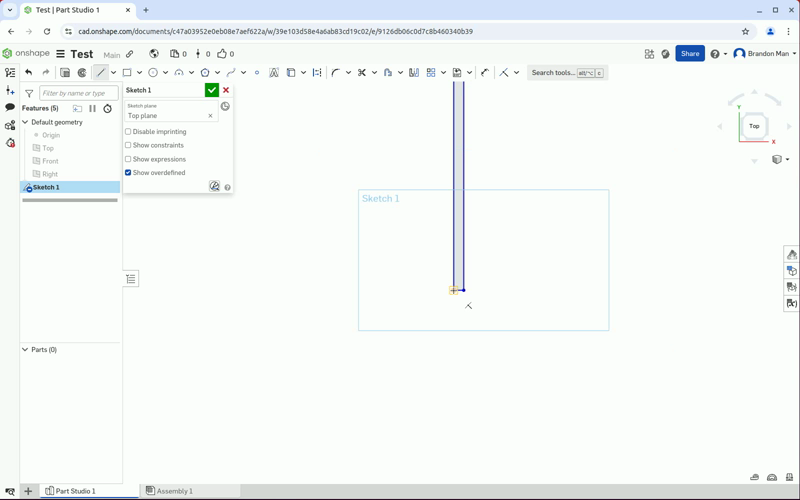
scroll(-6)
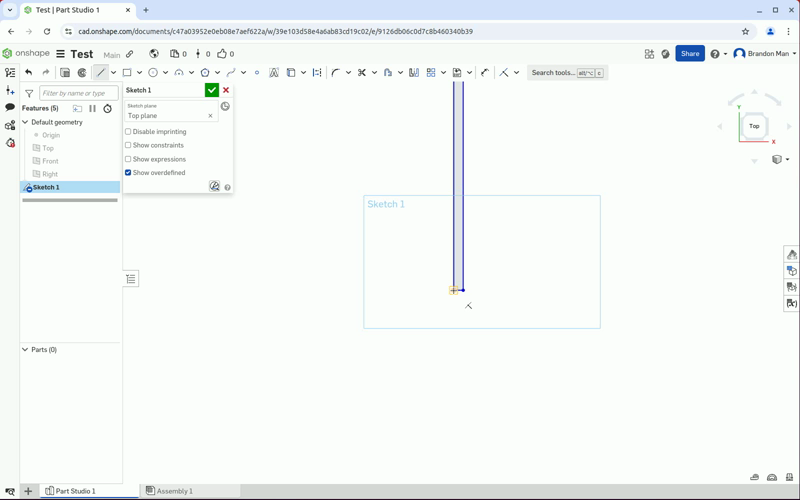
scroll(-6)
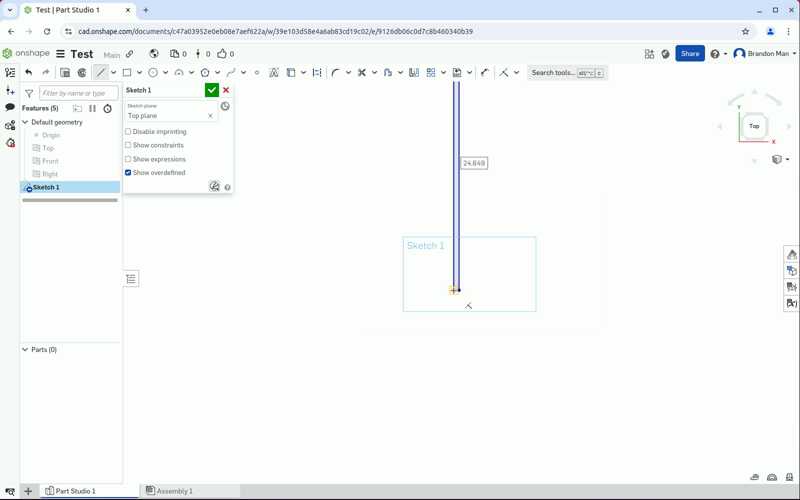
scroll(-6)
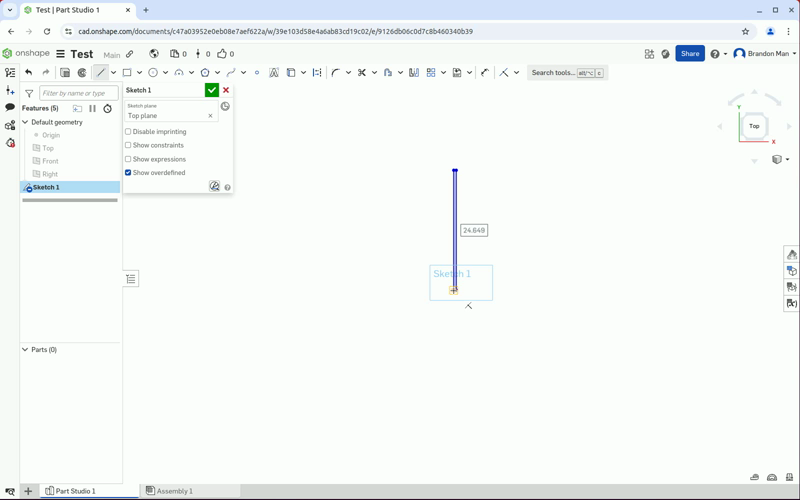
key(esc)
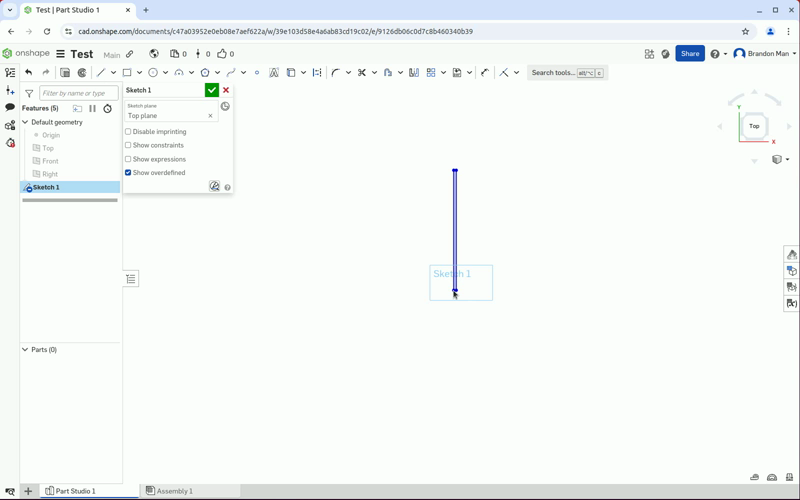
mouse_move(455, 266)
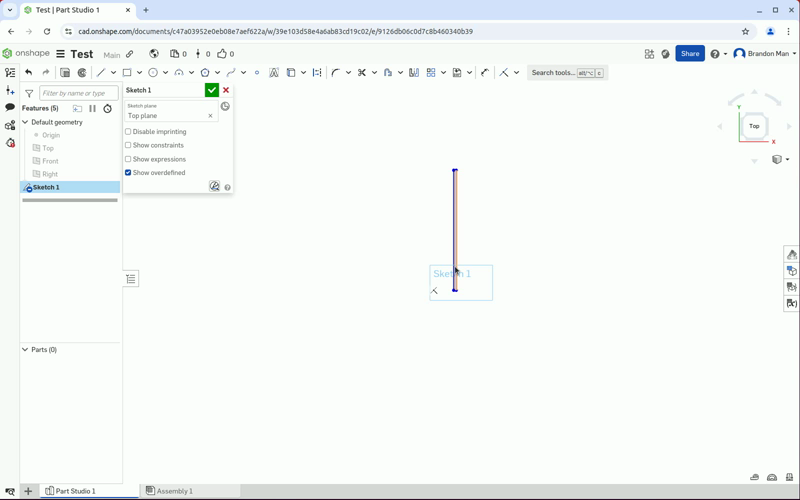
scroll(6)
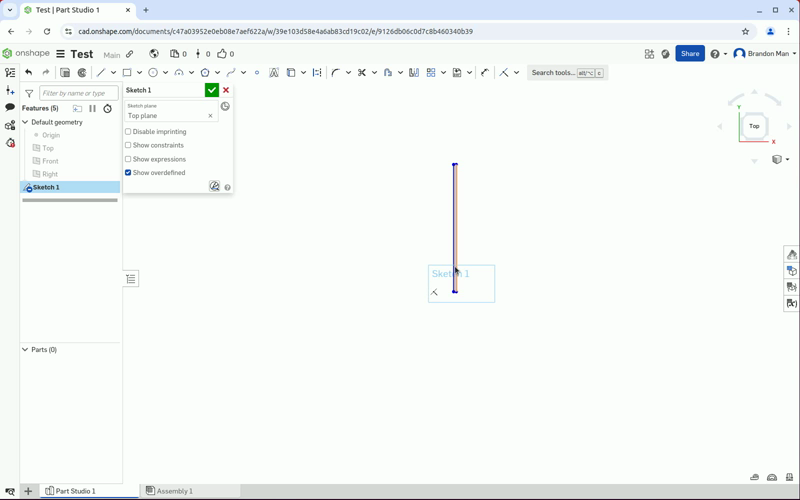
scroll(6)
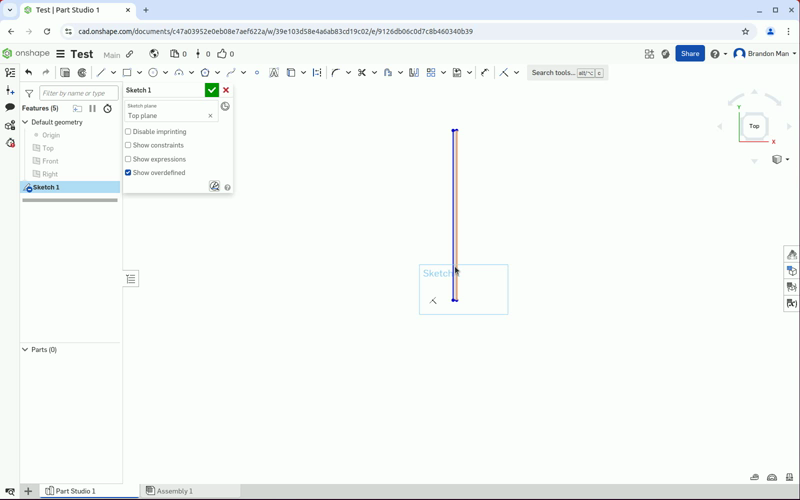
scroll(6)
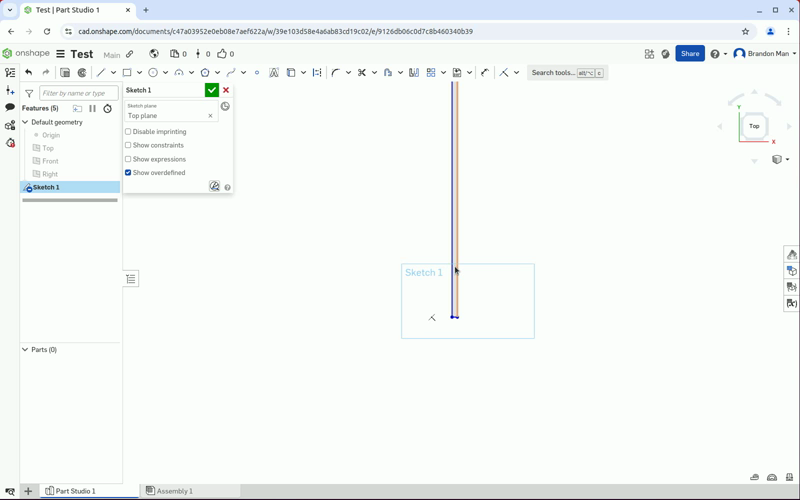
scroll(6)
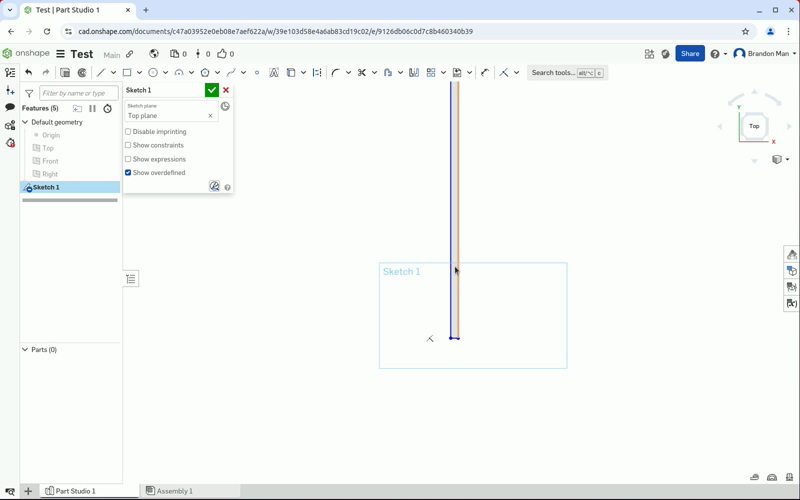
scroll(6)
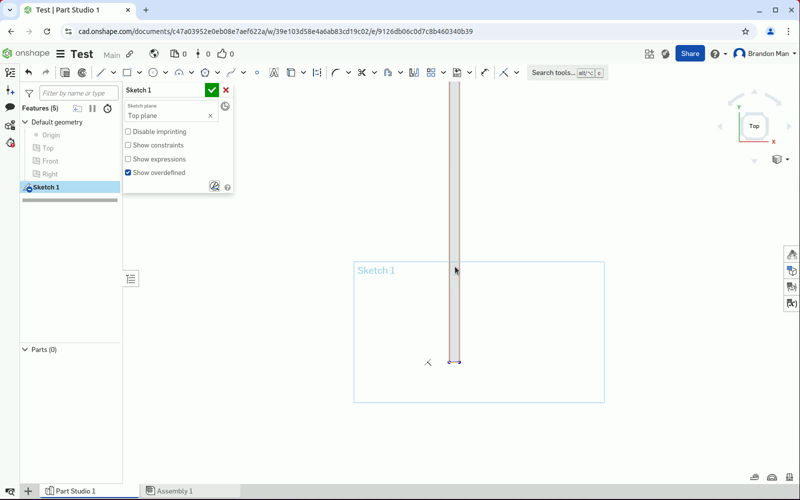
scroll(6)
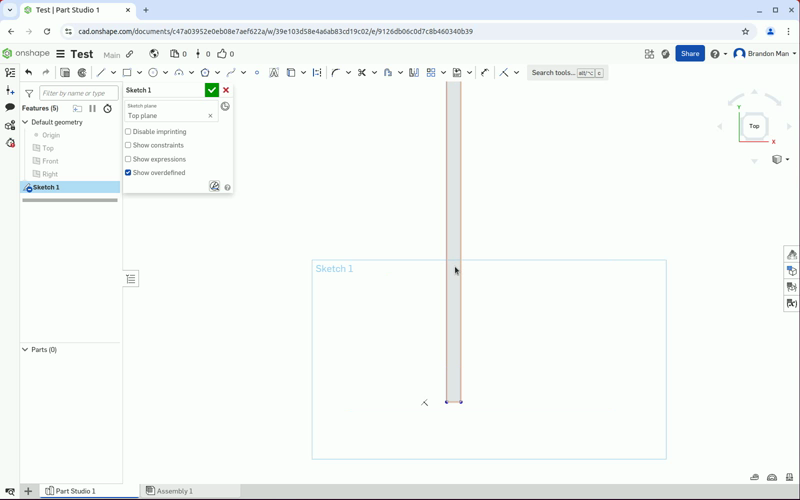
scroll(6)
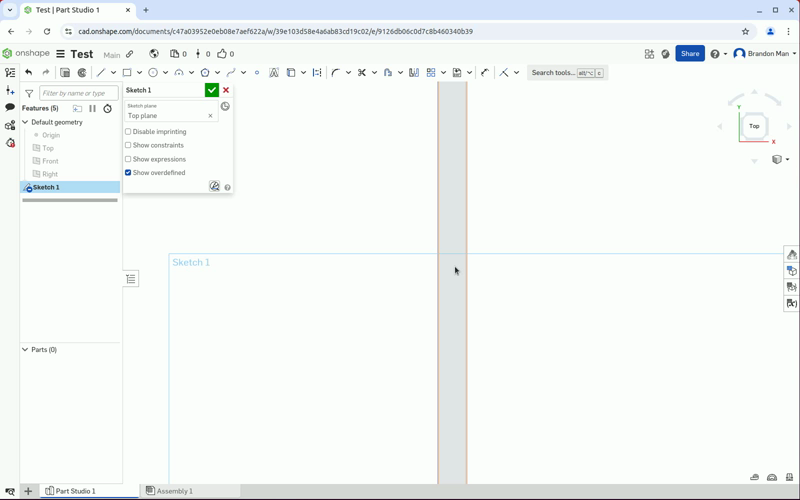
click(455, 266)
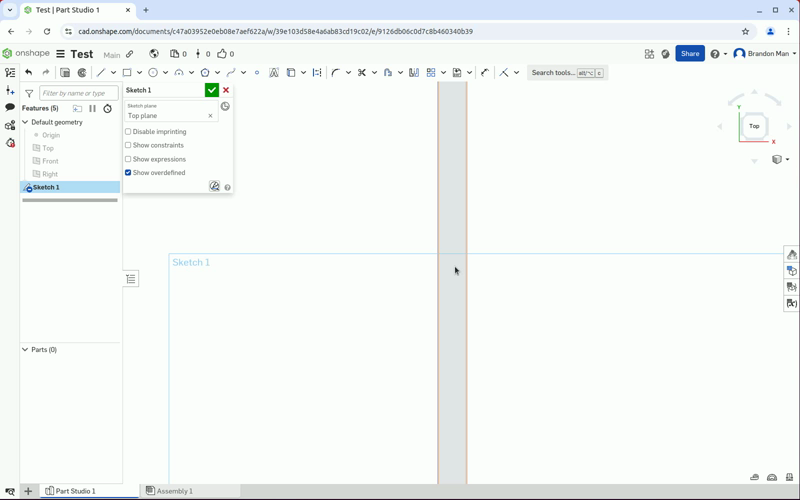
scroll(-6)
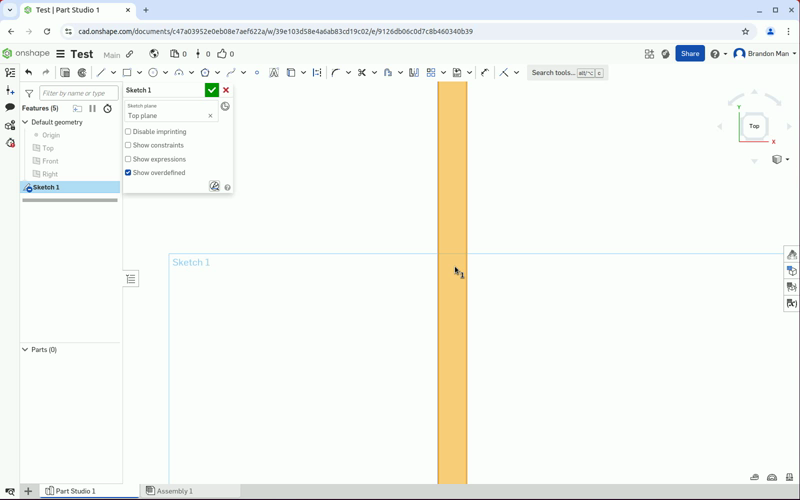
scroll(-6)
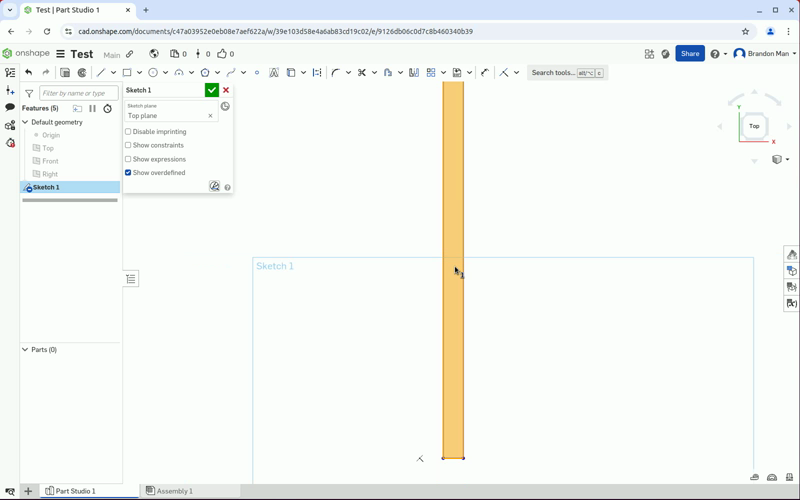
scroll(-6)
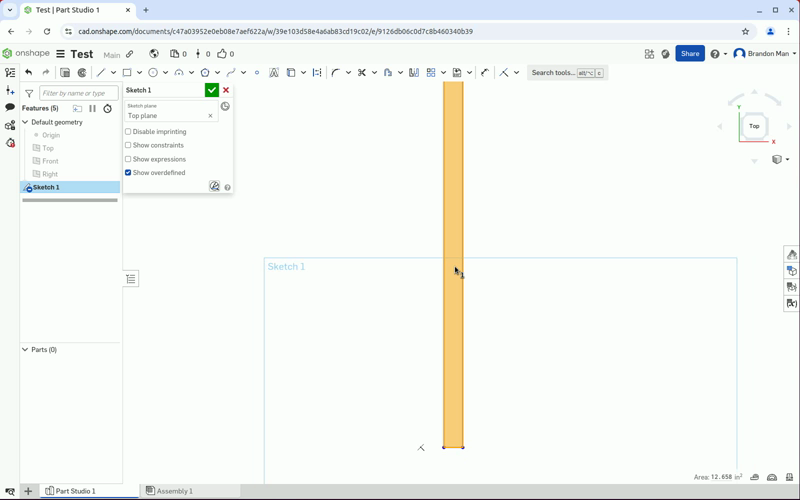
scroll(-6)
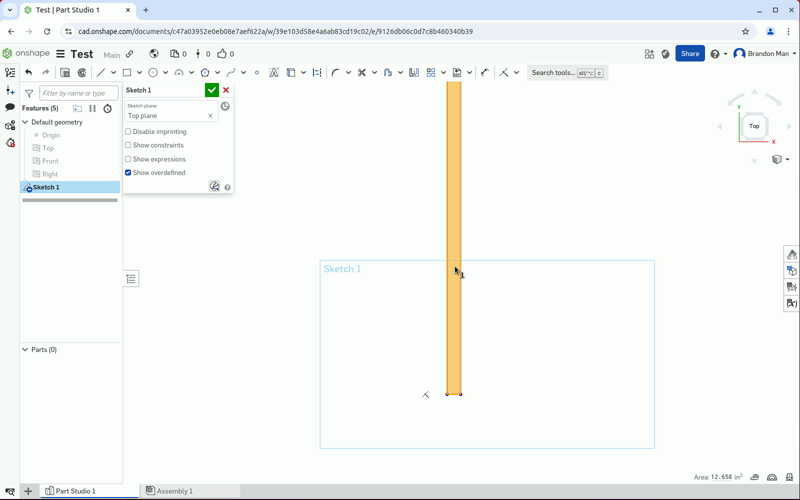
scroll(-6)
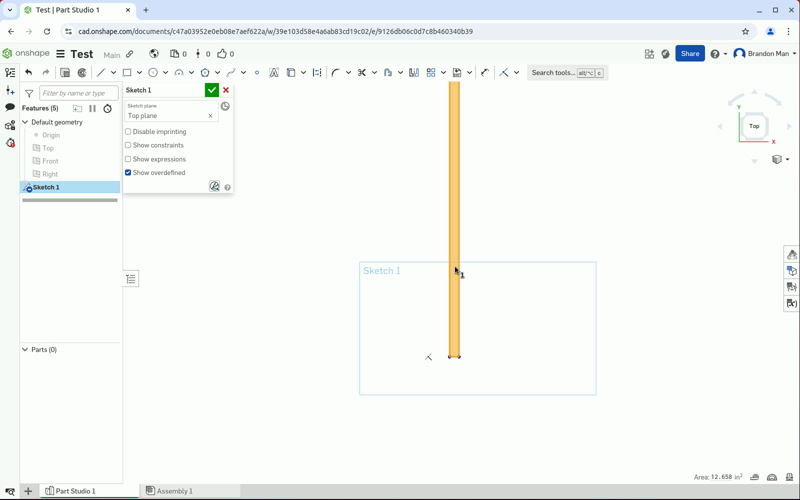
scroll(-6)
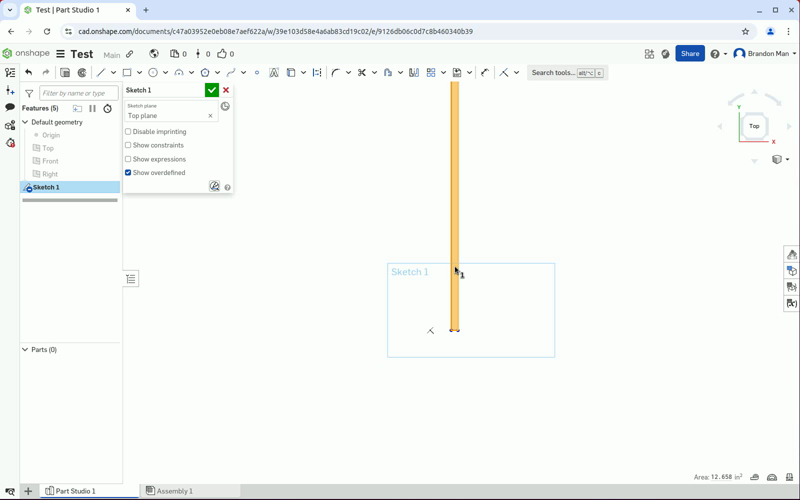
scroll(-6)
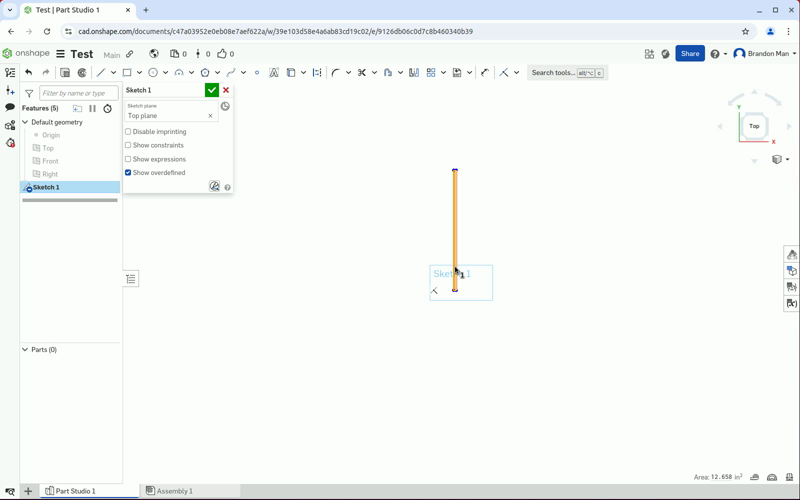
mouse_move(73, 352)
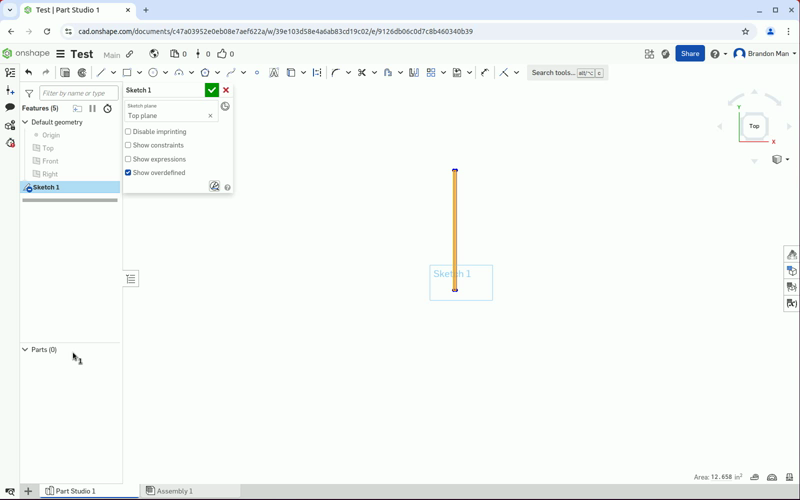
key(shift+y)
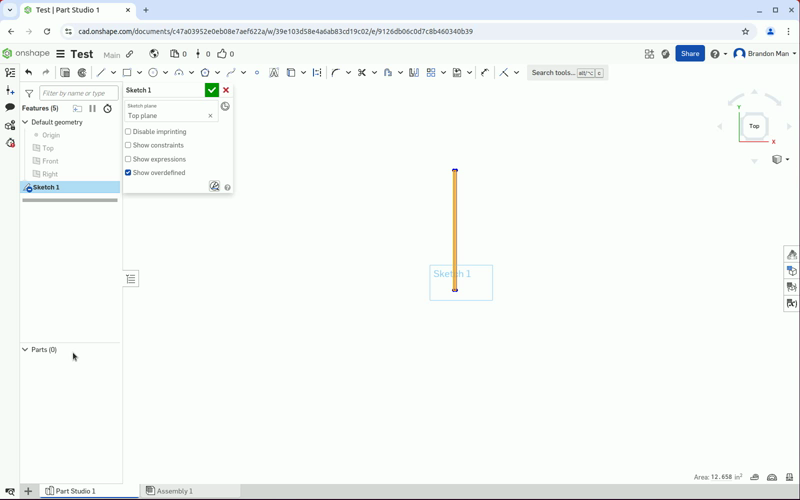
key(shift+e)
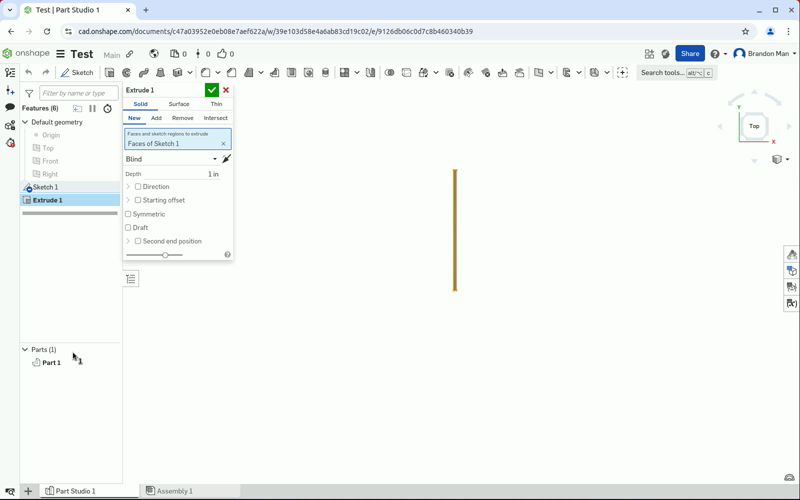
mouse_move(143, 106)
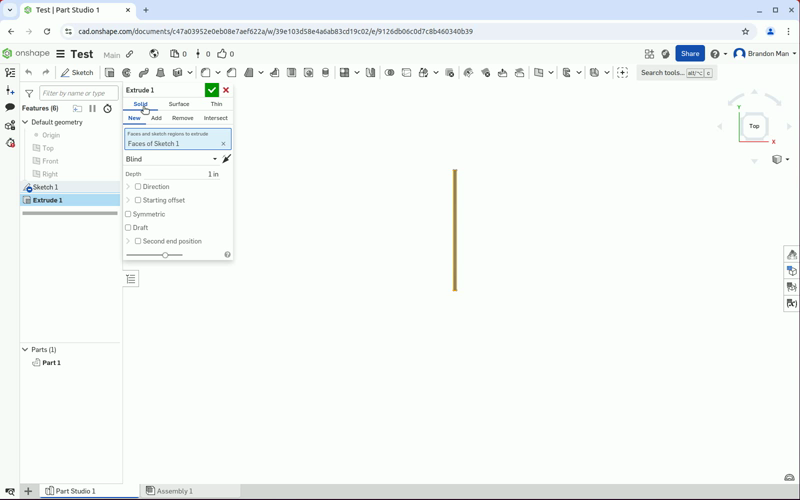
click(143, 106)
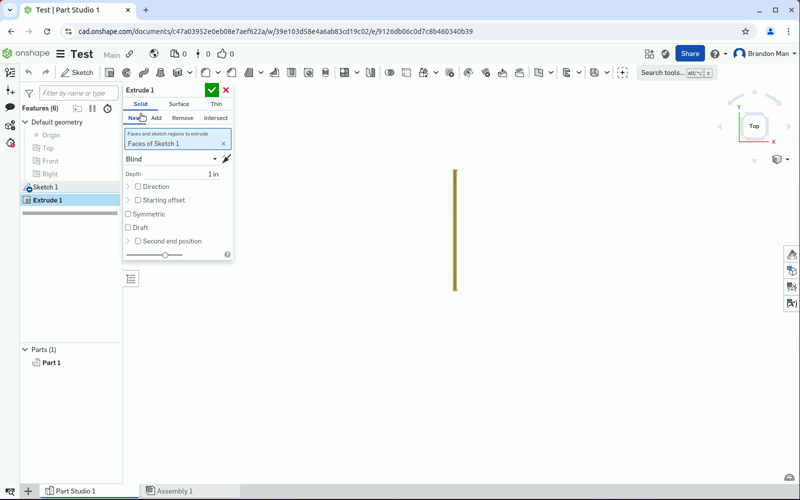
mouse_move(137, 120)
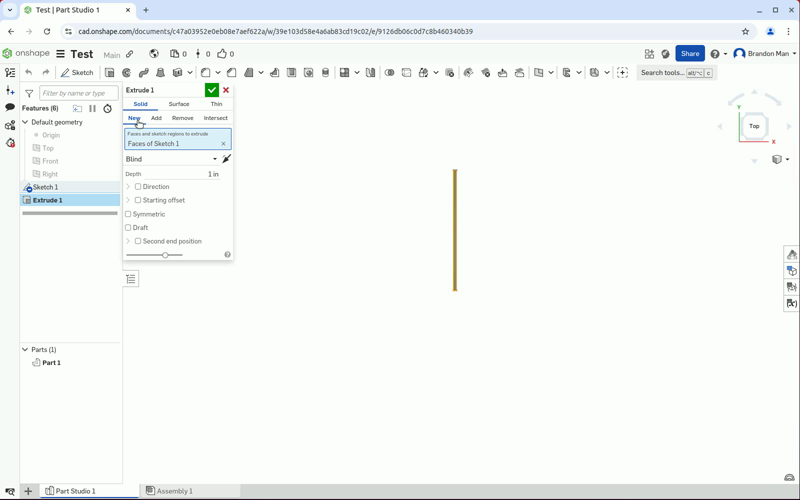
click(137, 120)
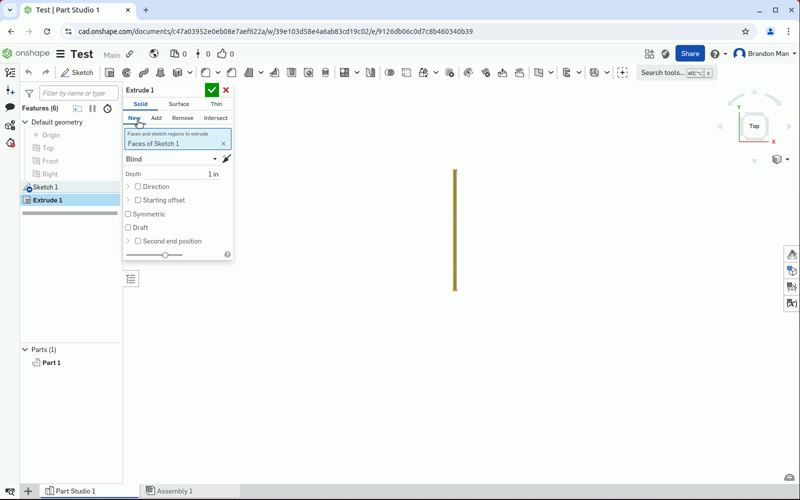
key(tab, 4)
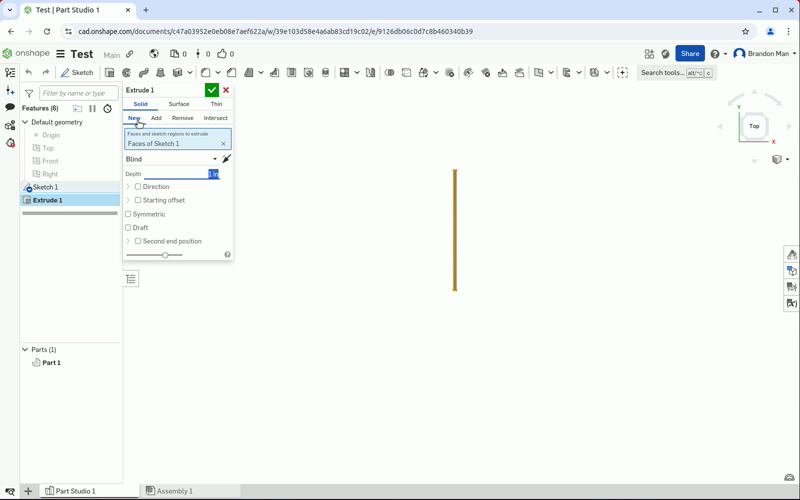
text(0.481)
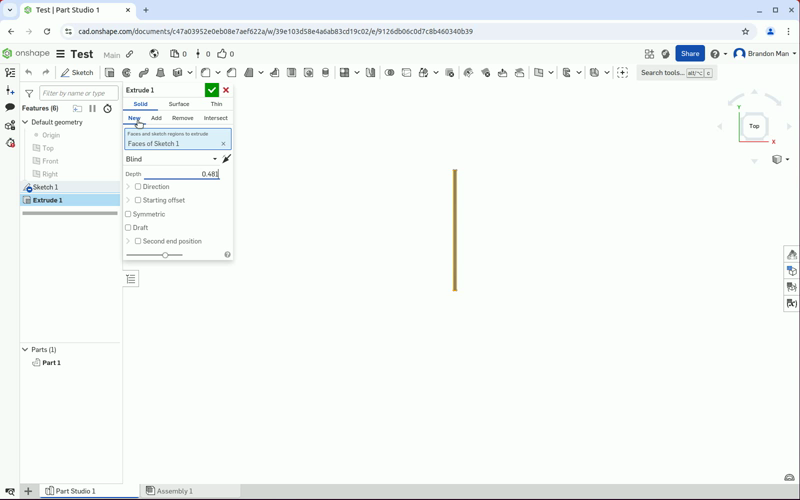
key(enter)
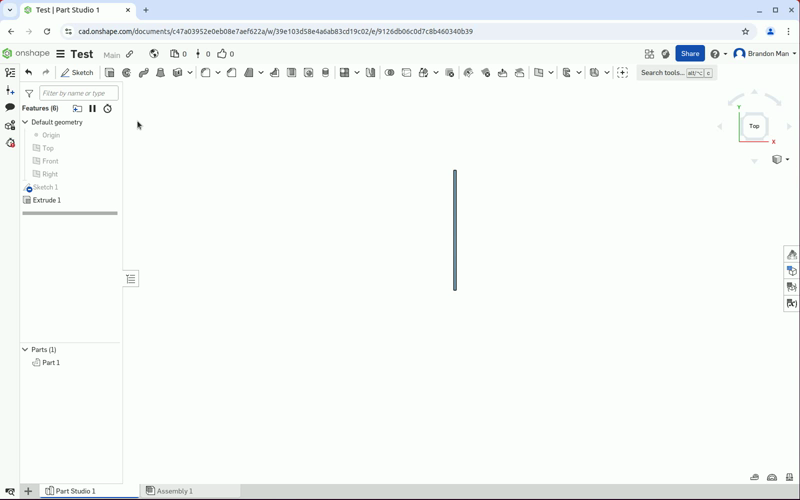
key(shift+h)
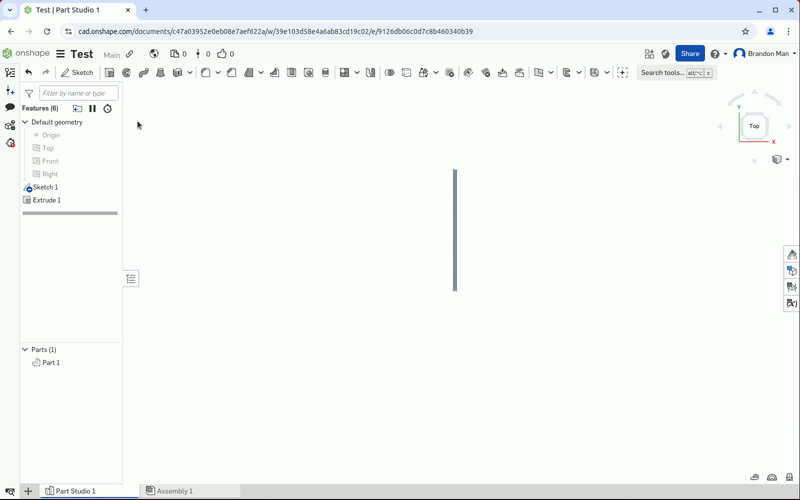
key(shift+h)
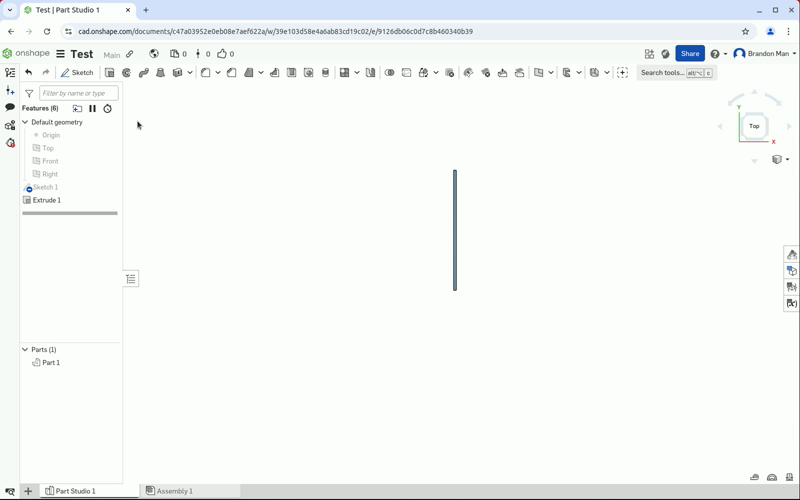
mouse_move(73, 189)
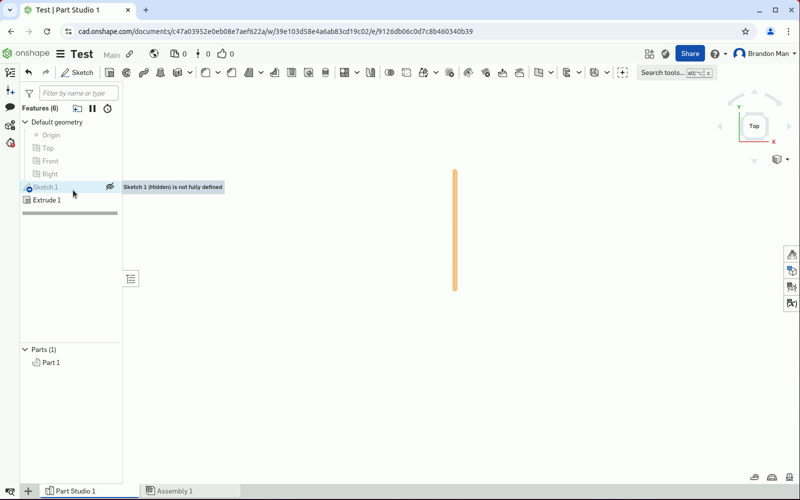
click(73, 189)
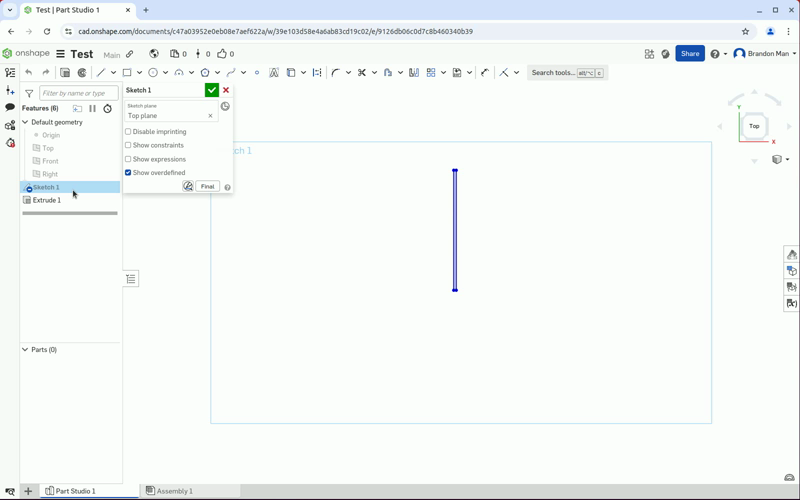
mouse_move(229, 92)
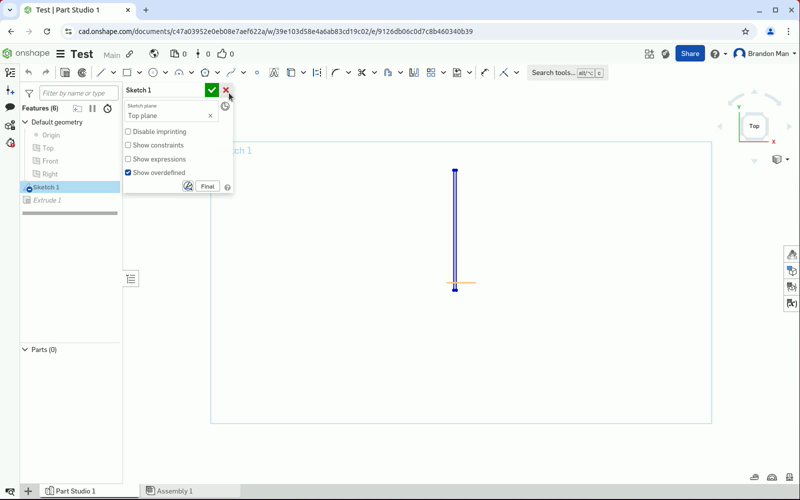
click(229, 92)
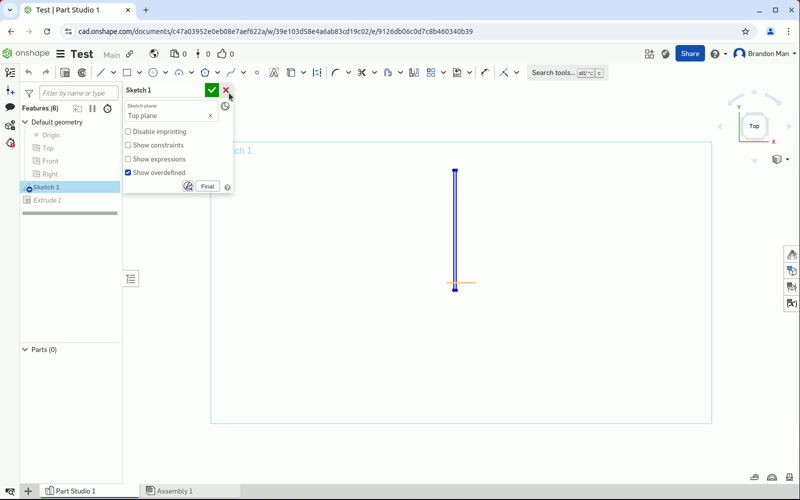
key(shift+s)
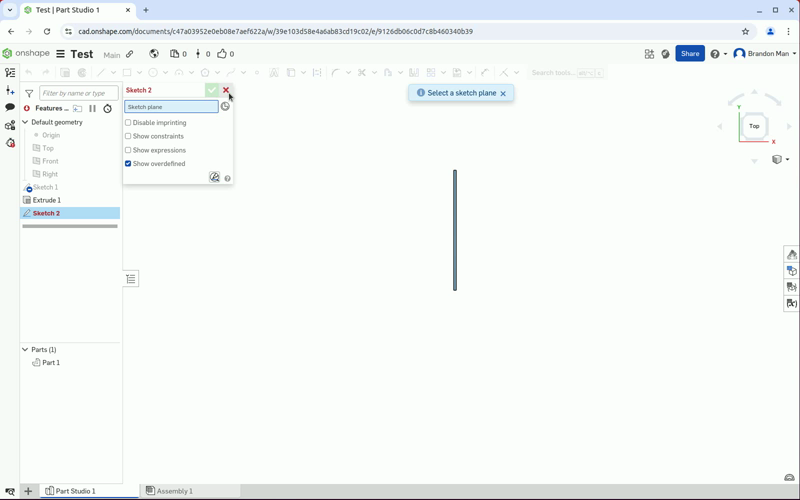
mouse_move(73, 150)
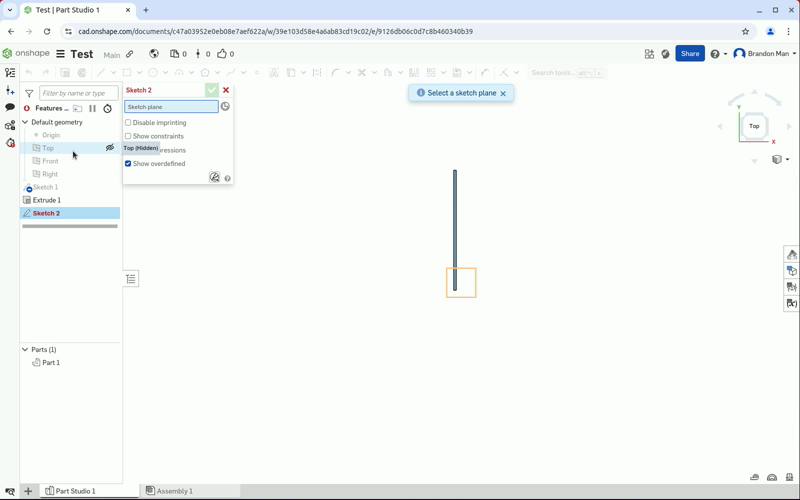
click(73, 150)
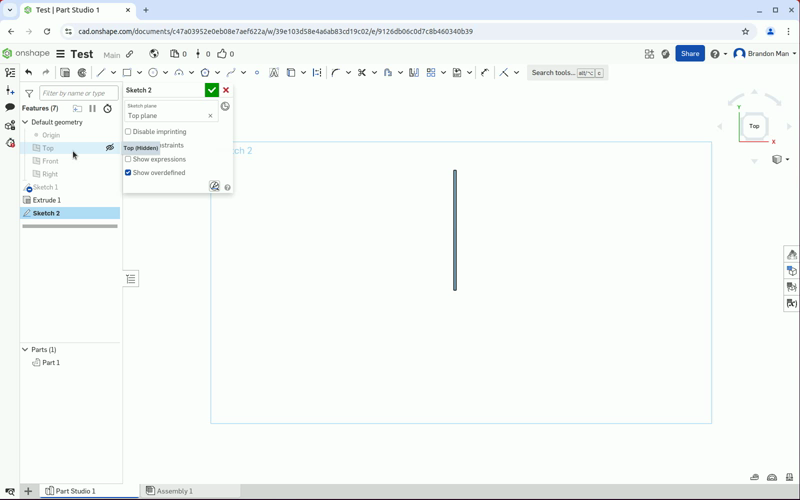
mouse_move(73, 352)
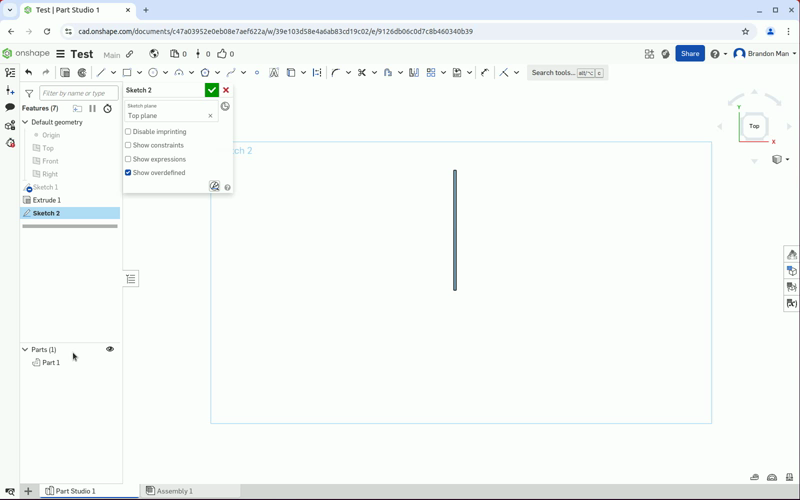
key(y)
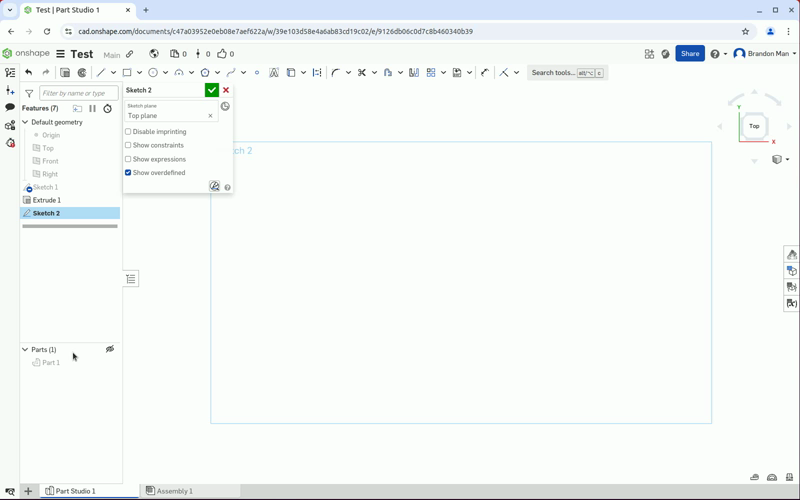
key(l)
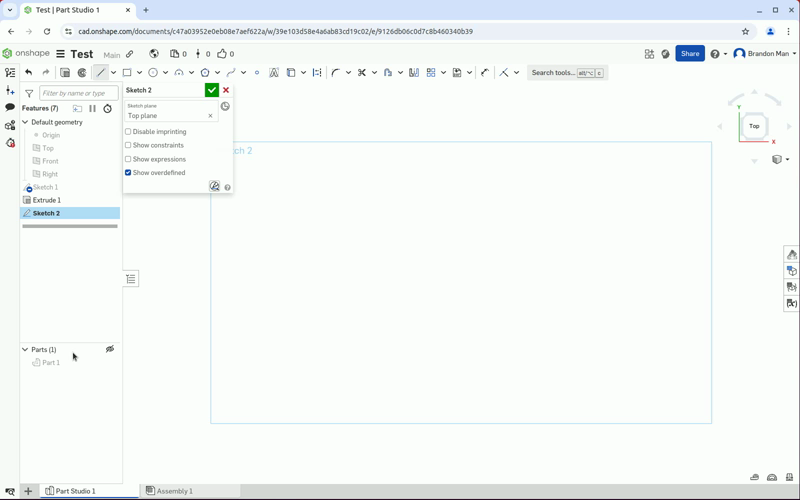
key_down(shift)
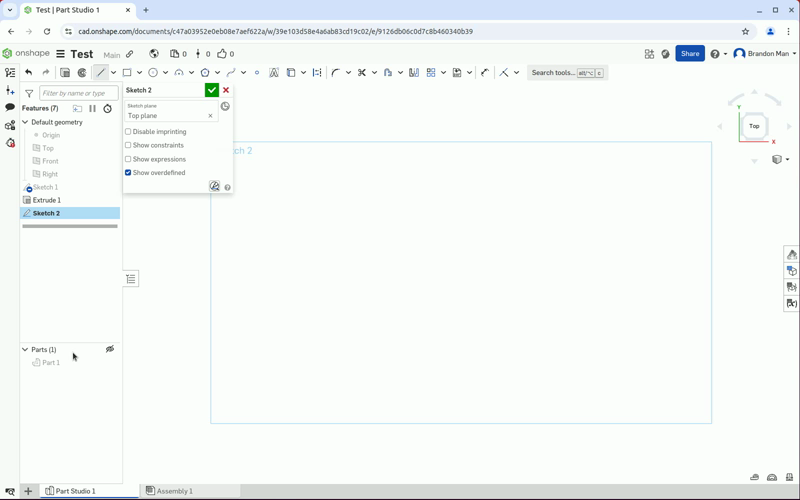
mouse_move(464, 290)
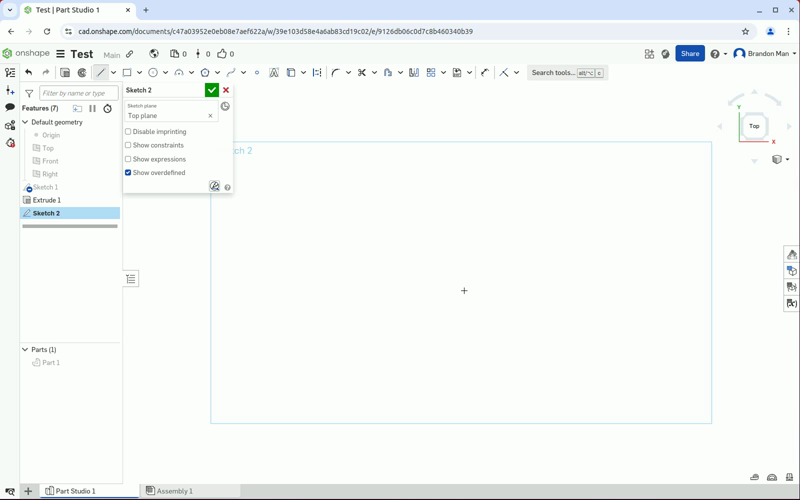
click(464, 290)
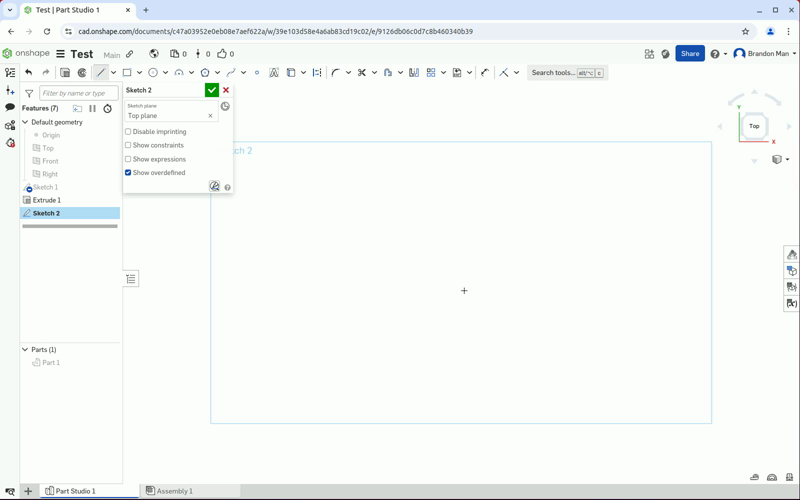
key_up(shift)
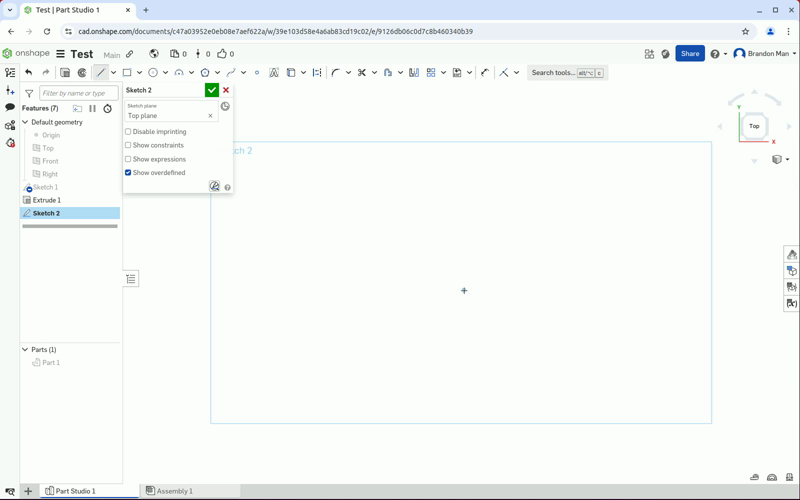
key_down(shift)
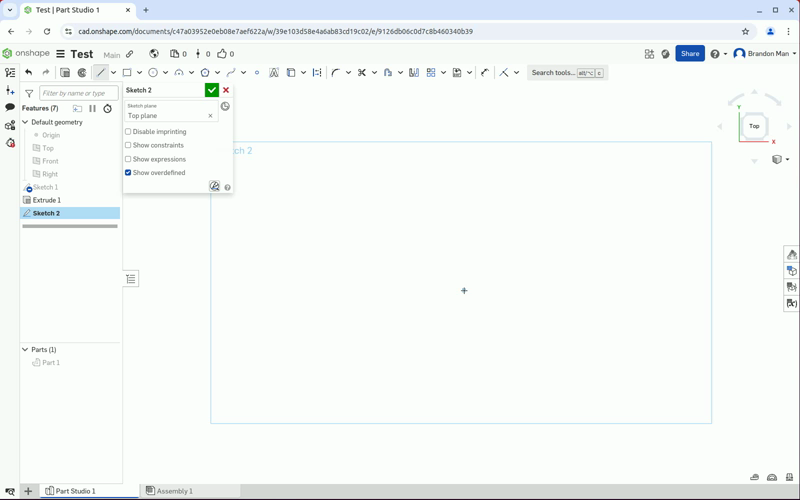
mouse_move(494, 290)
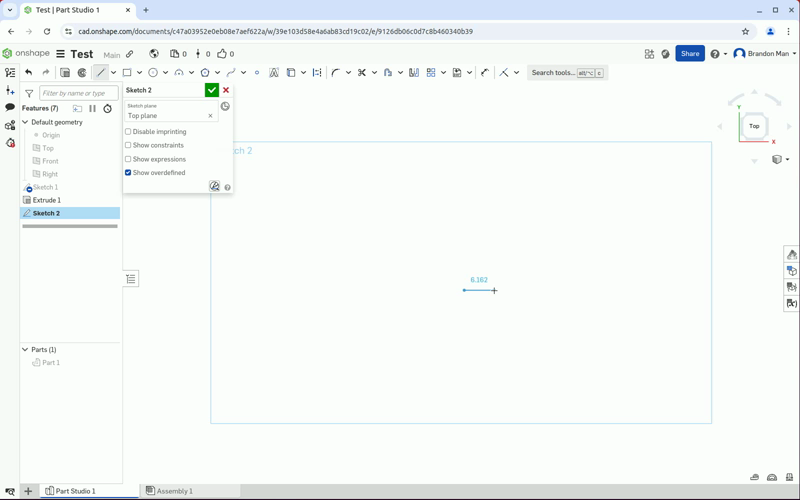
mouse_move(466, 290)
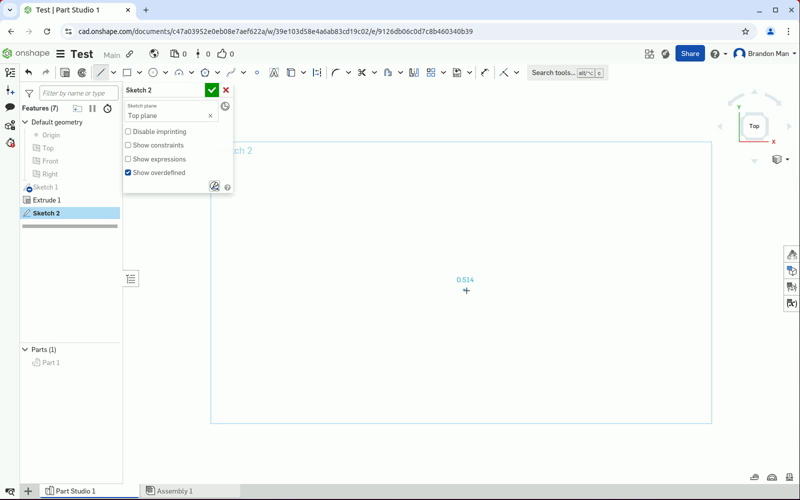
scroll(6)
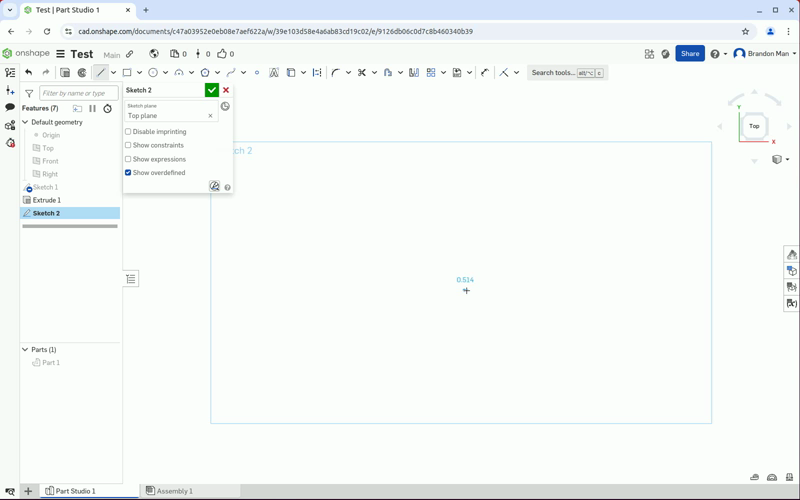
scroll(6)
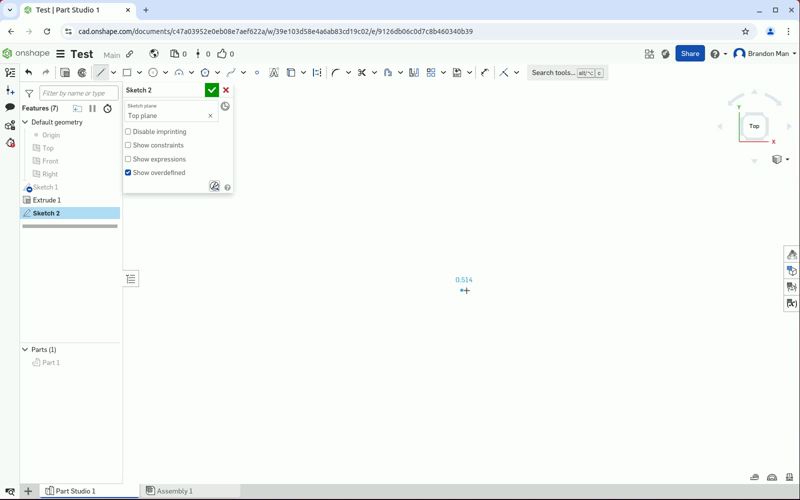
scroll(6)
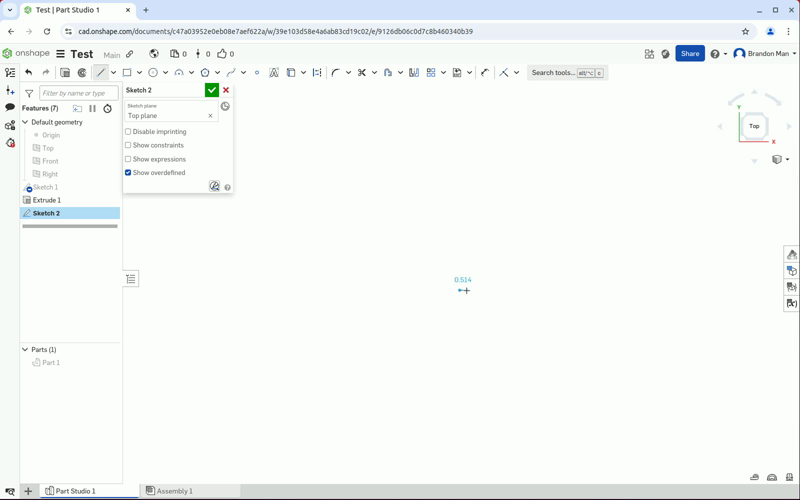
scroll(6)
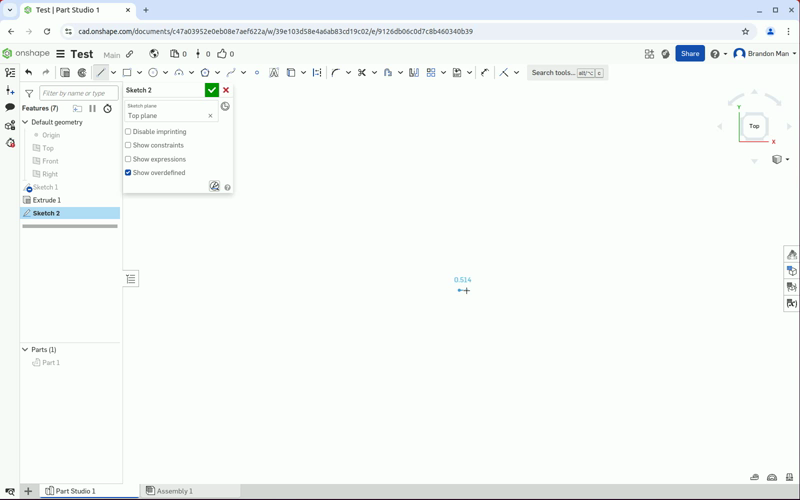
scroll(6)
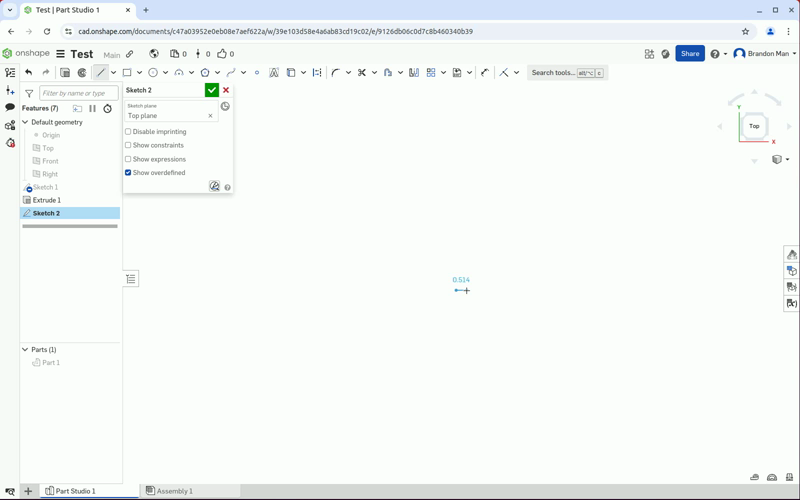
scroll(6)
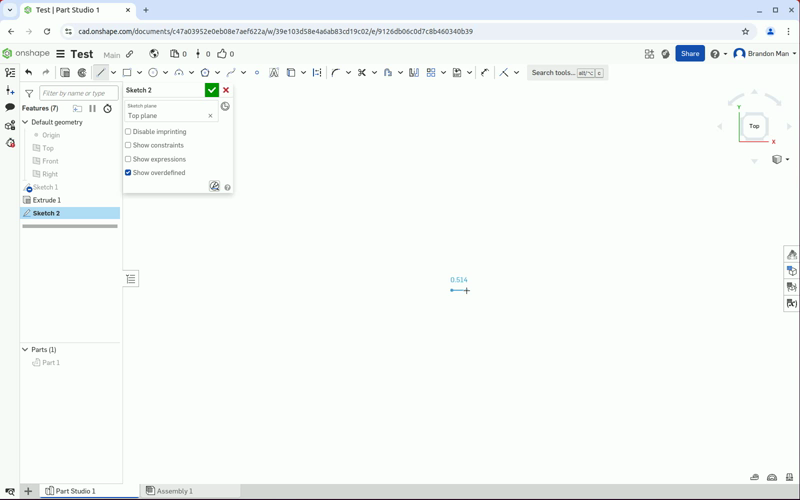
scroll(6)
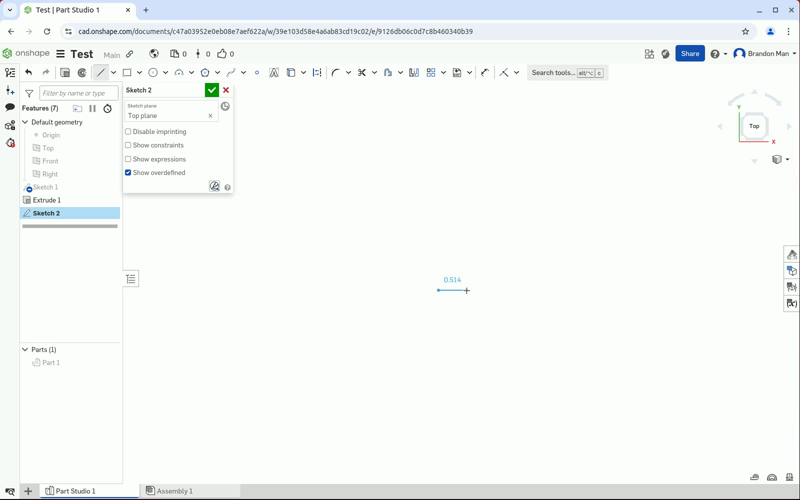
click(466, 290)
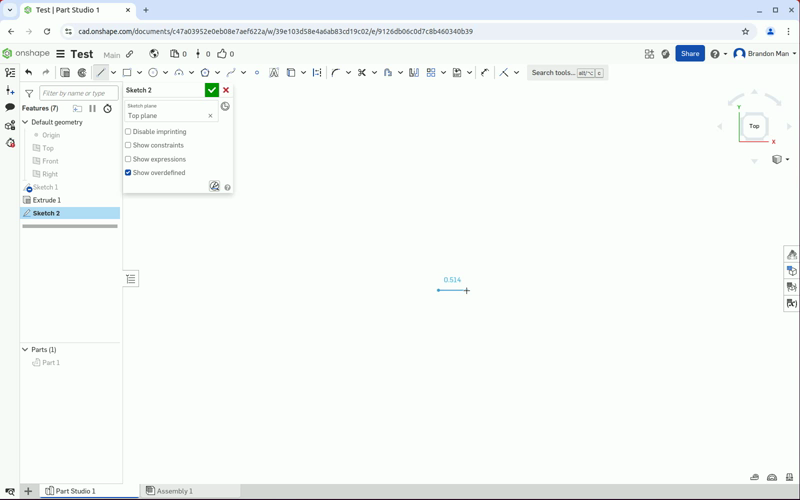
scroll(-6)
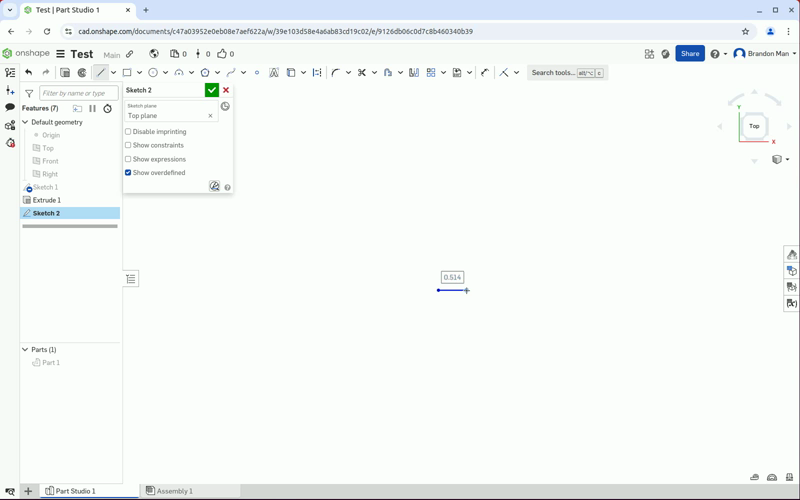
scroll(-6)
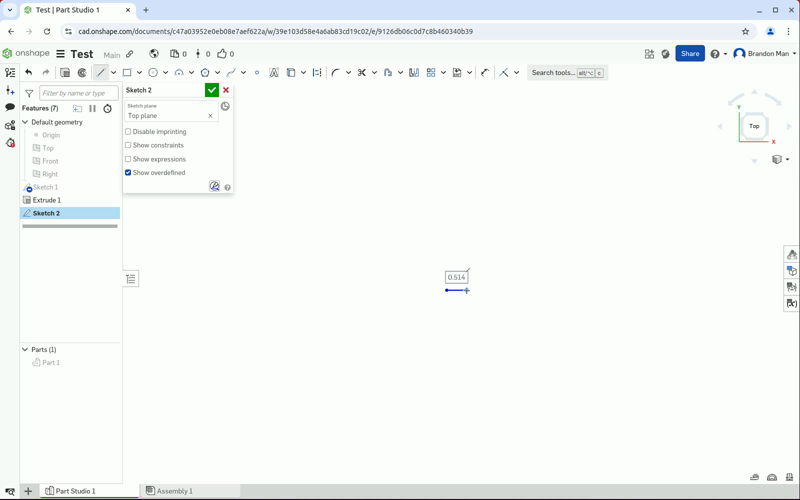
scroll(-6)
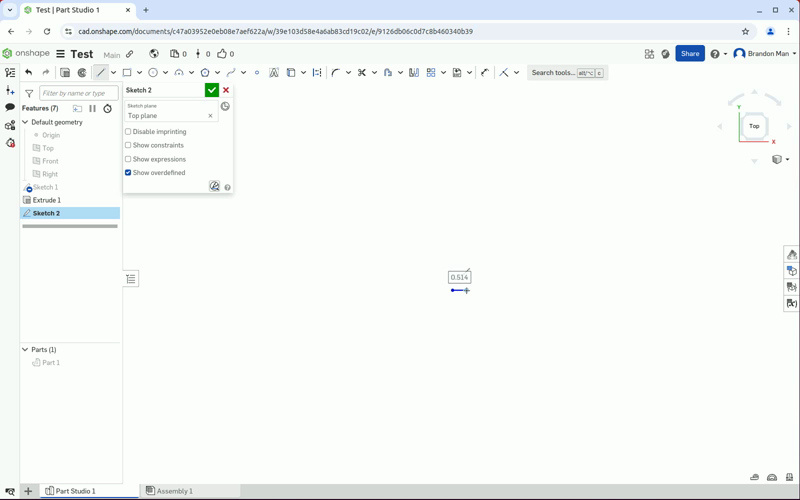
scroll(-6)
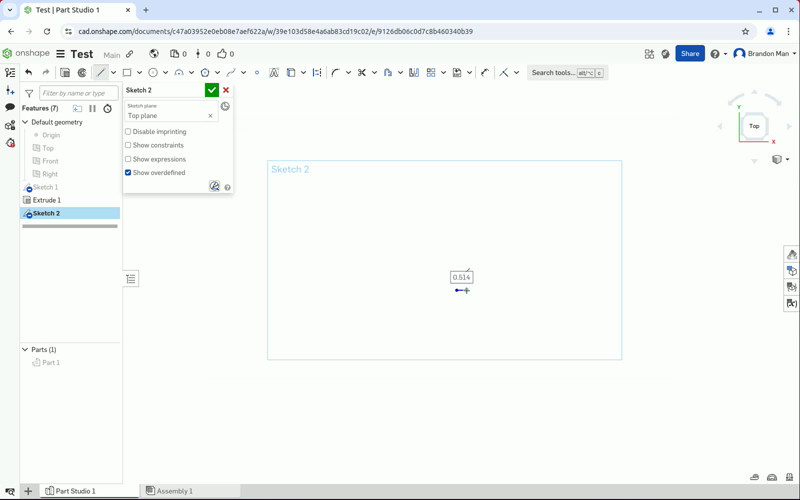
scroll(-6)
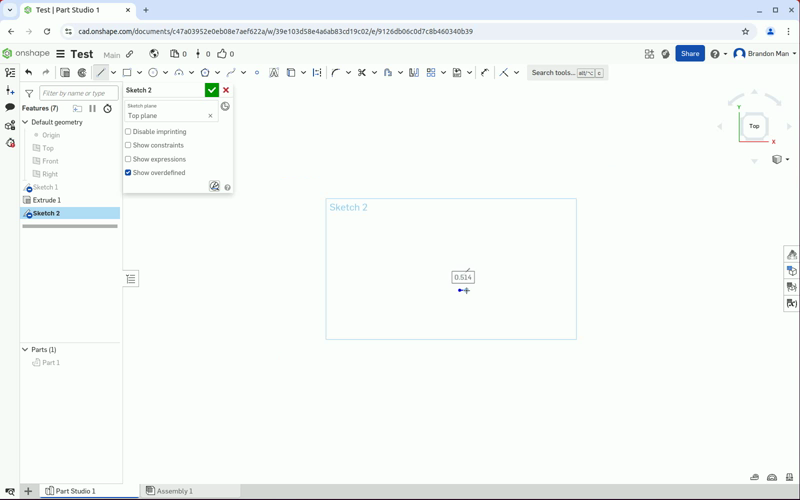
scroll(-6)
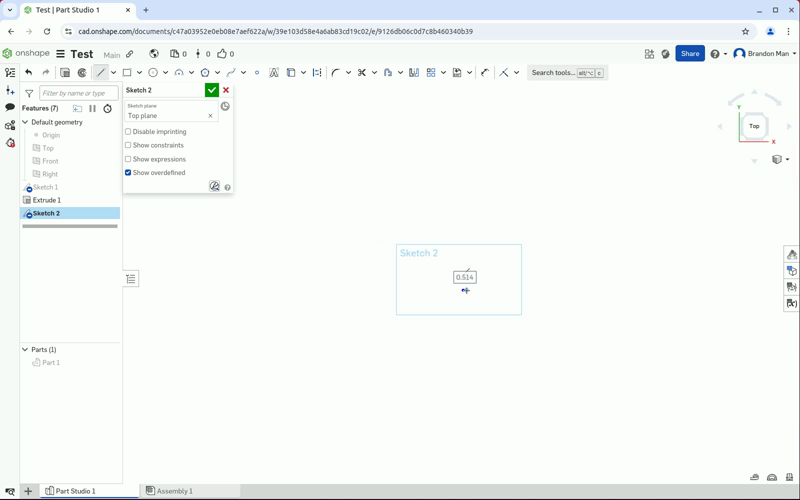
scroll(-6)
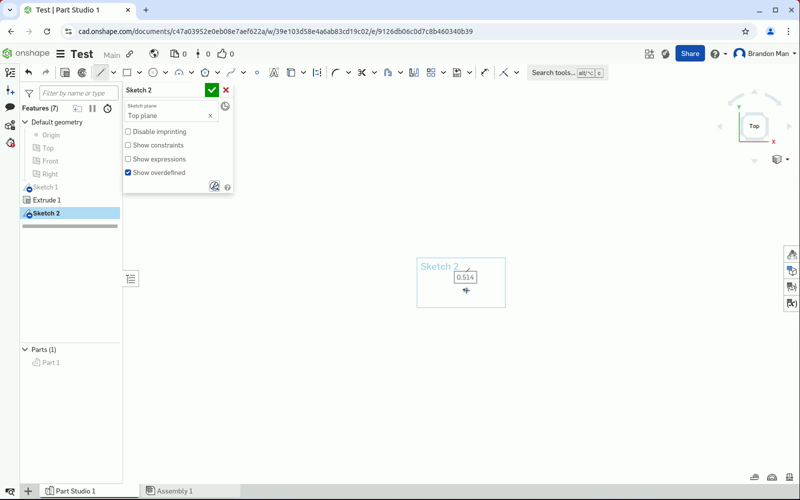
key_up(shift)
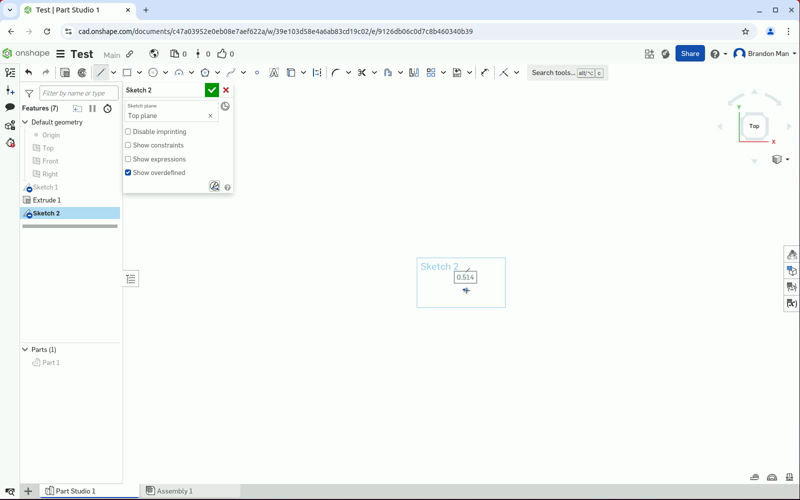
key_down(shift)
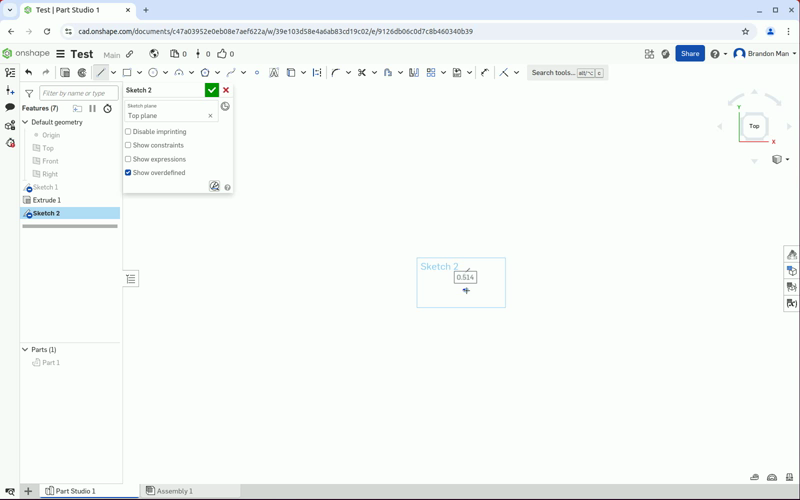
mouse_move(466, 170)
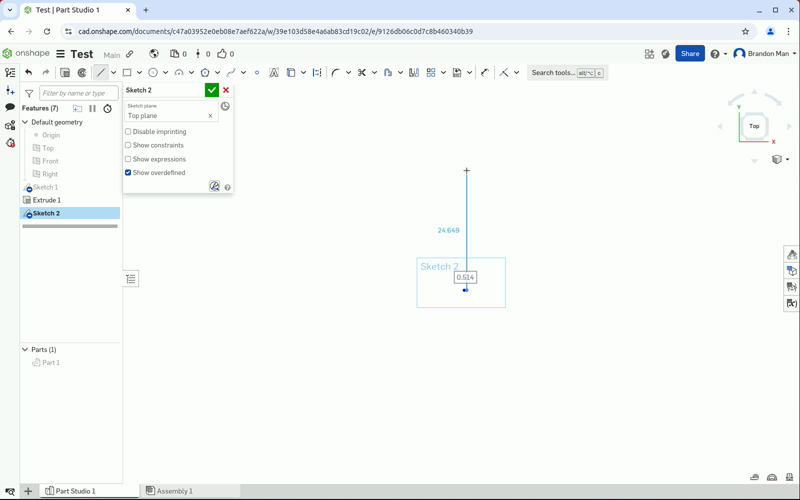
click(466, 170)
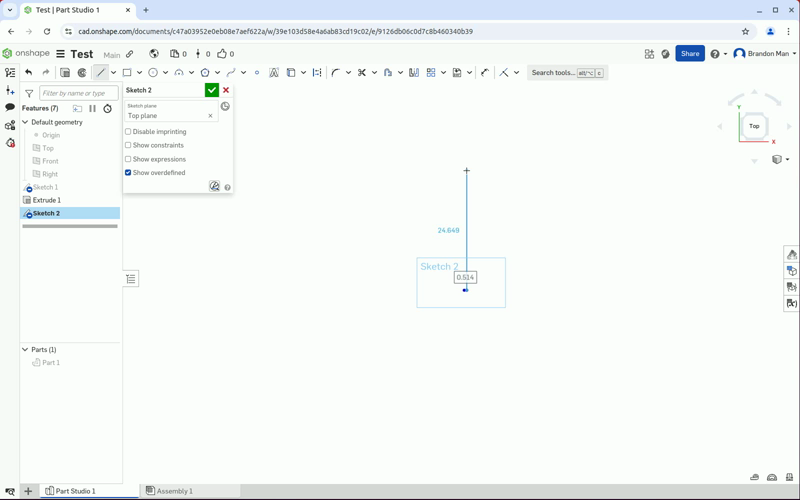
key_up(shift)
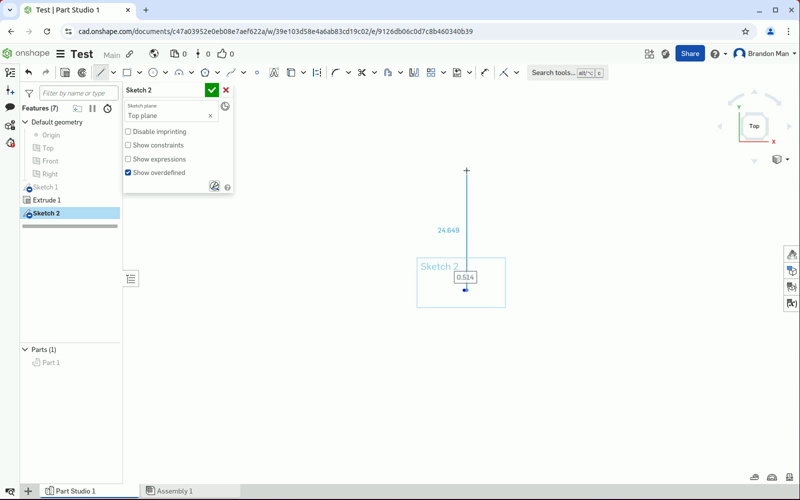
key_down(shift)
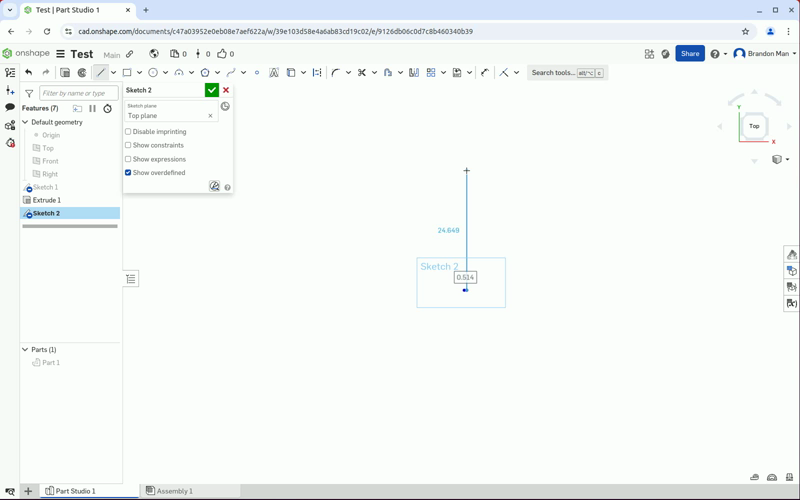
mouse_move(496, 170)
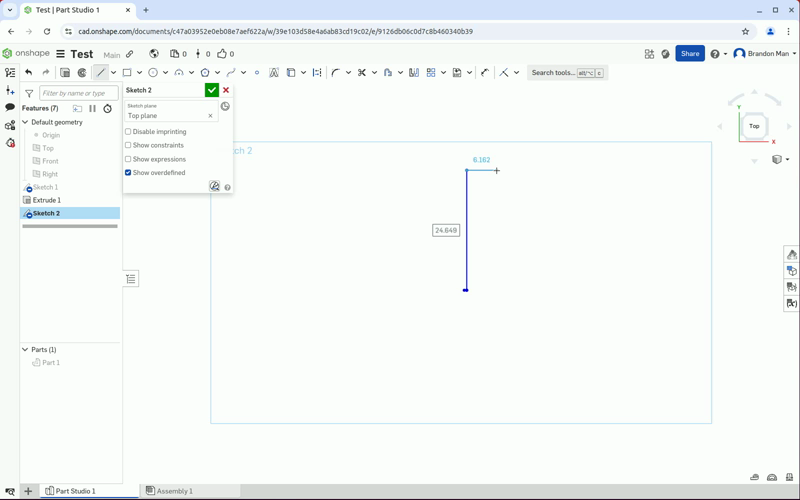
mouse_move(464, 170)
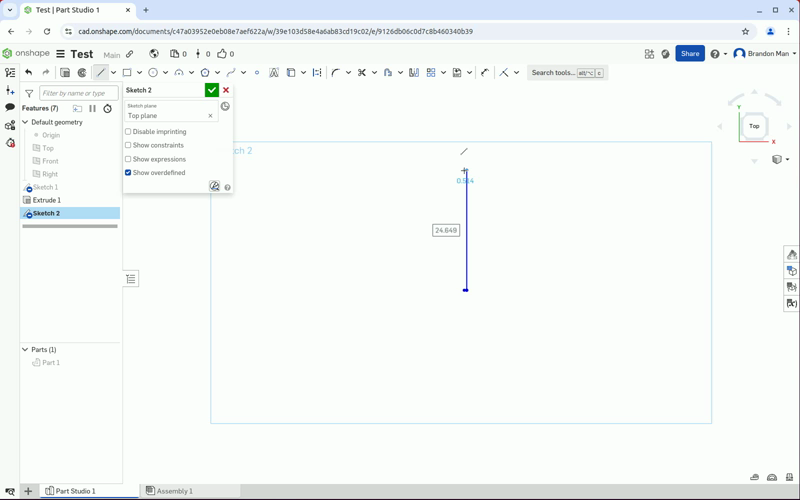
scroll(6)
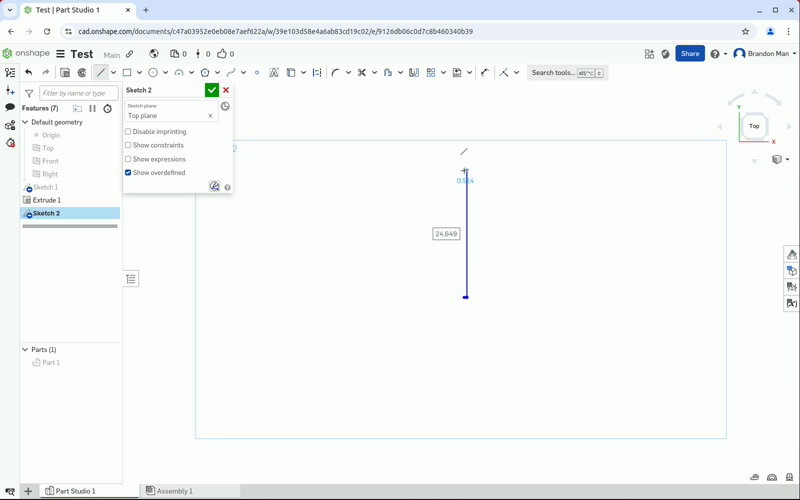
scroll(6)
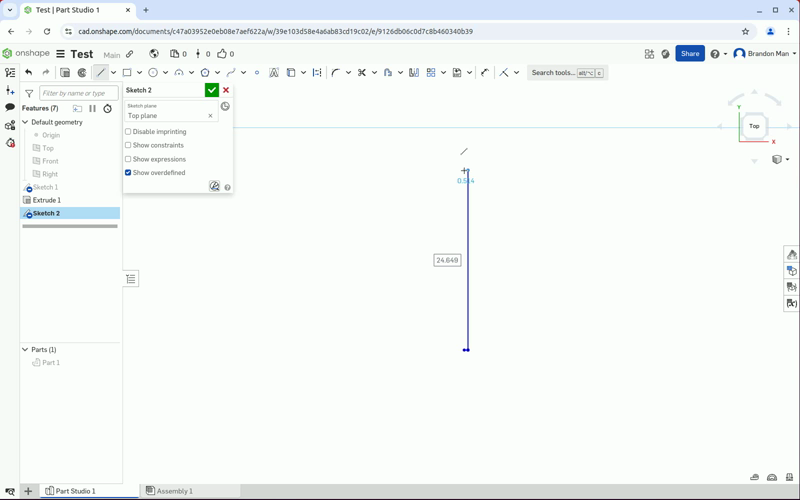
scroll(6)
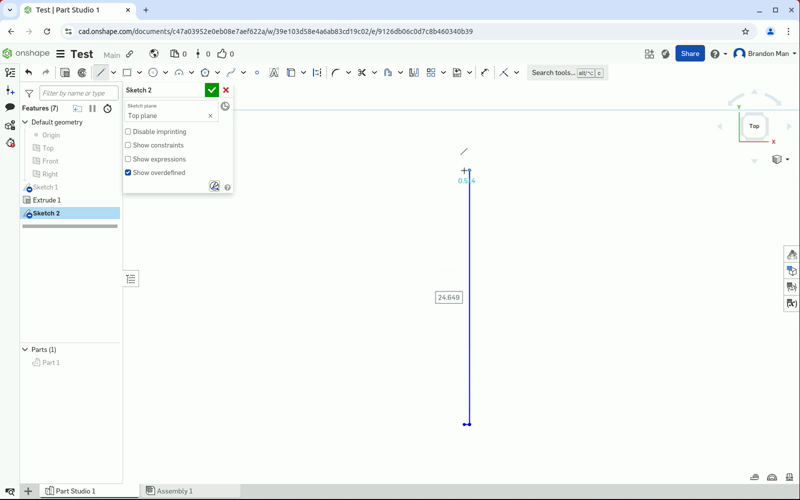
scroll(6)
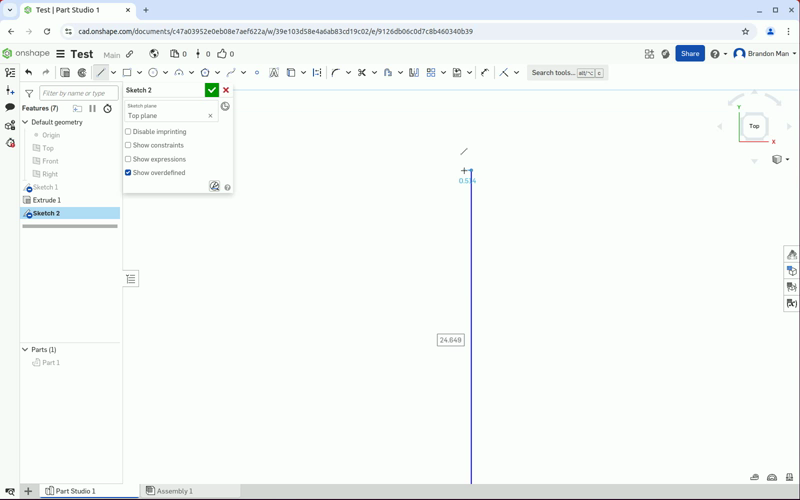
scroll(6)
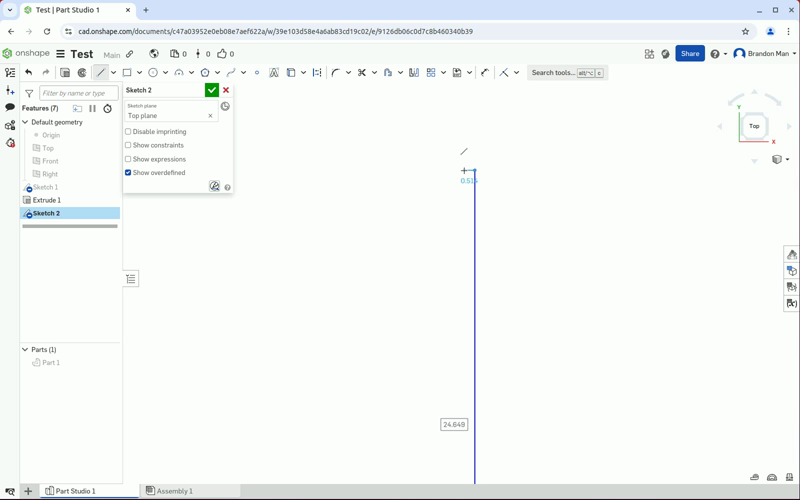
scroll(6)
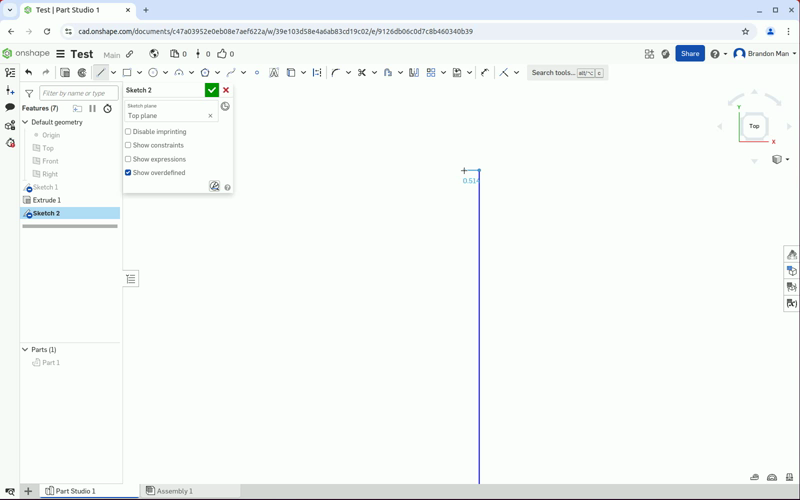
scroll(6)
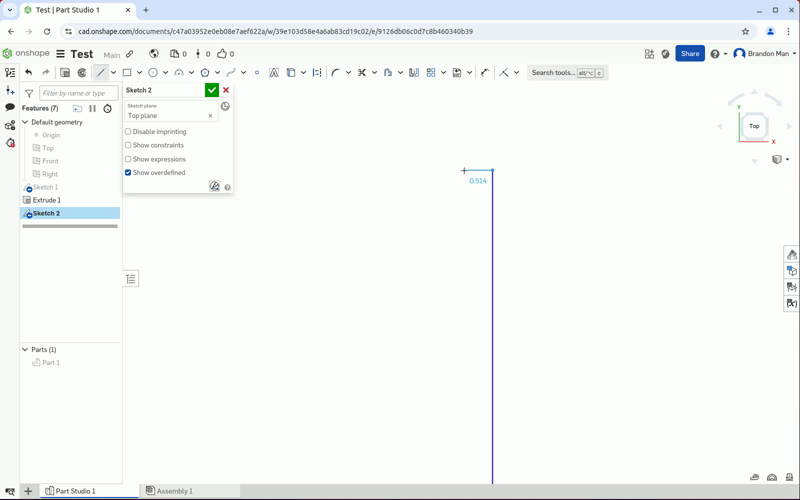
click(464, 170)
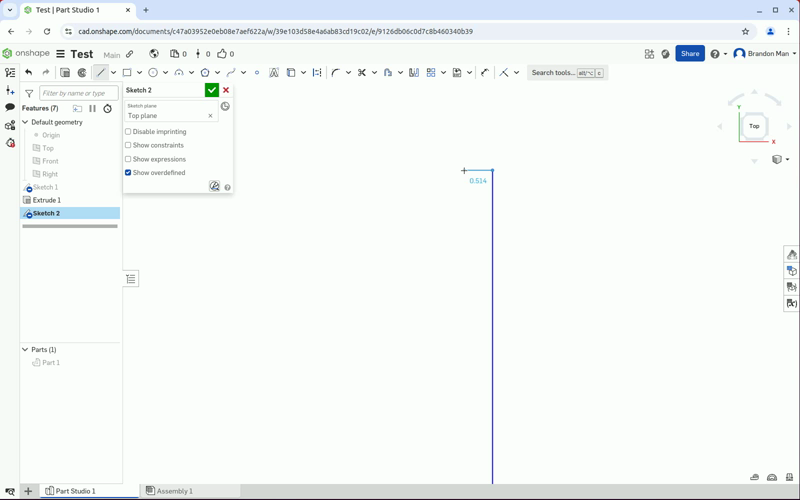
scroll(-6)
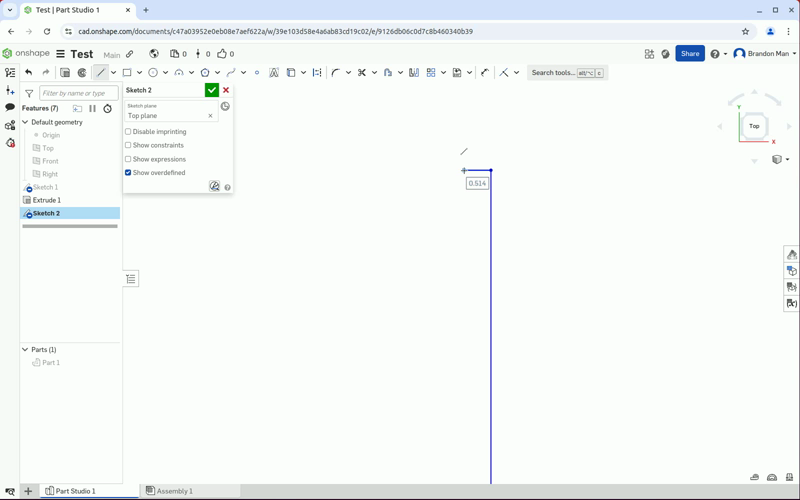
scroll(-6)
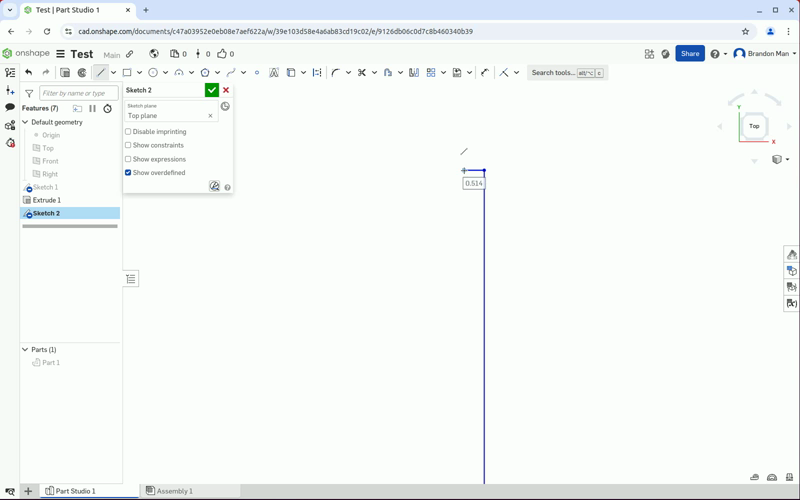
scroll(-6)
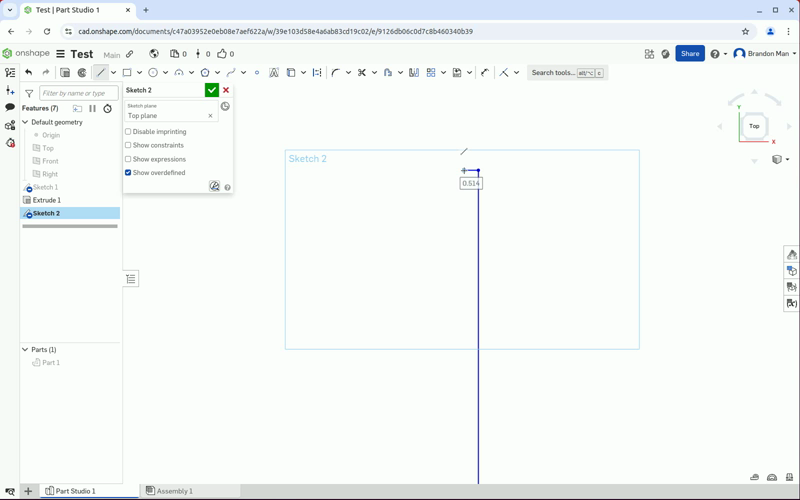
scroll(-6)
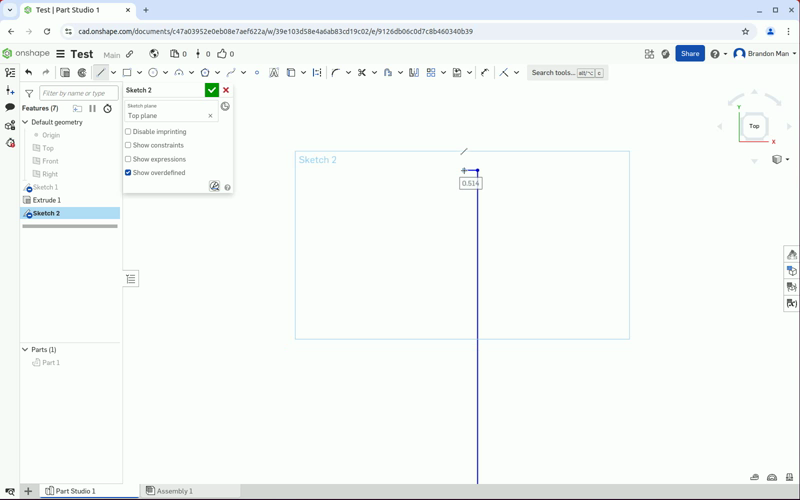
scroll(-6)
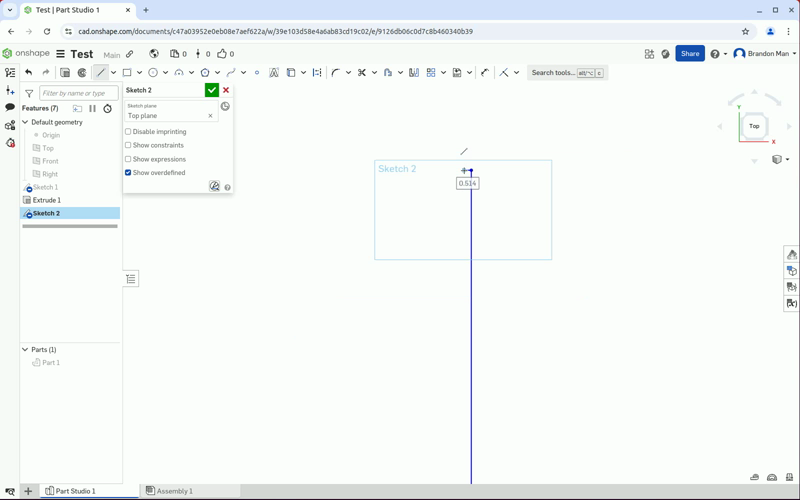
scroll(-6)
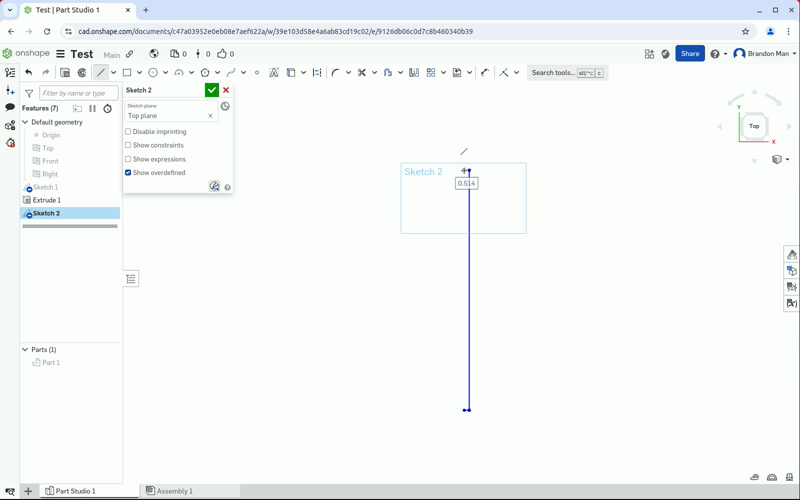
scroll(-6)
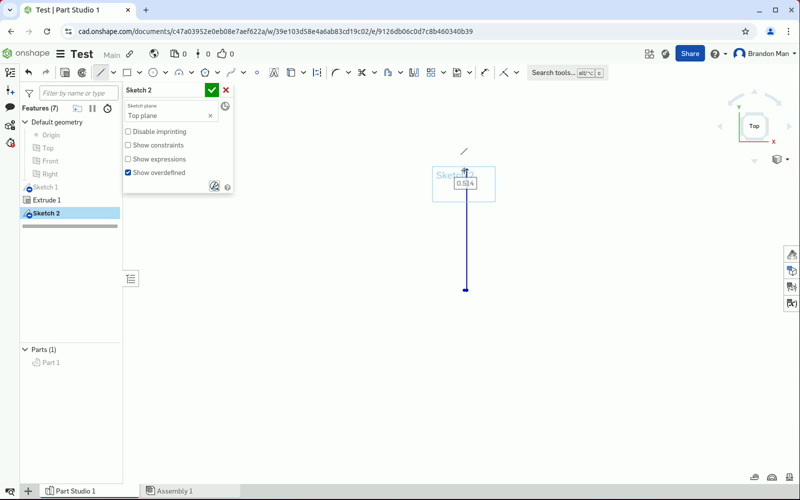
key_up(shift)
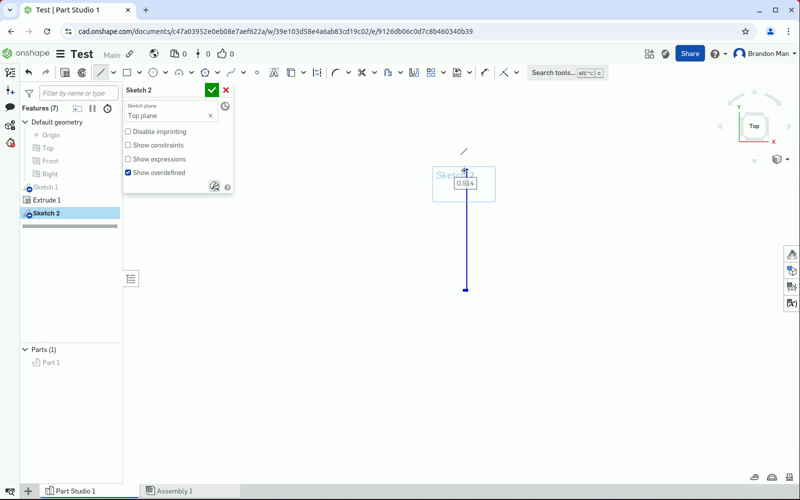
key_down(shift)
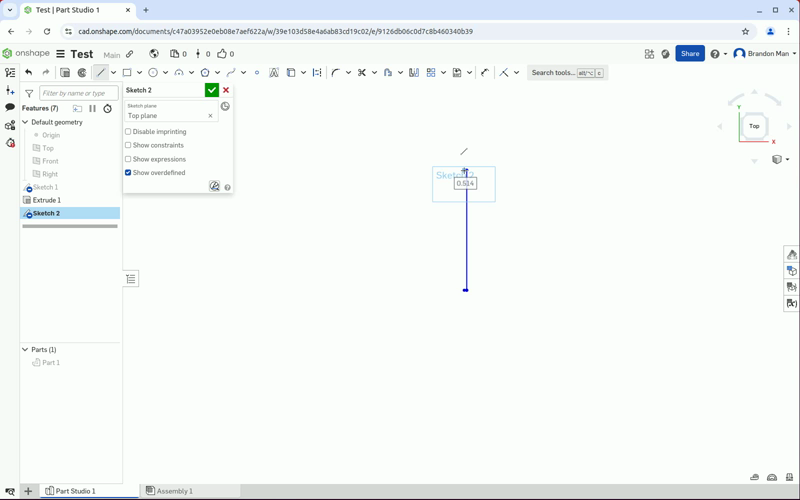
mouse_move(464, 290)
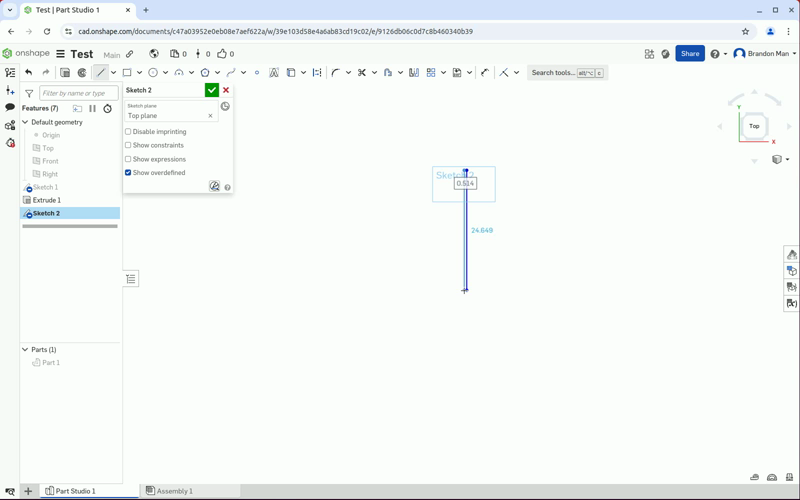
scroll(6)
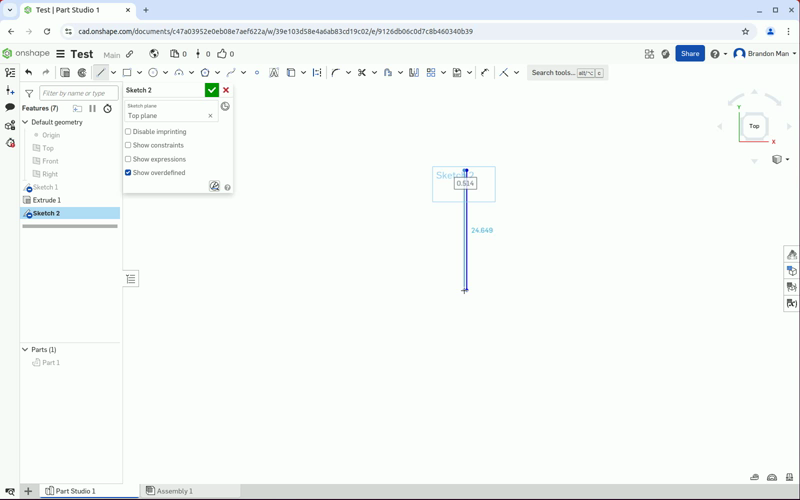
scroll(6)
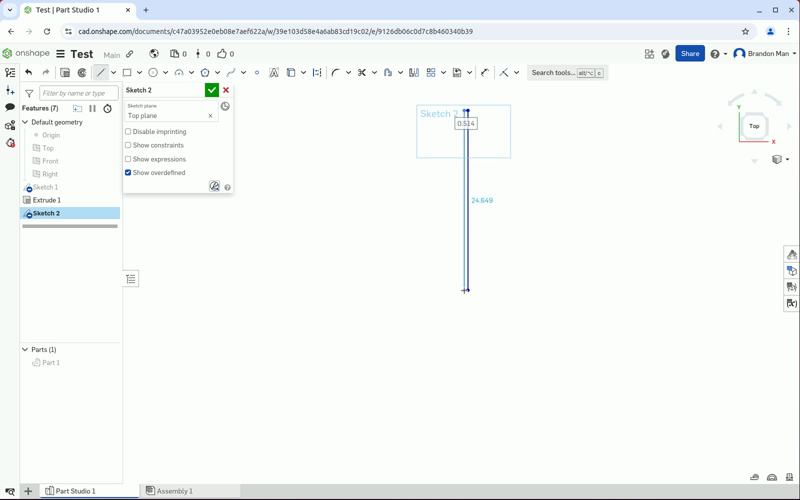
scroll(6)
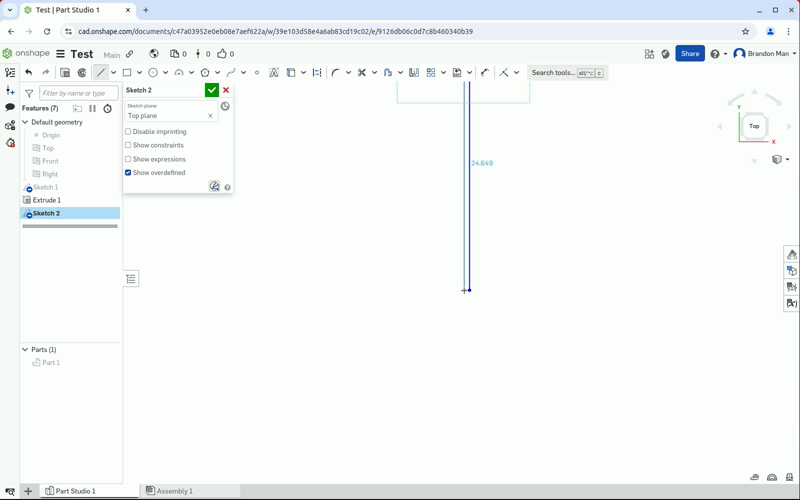
scroll(6)
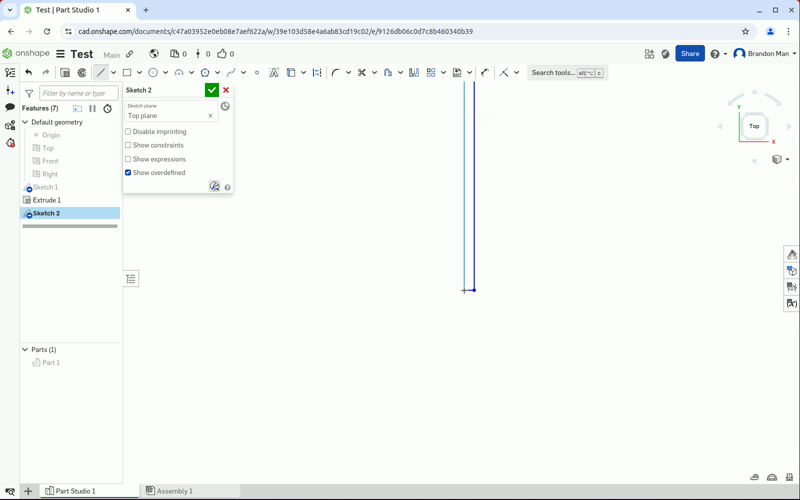
scroll(6)
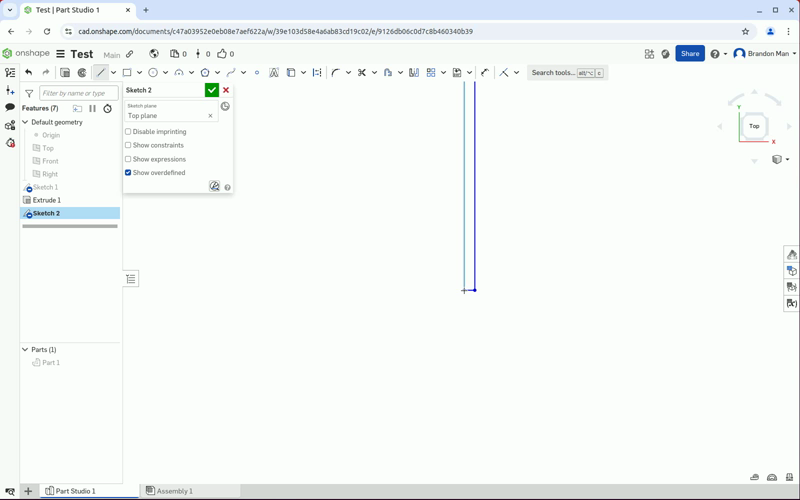
scroll(6)
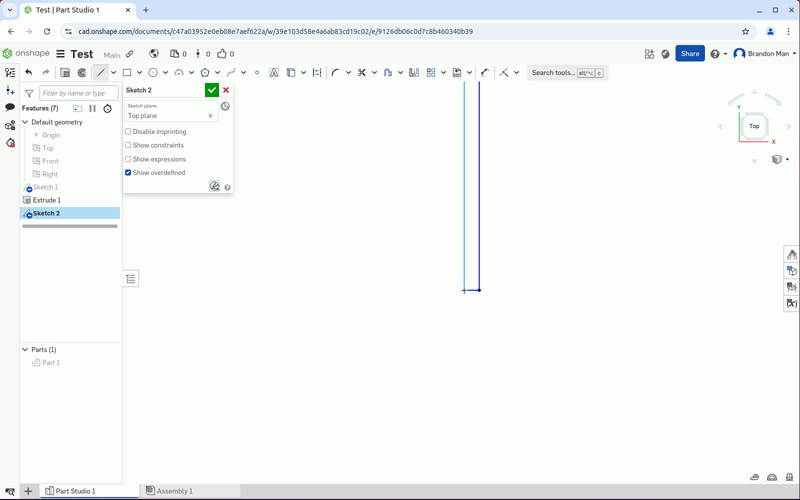
scroll(6)
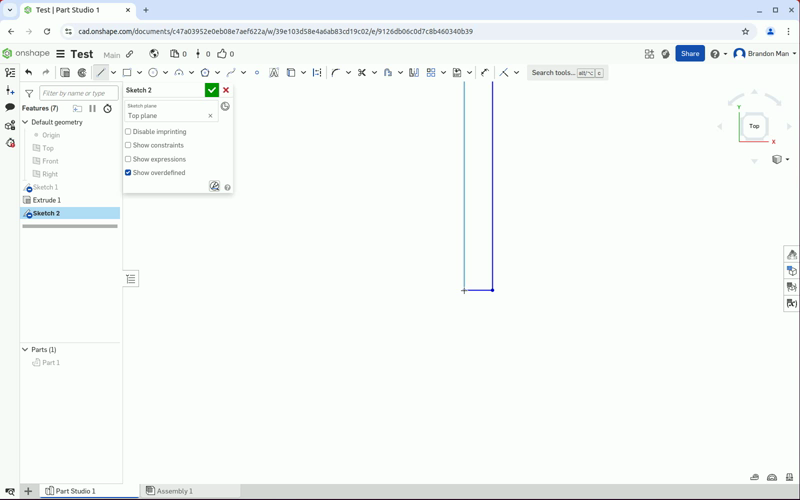
key_up(shift)
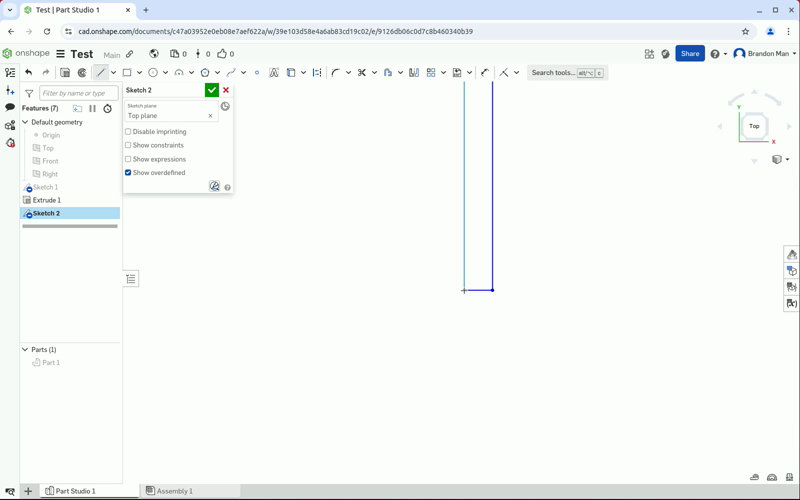
click(464, 290)
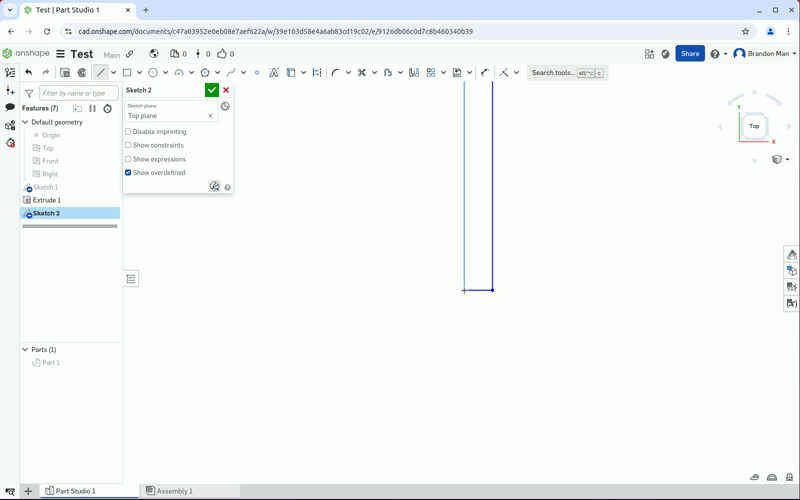
scroll(-6)
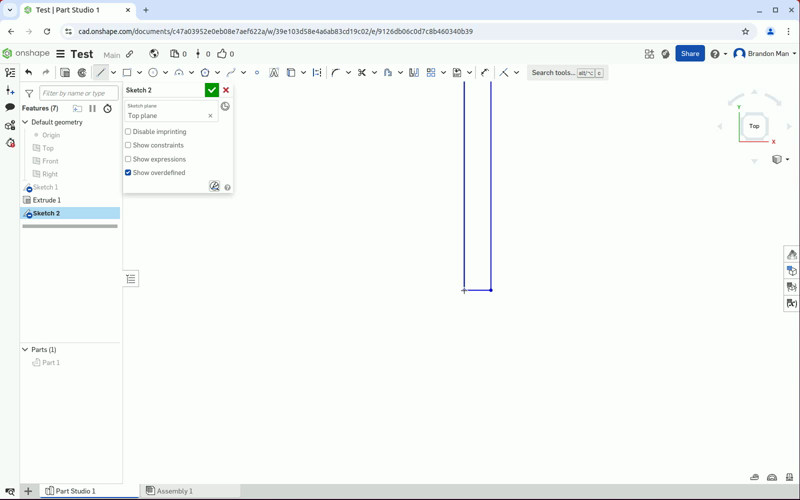
scroll(-6)
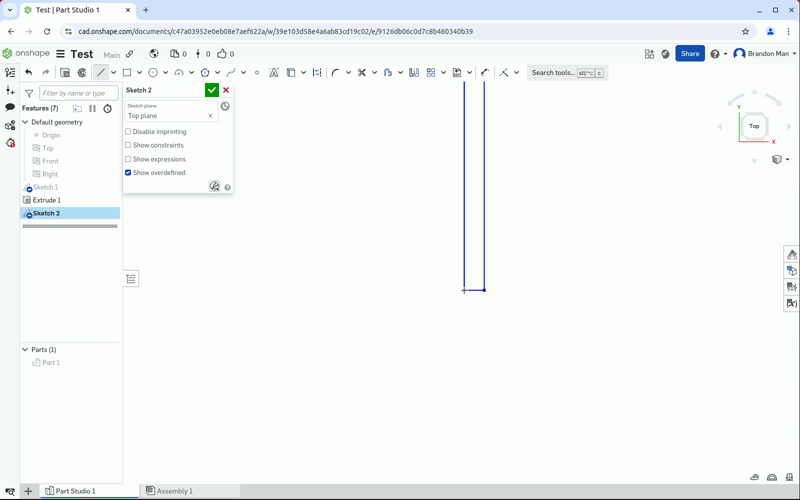
scroll(-6)
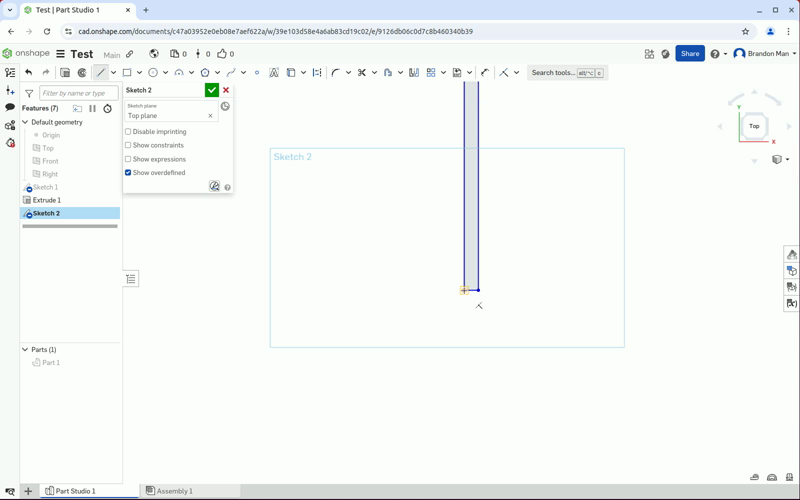
scroll(-6)
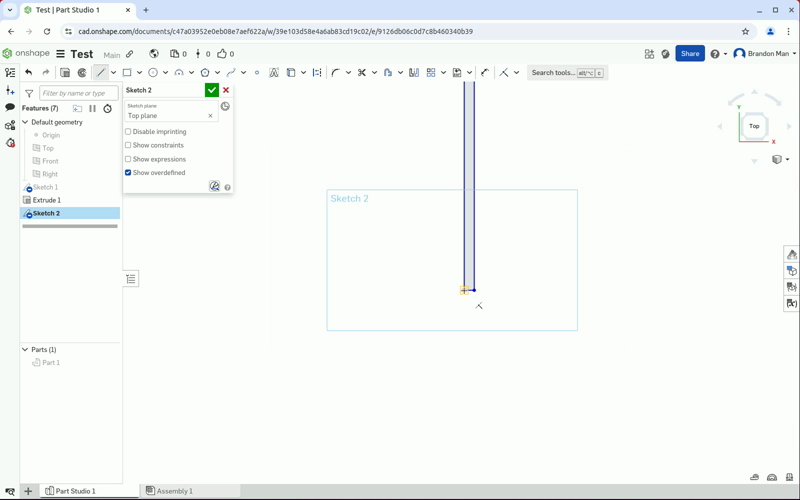
scroll(-6)
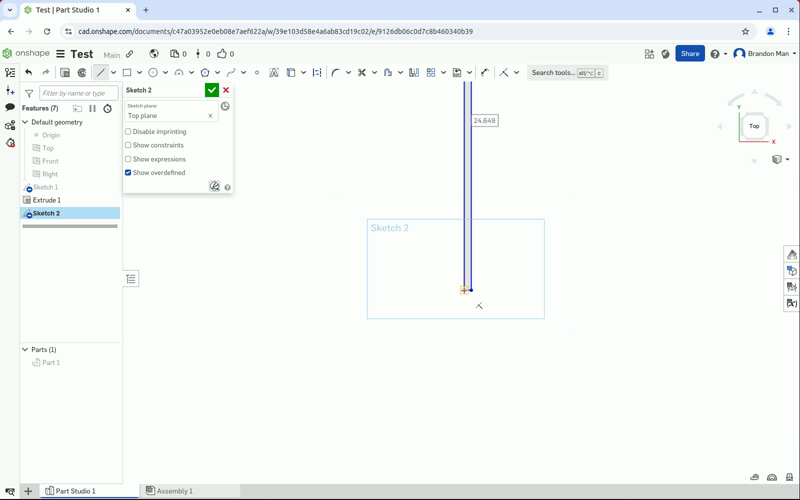
scroll(-6)
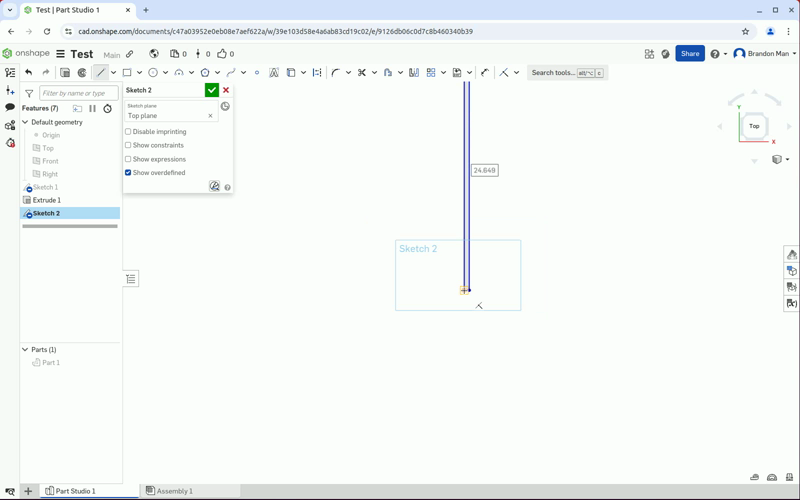
scroll(-6)
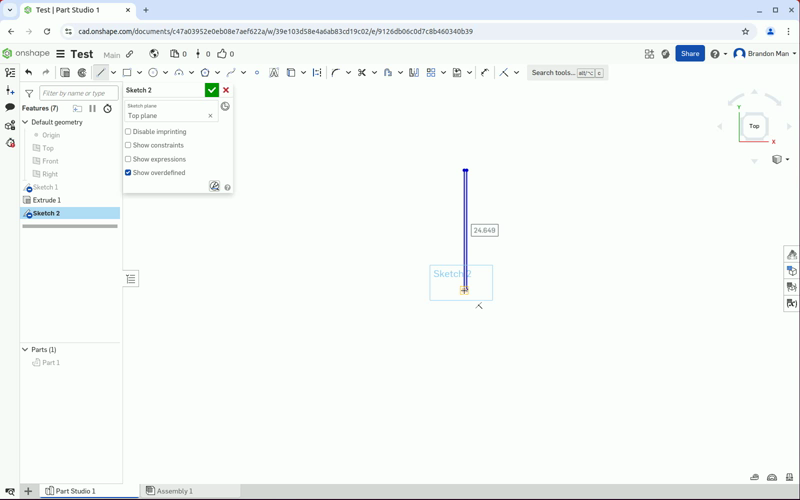
key(esc)
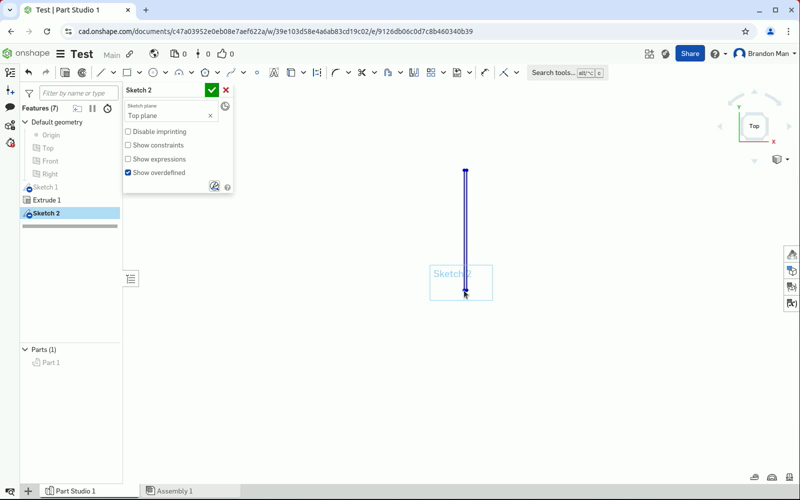
mouse_move(466, 194)
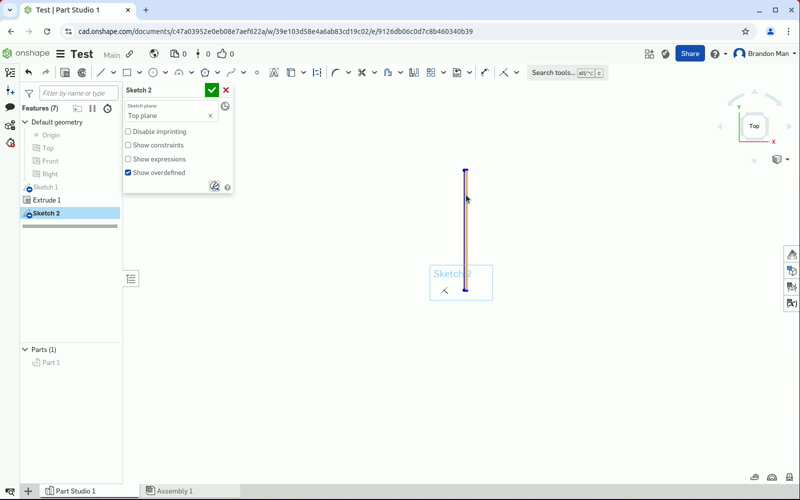
scroll(6)
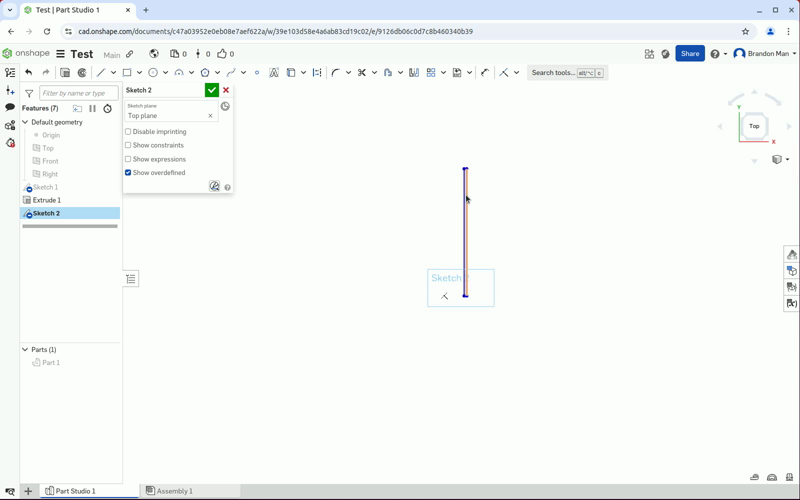
scroll(6)
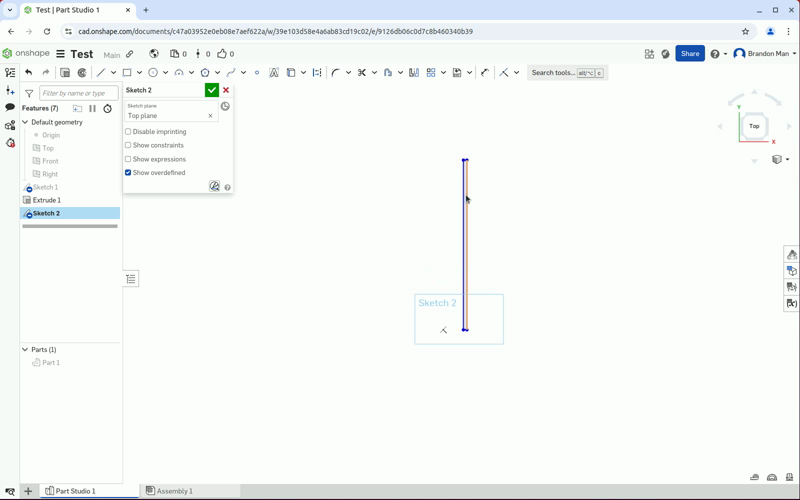
scroll(6)
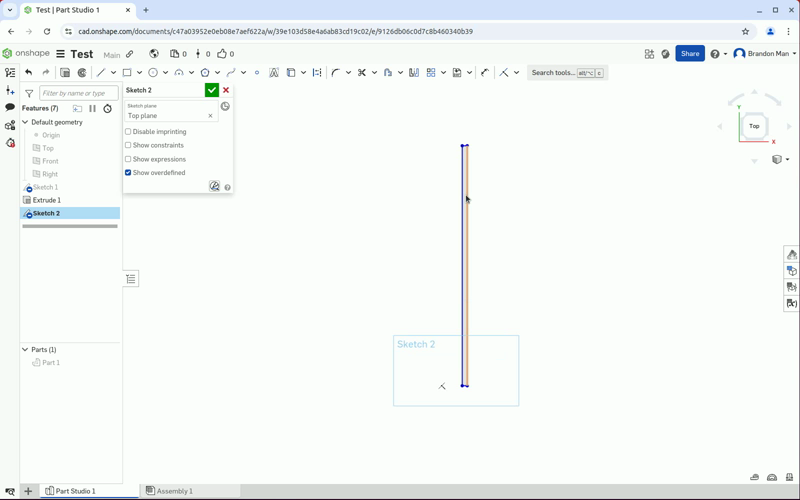
scroll(6)
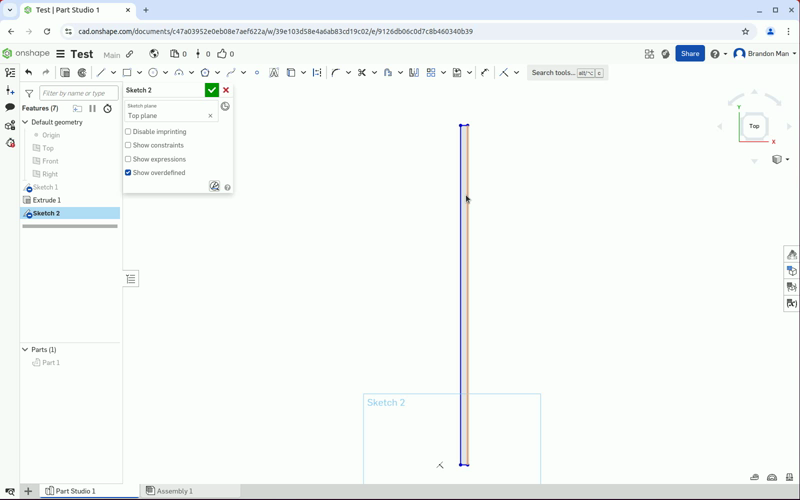
scroll(6)
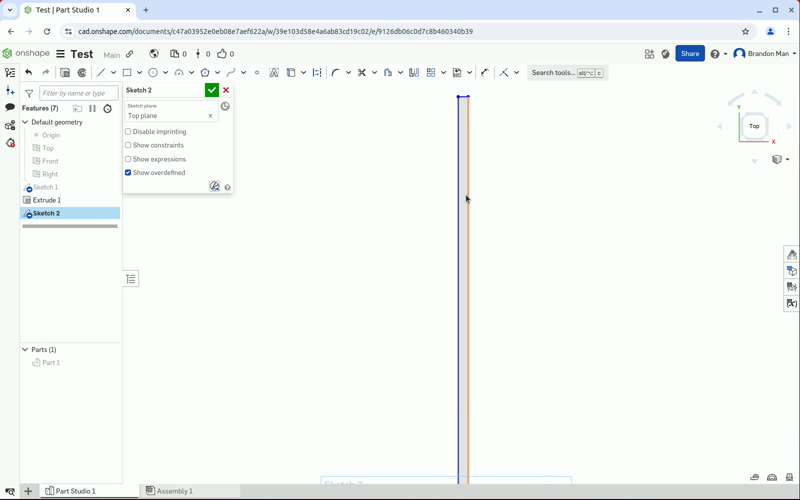
scroll(6)
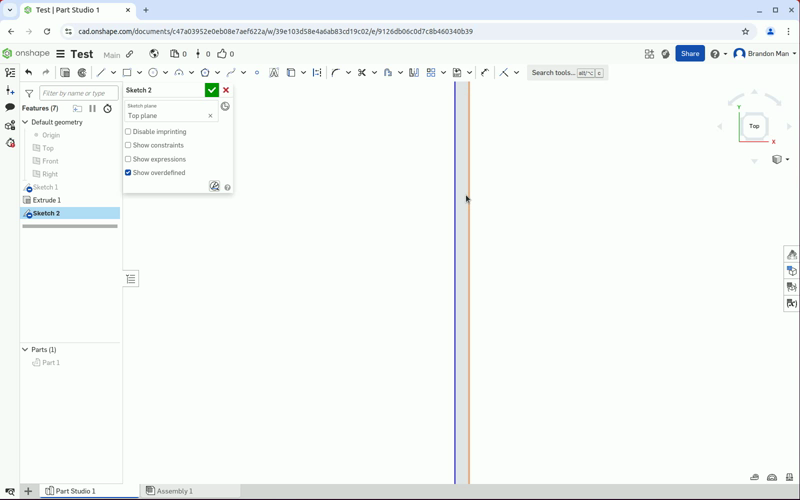
scroll(6)
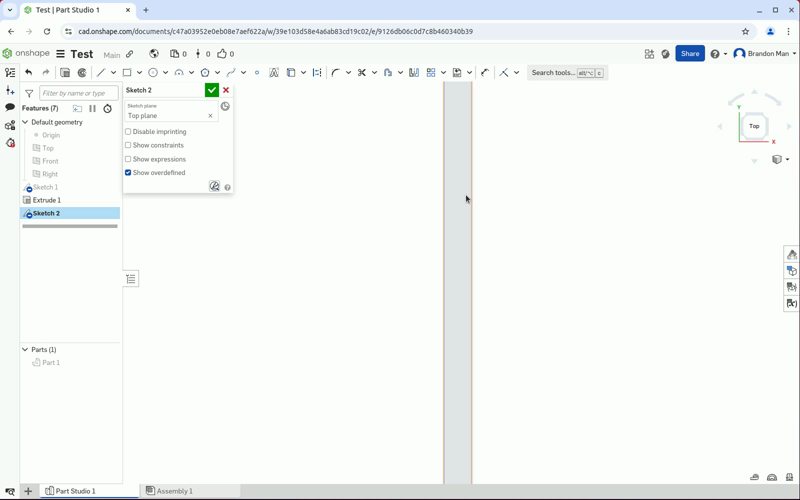
click(466, 194)
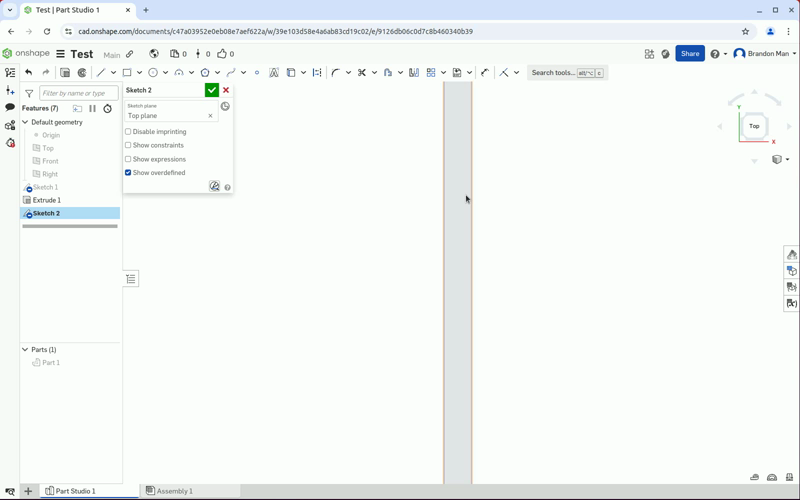
scroll(-6)
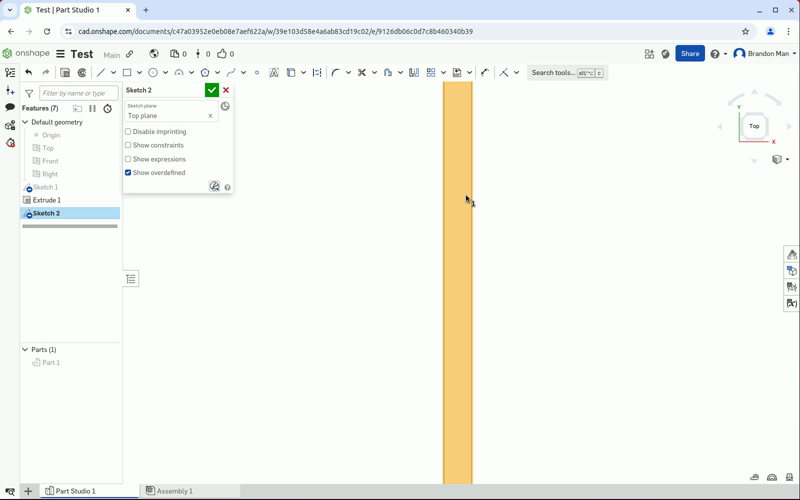
scroll(-6)
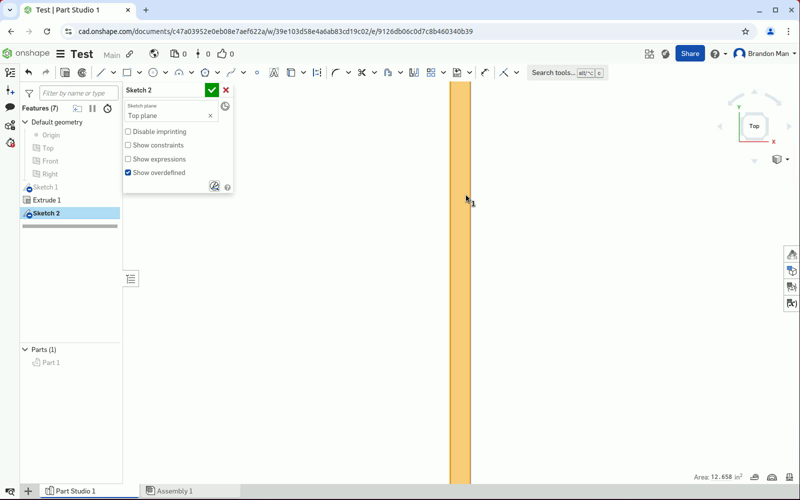
scroll(-6)
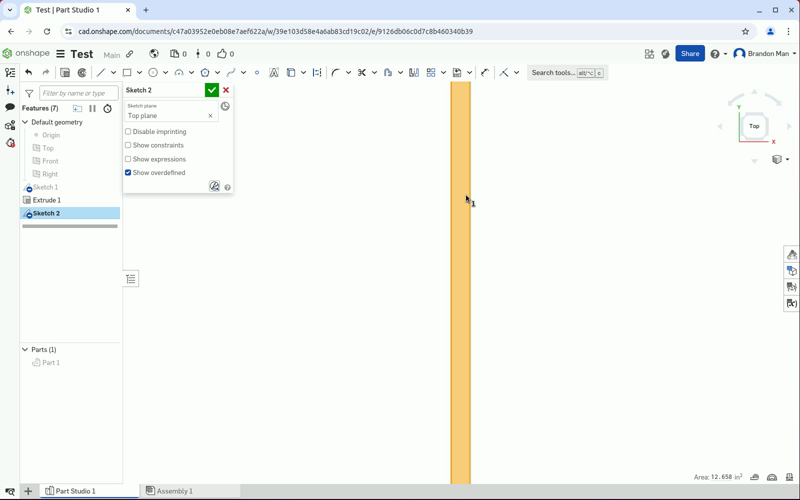
scroll(-6)
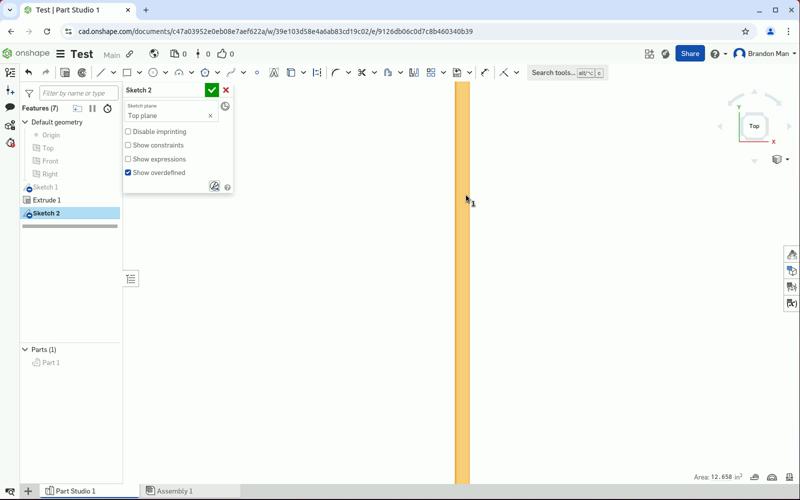
scroll(-6)
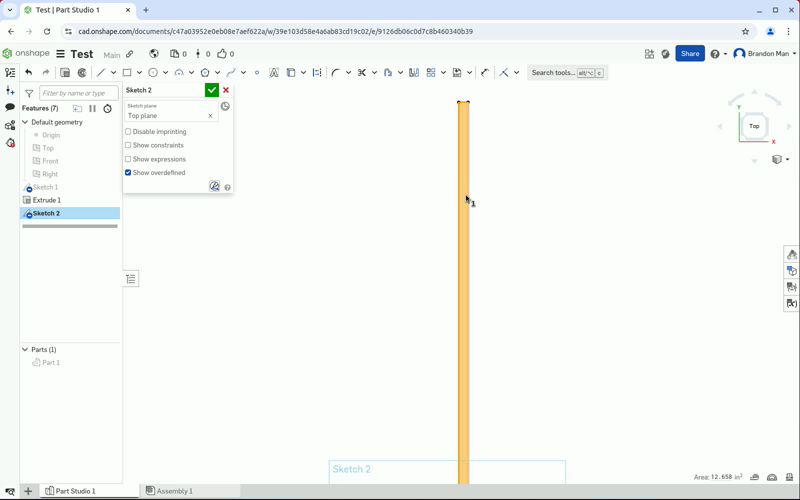
scroll(-6)
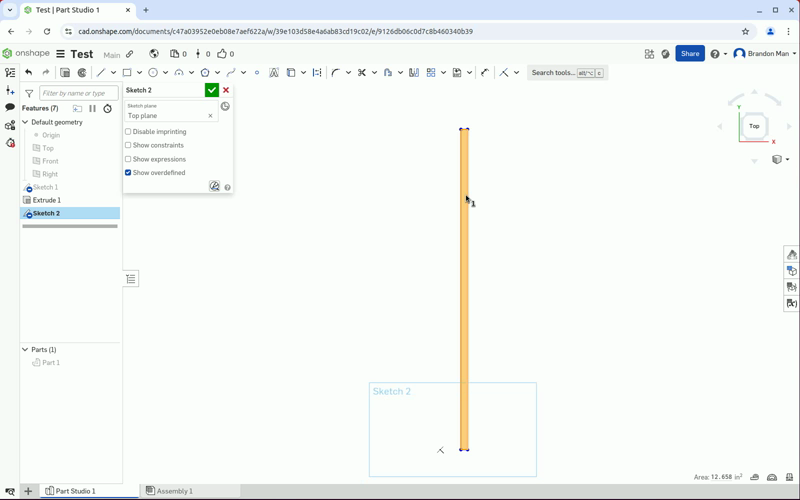
scroll(-6)
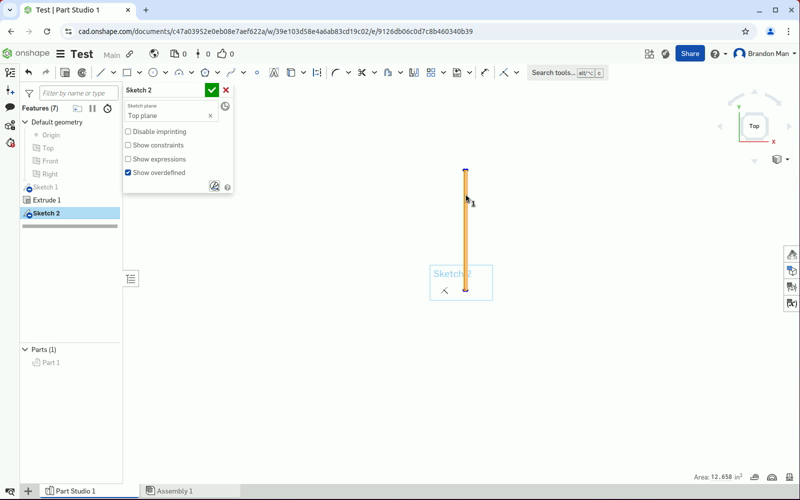
mouse_move(73, 352)
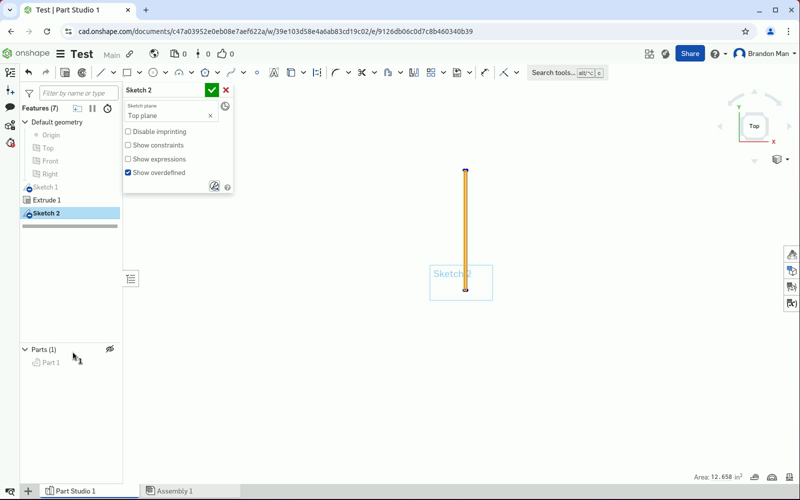
key(shift+y)
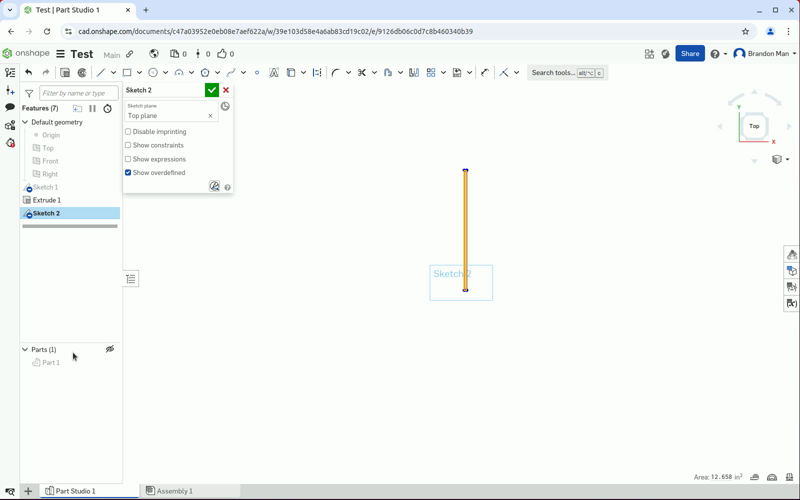
key(shift+e)
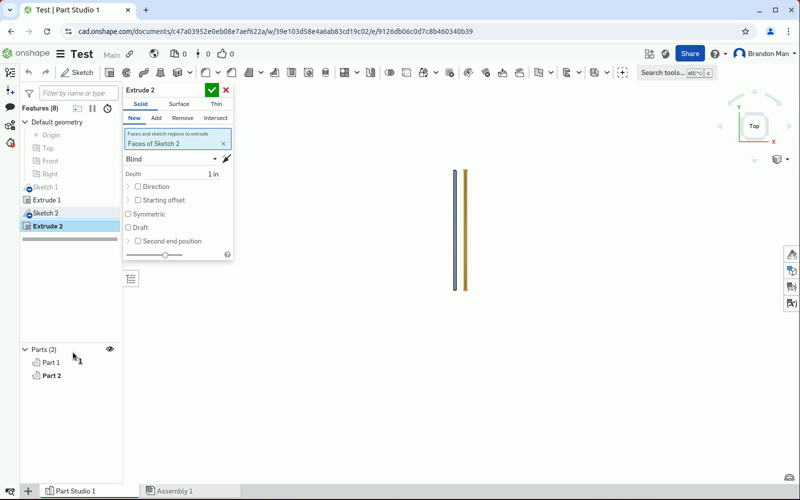
mouse_move(143, 106)
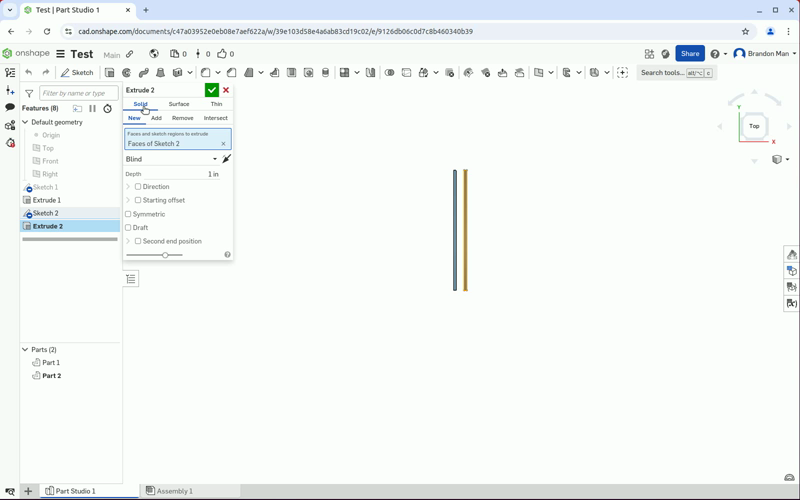
click(143, 106)
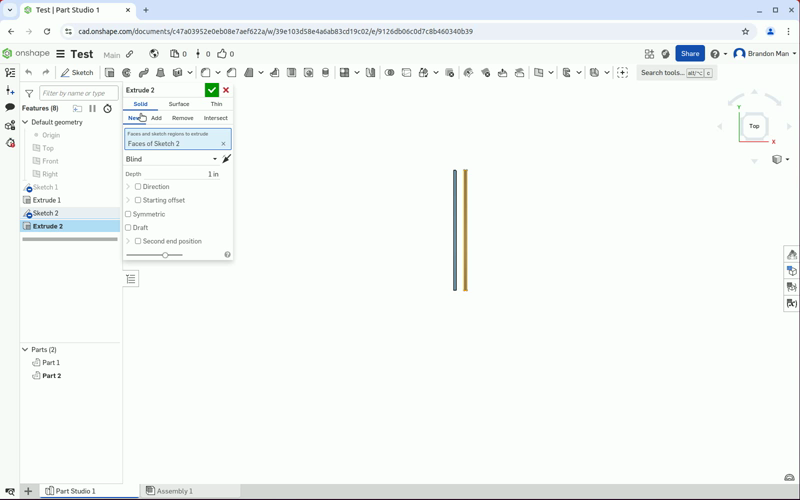
mouse_move(137, 120)
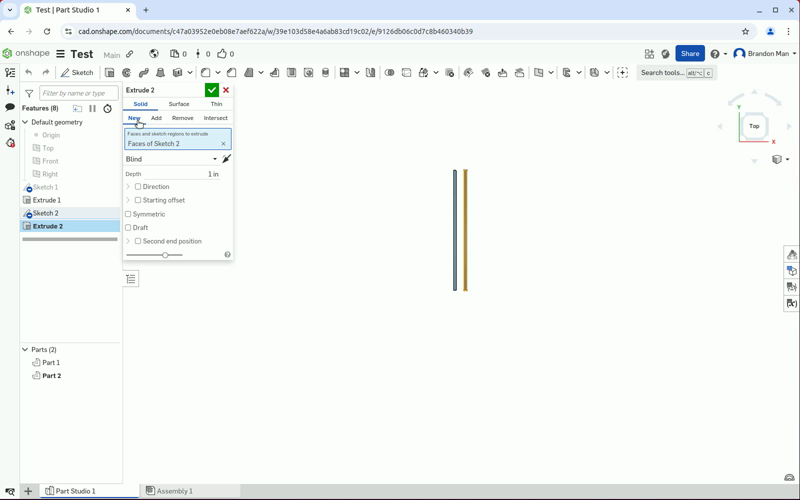
click(137, 120)
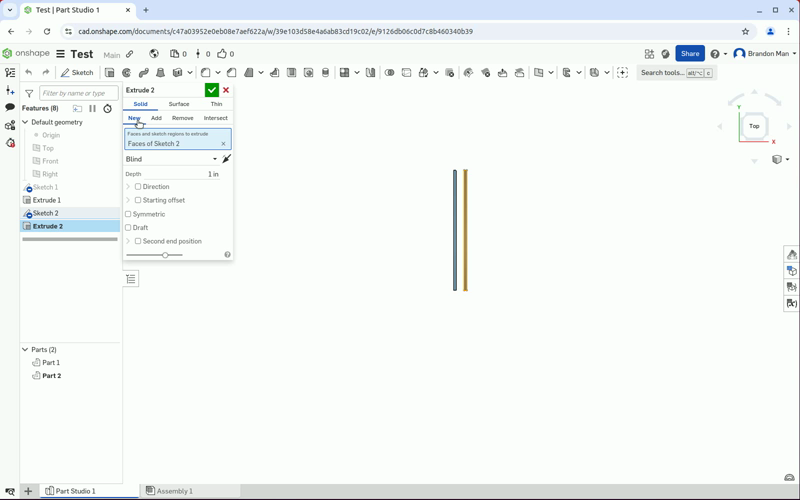
key(tab, 4)
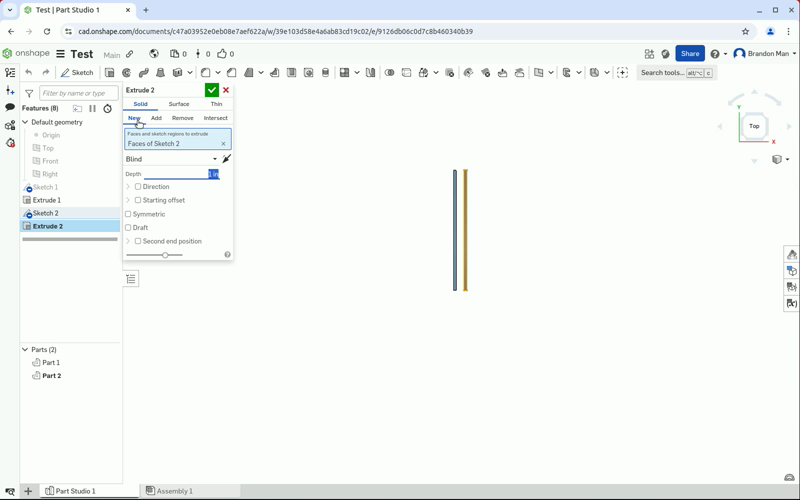
text(0.481)
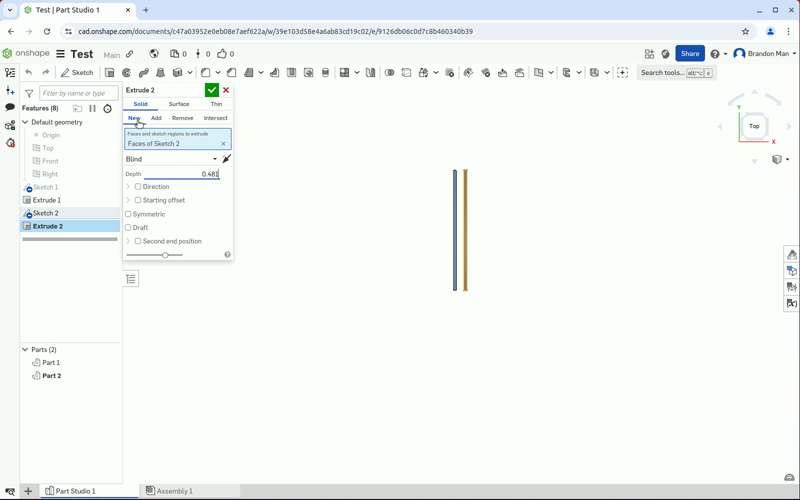
key(enter)
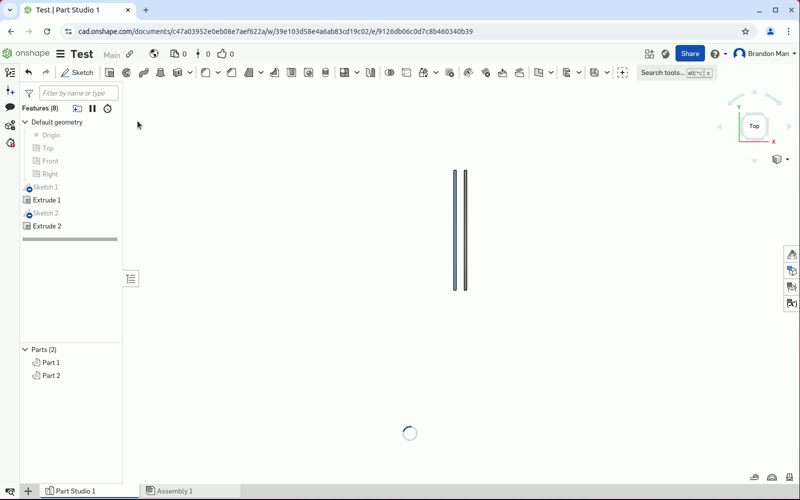
key(shift+h)
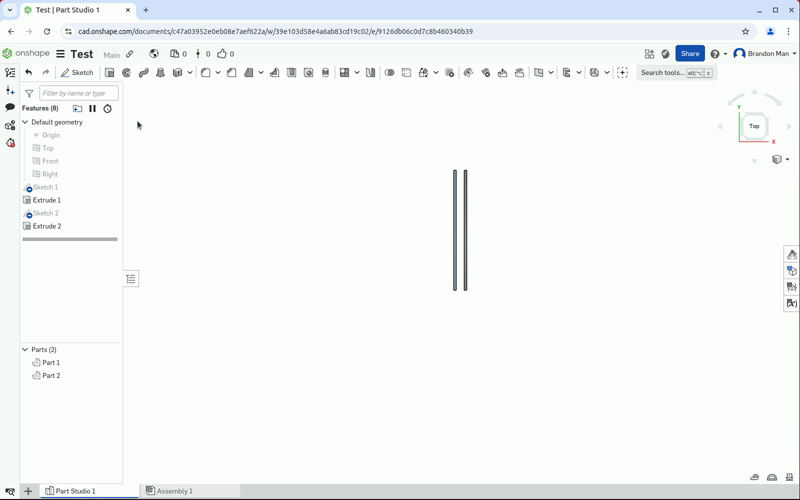
key(shift+h)
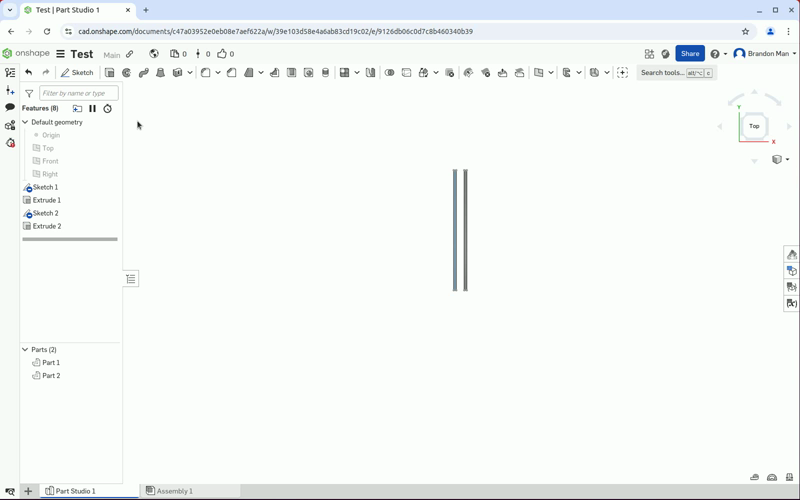
key(shift+7)
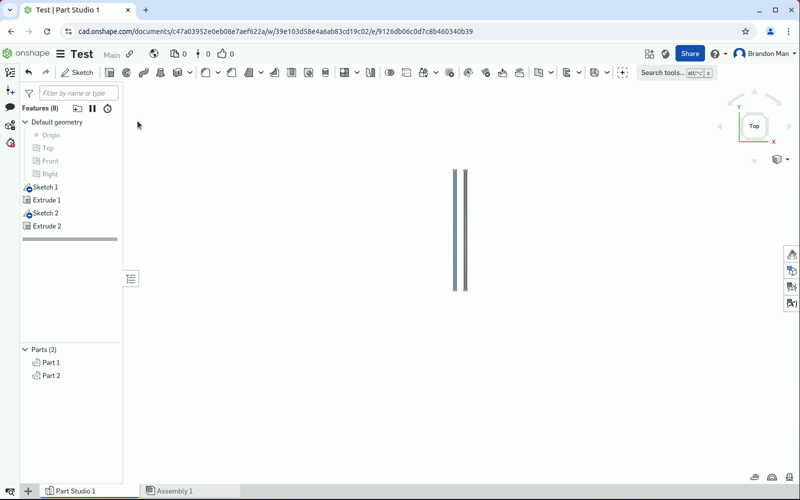
key(up, 3)
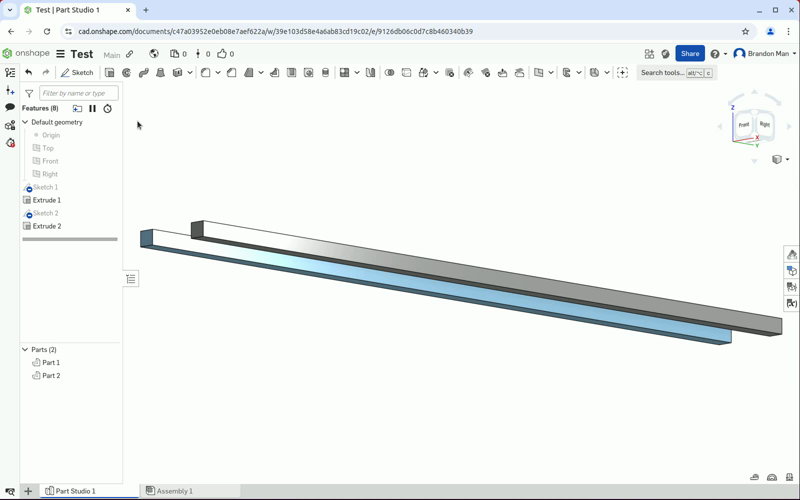
key(left, 3)
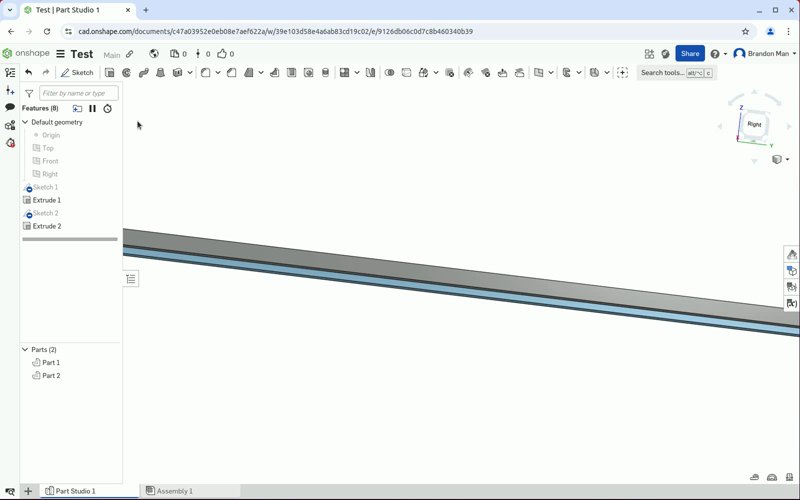
key(right, 3)
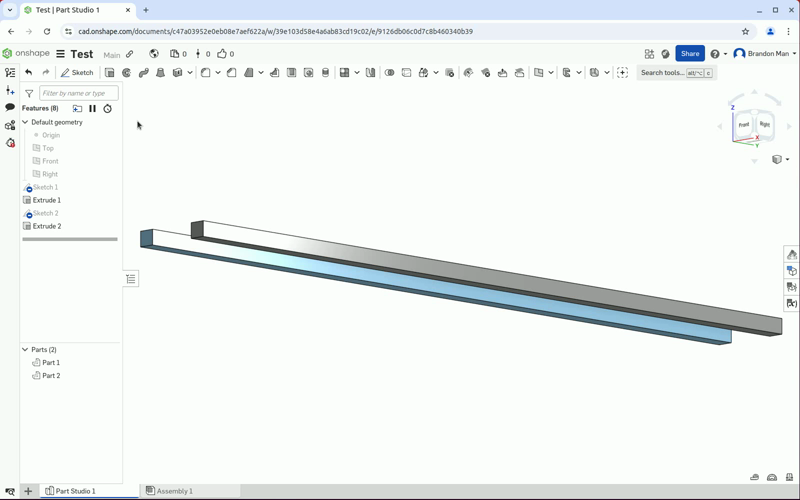
key(down, 3)
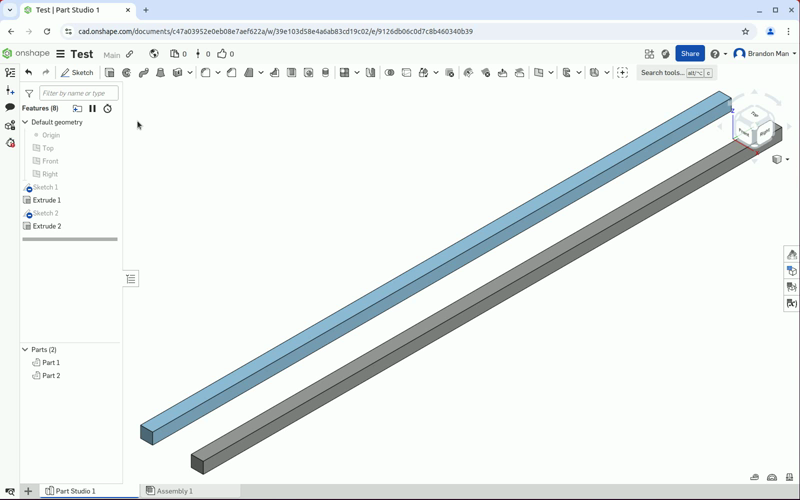
mouse_move(73, 189)
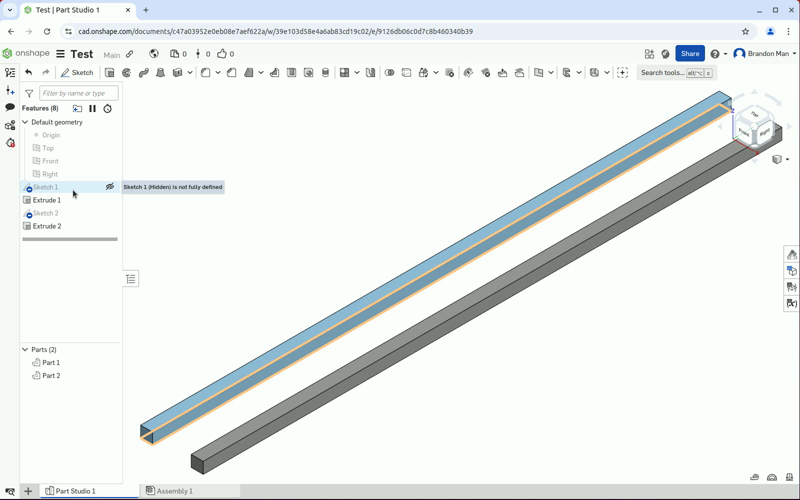
click(73, 189)